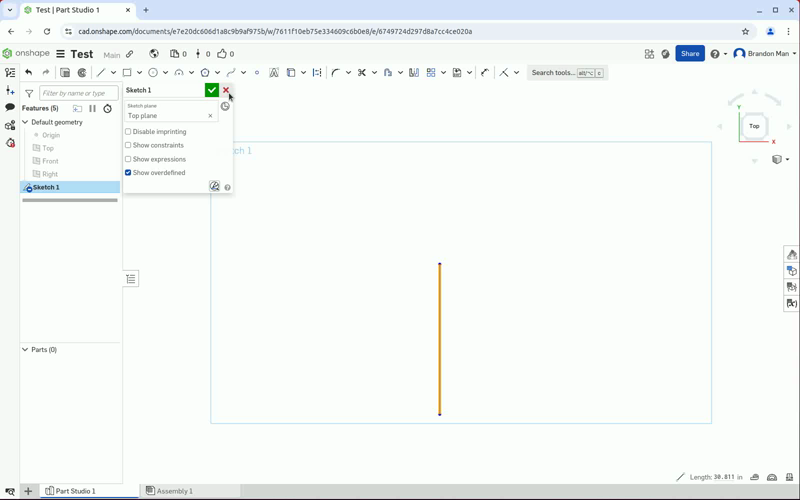
key(shift+h)
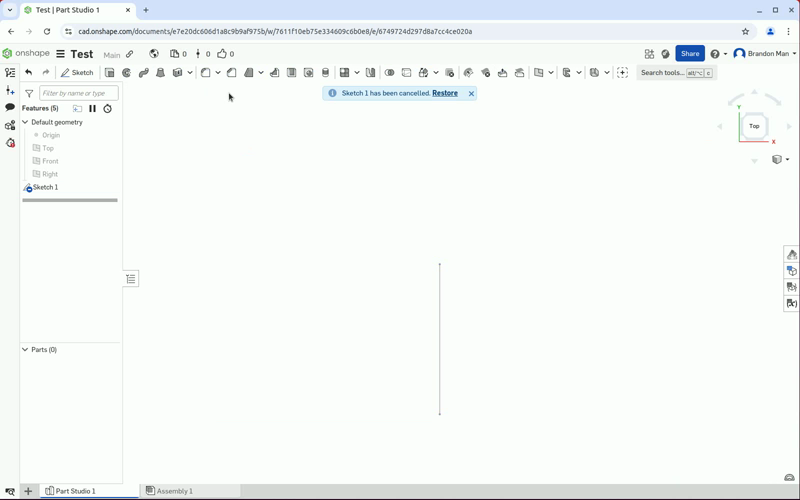
key(shift+s)
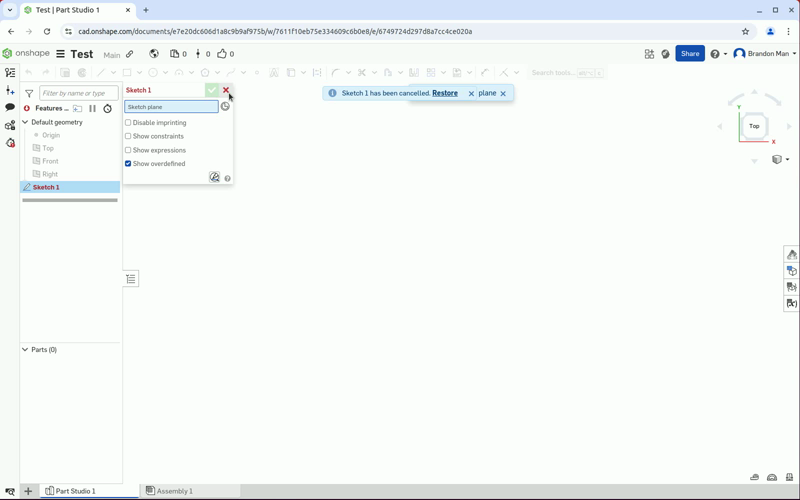
mouse_move(73, 150)
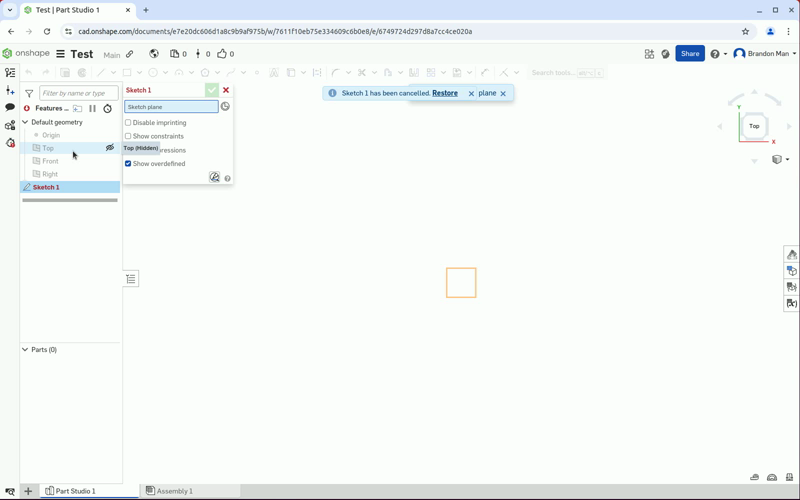
click(73, 150)
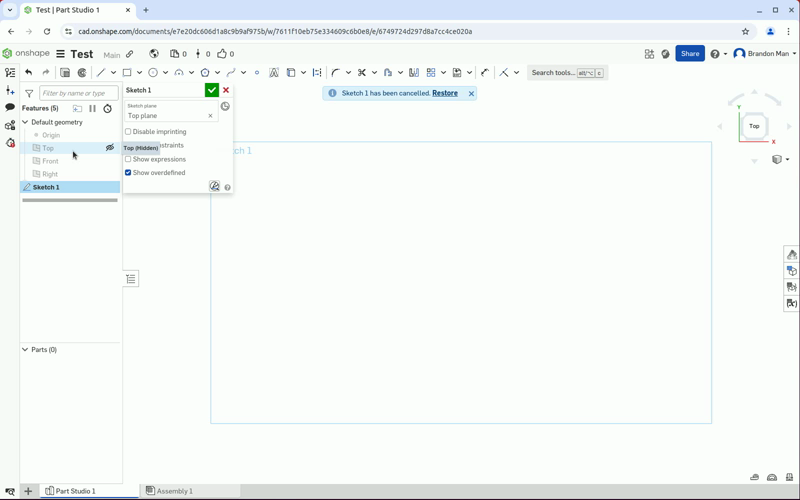
mouse_move(73, 352)
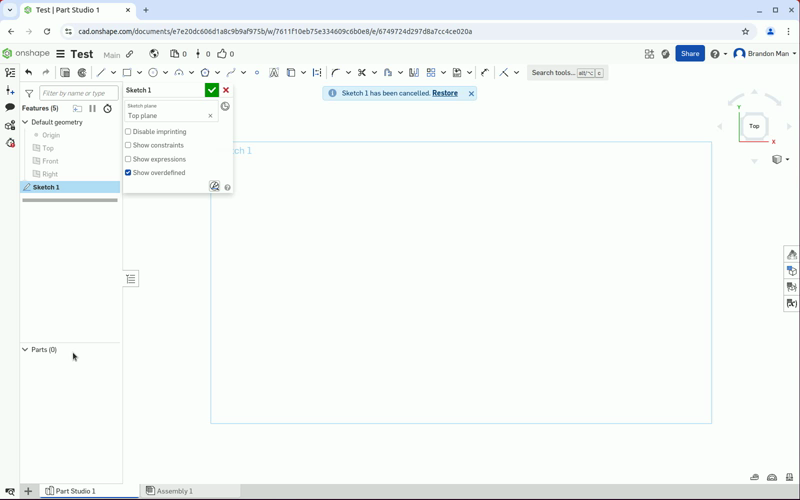
key(y)
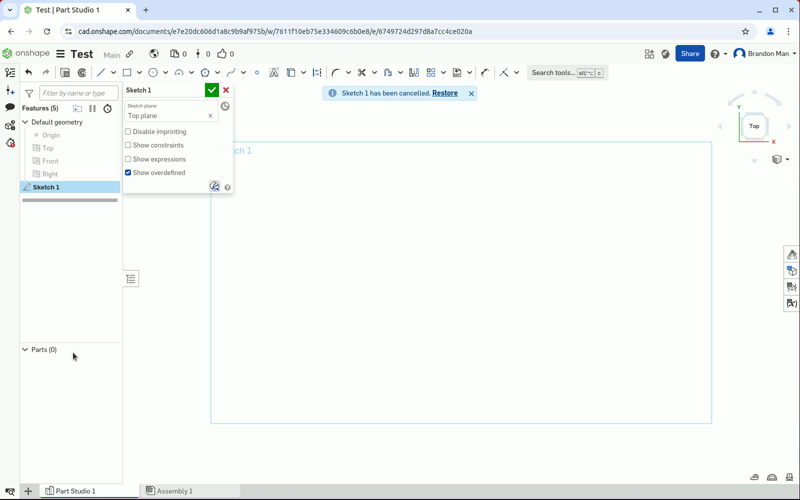
key(l)
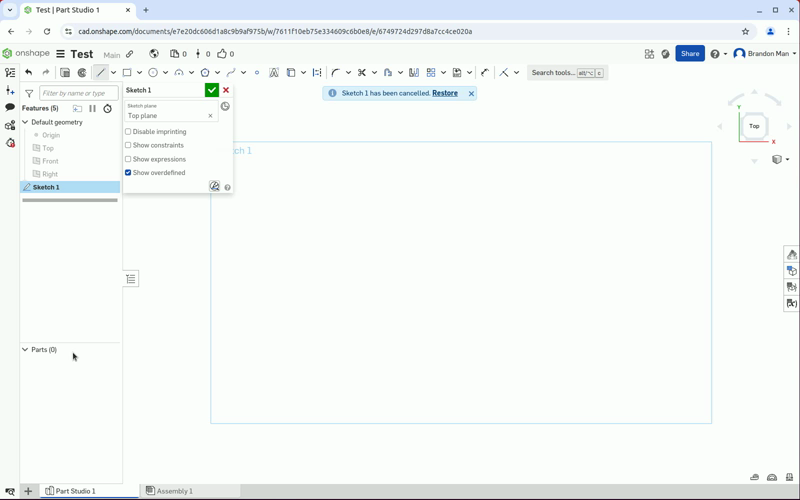
key_down(shift)
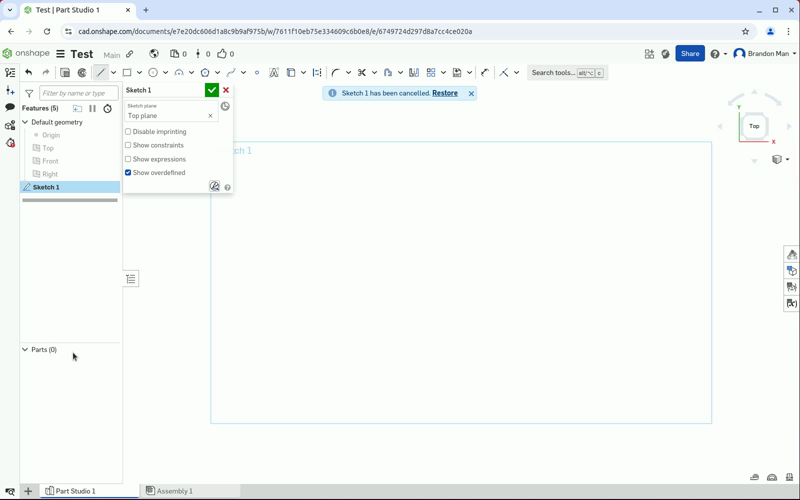
mouse_move(420, 303)
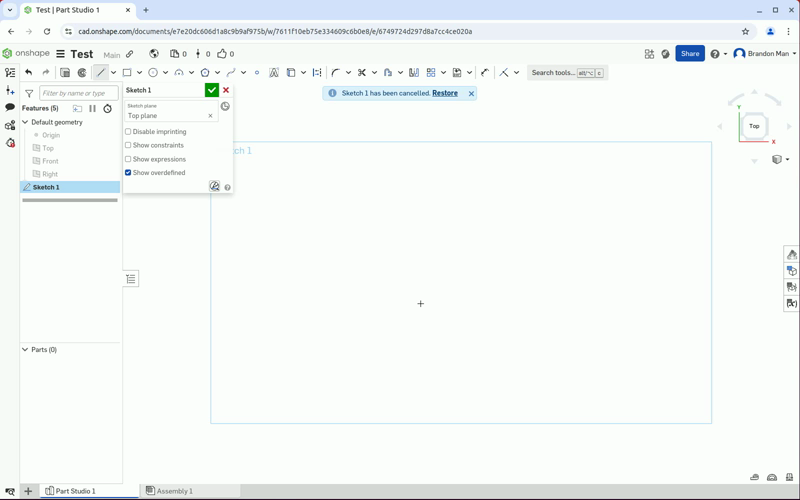
click(420, 303)
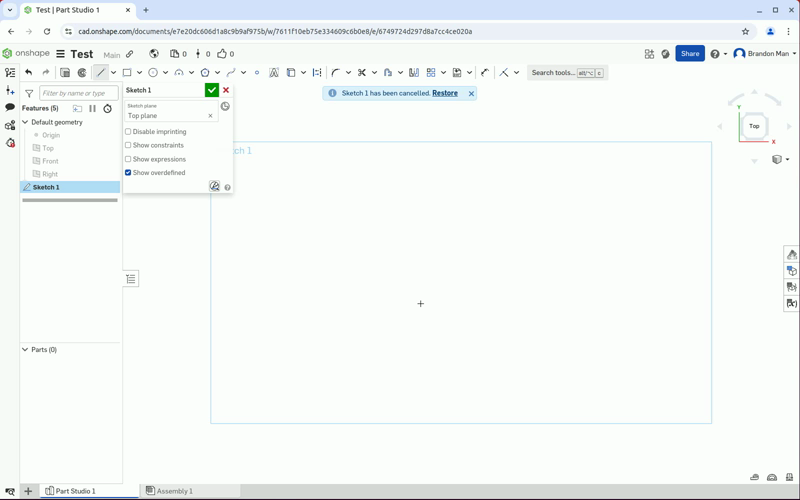
key_up(shift)
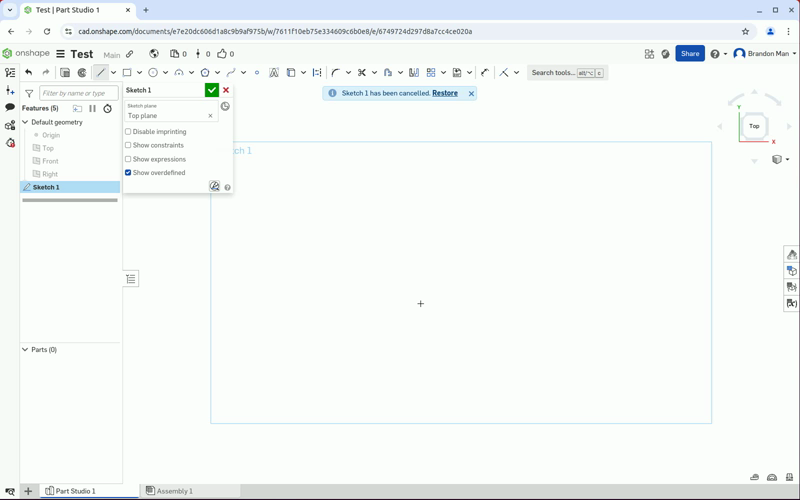
key_down(shift)
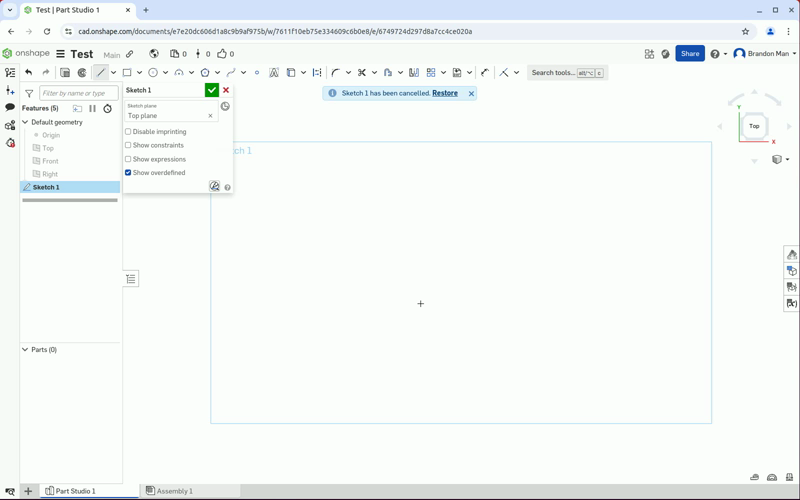
mouse_move(450, 303)
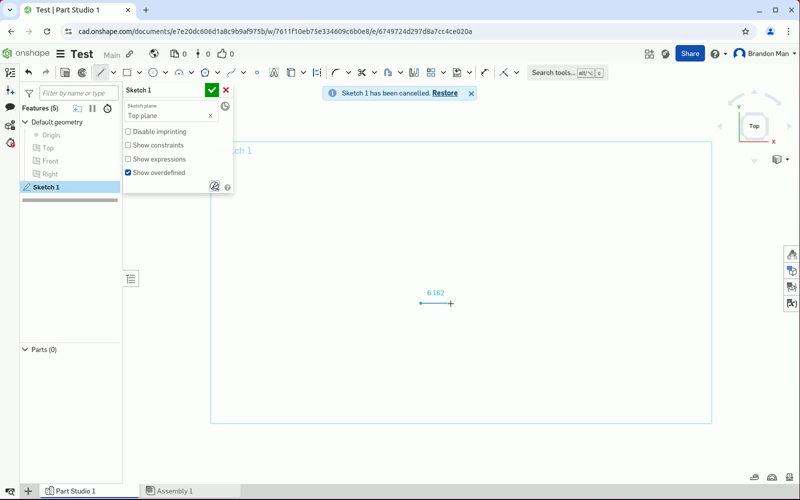
mouse_move(423, 304)
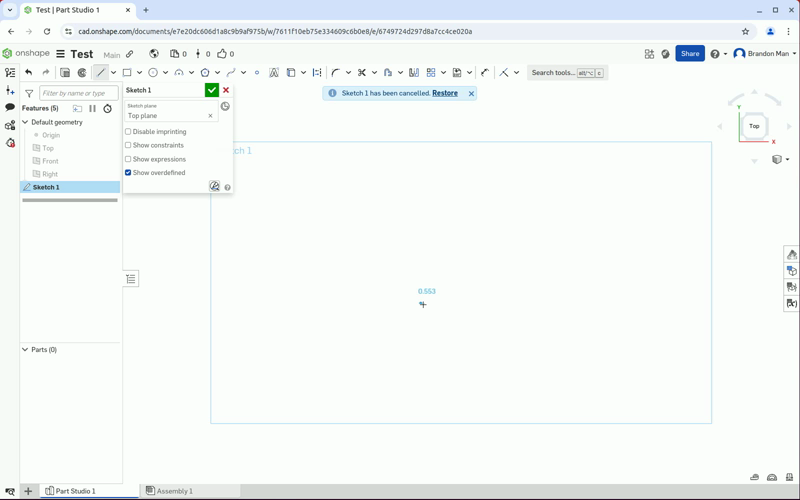
scroll(6)
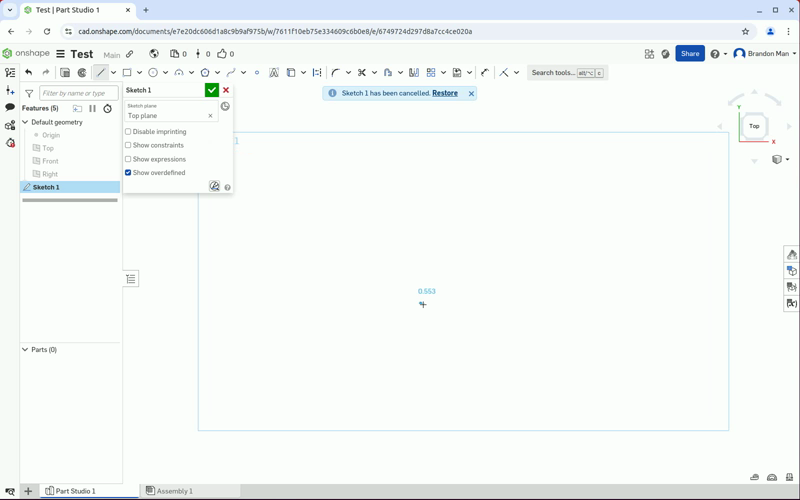
scroll(6)
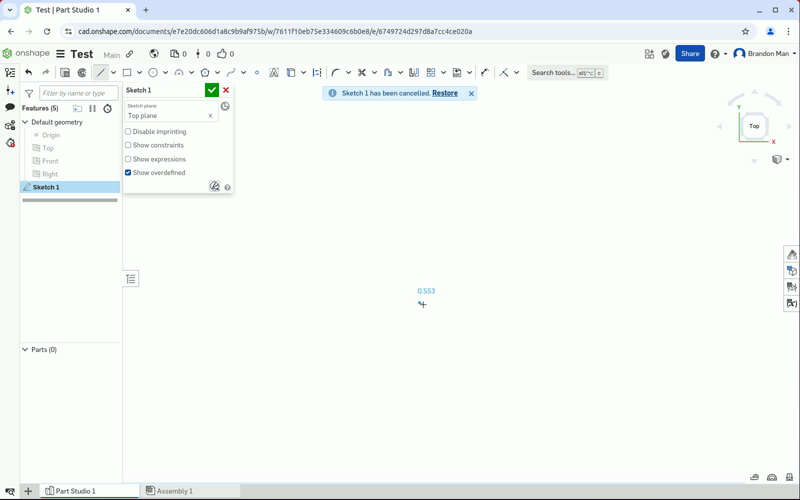
scroll(6)
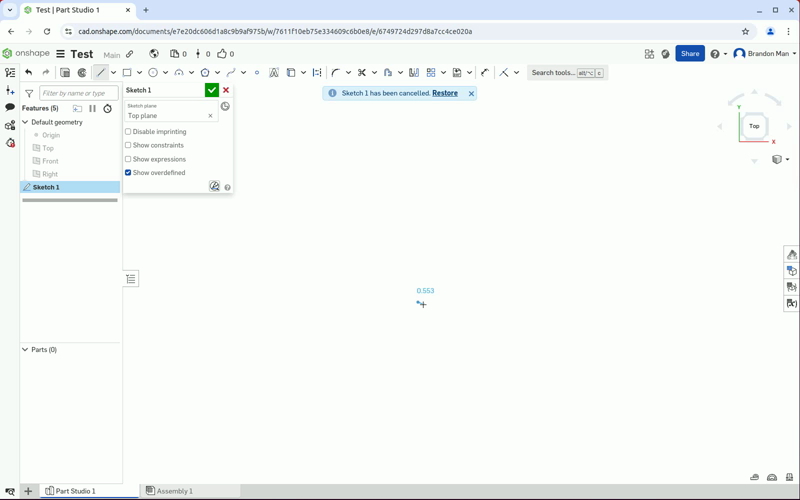
scroll(6)
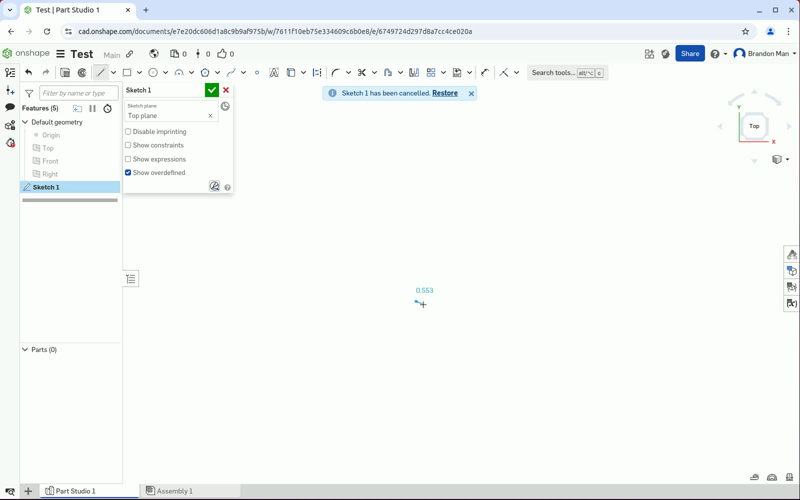
scroll(6)
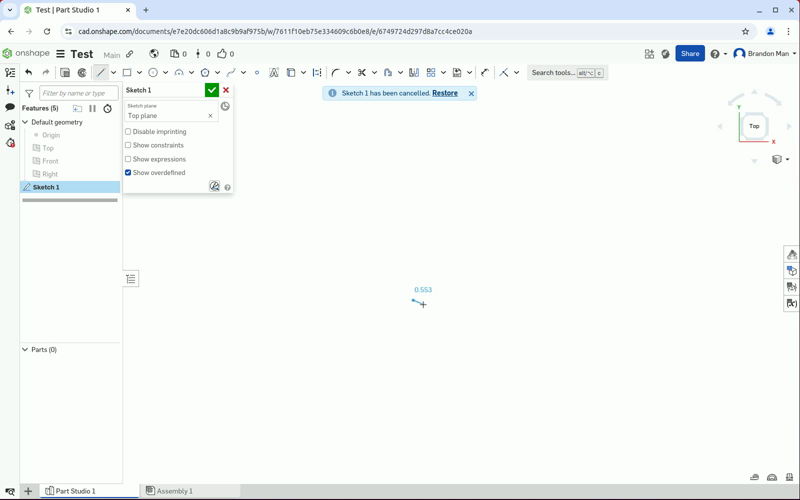
scroll(6)
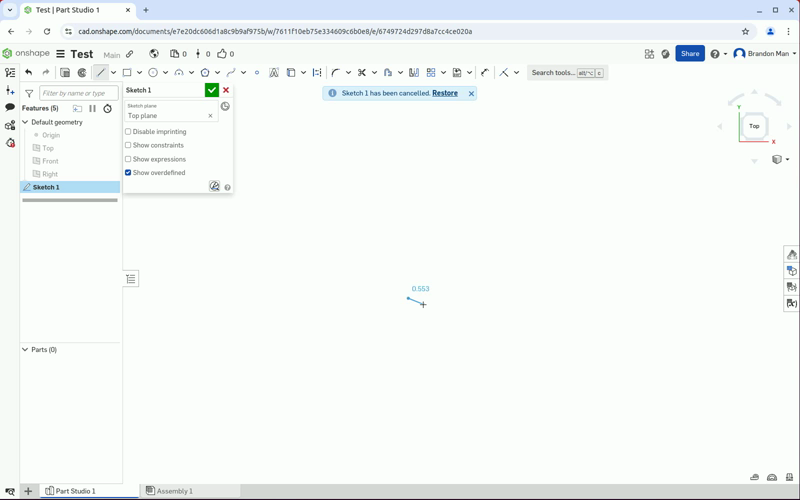
scroll(6)
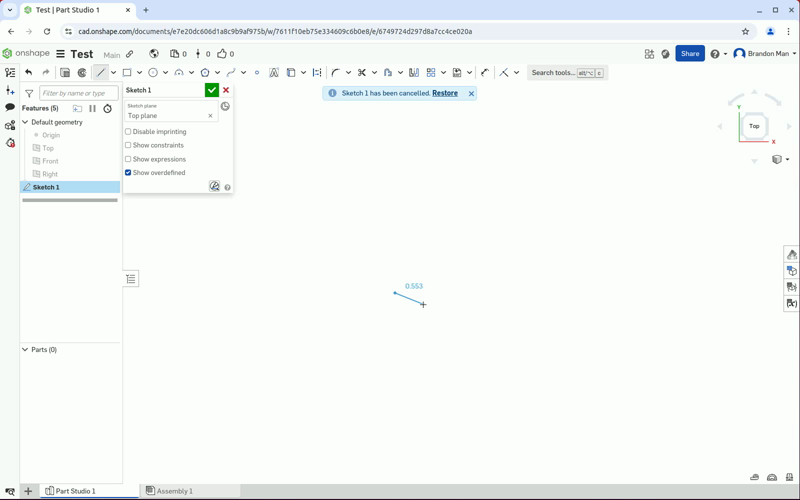
click(423, 304)
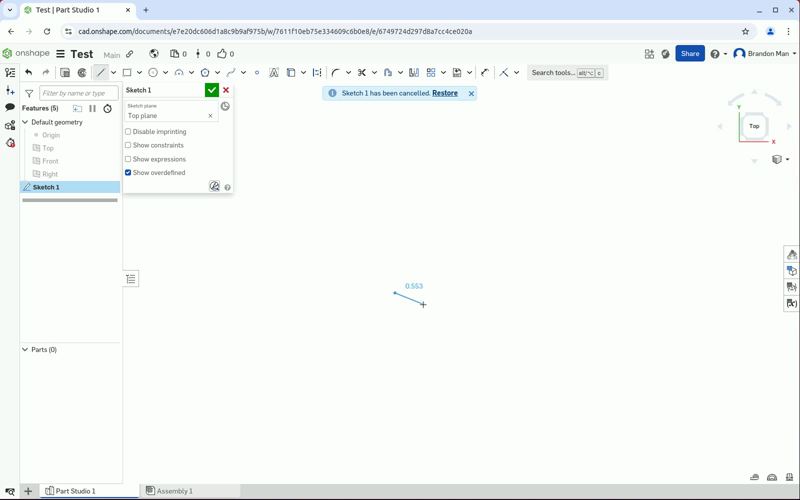
scroll(-6)
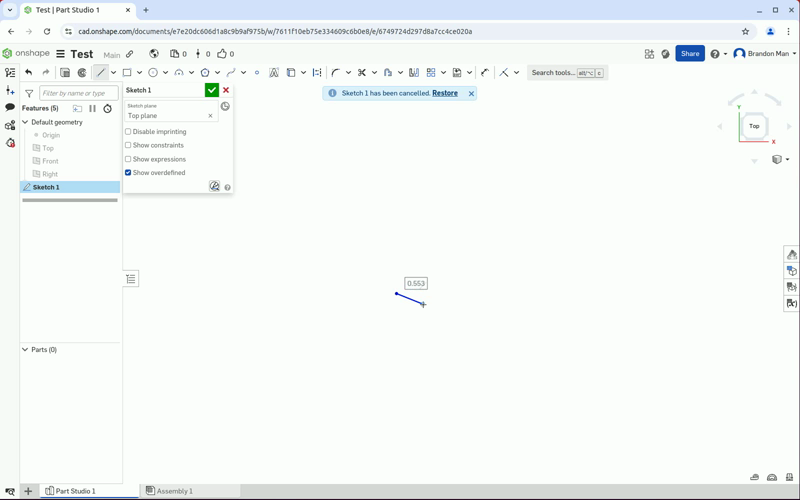
scroll(-6)
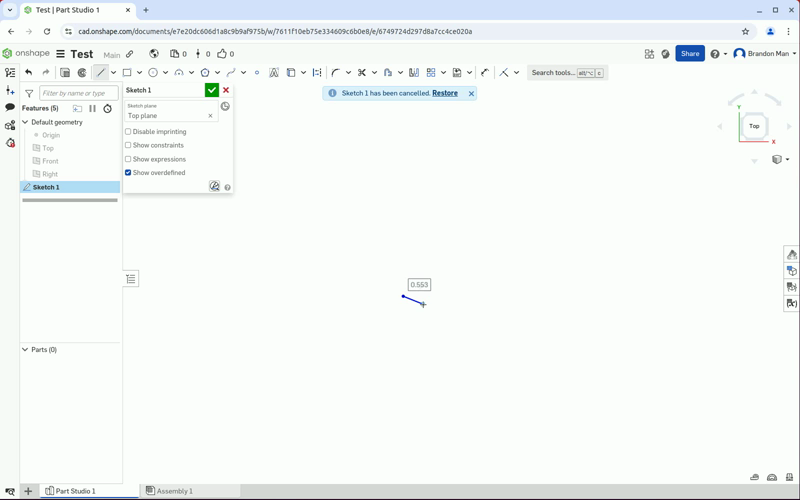
scroll(-6)
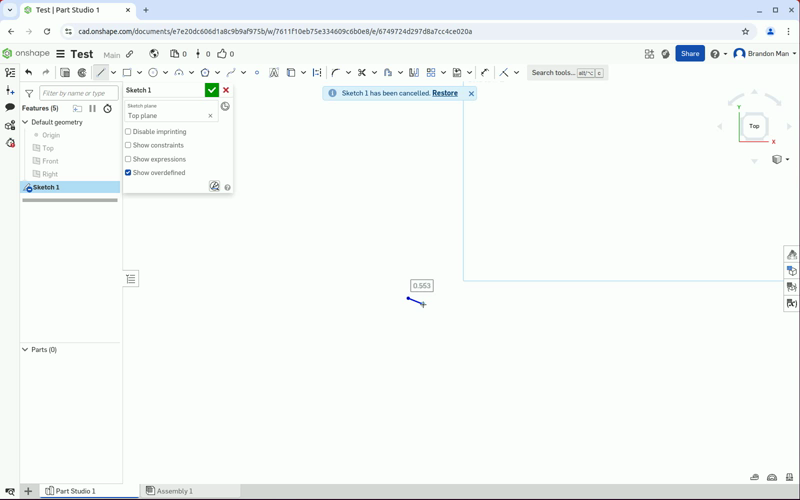
scroll(-6)
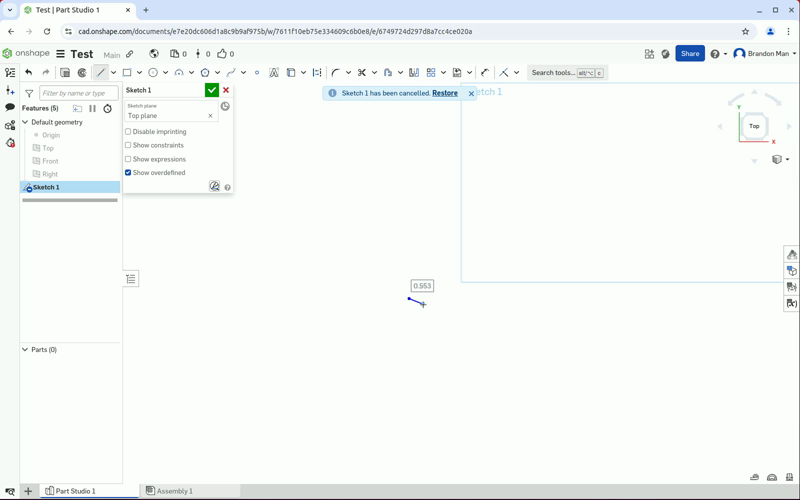
scroll(-6)
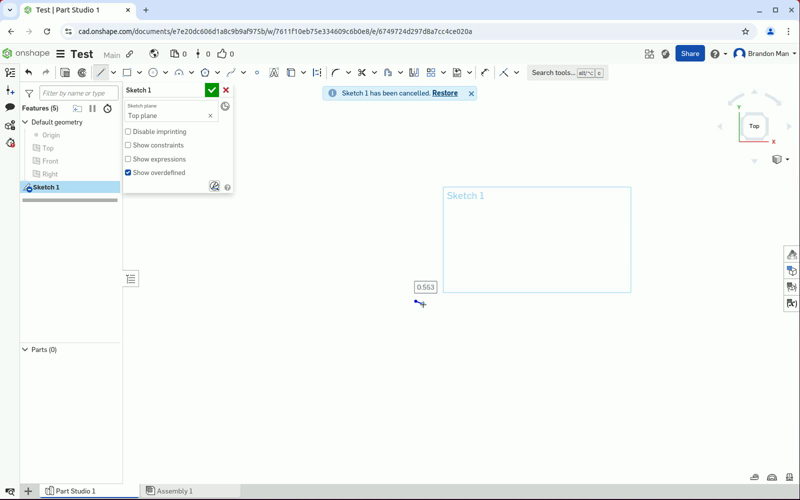
scroll(-6)
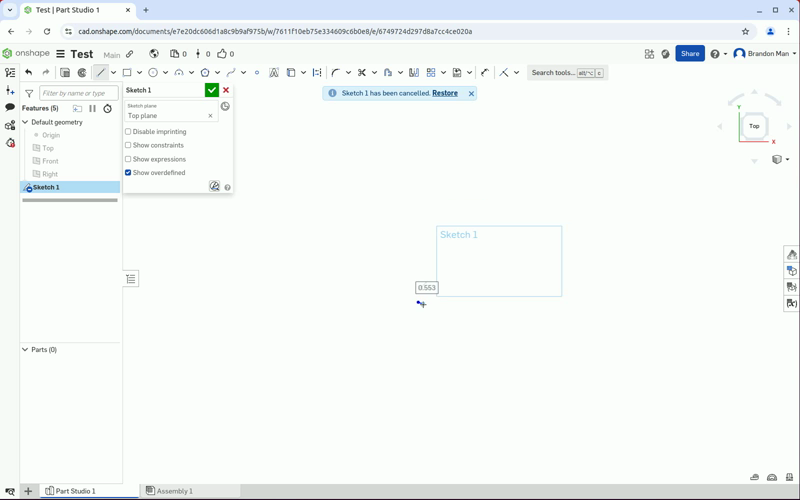
scroll(-6)
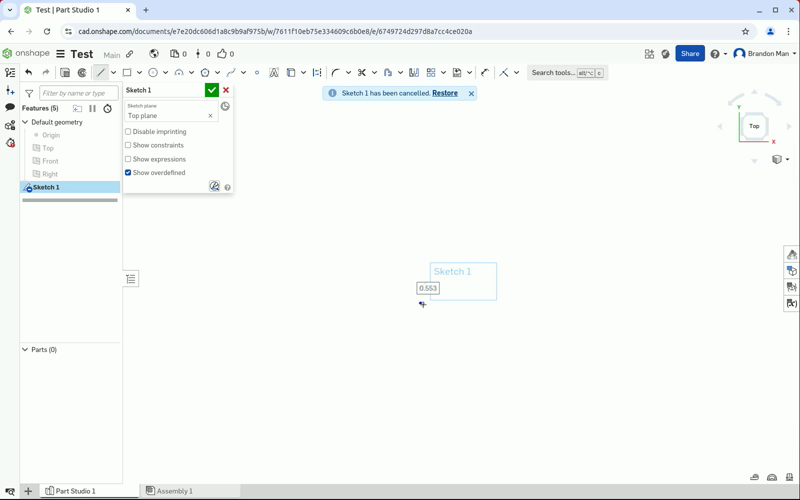
key_up(shift)
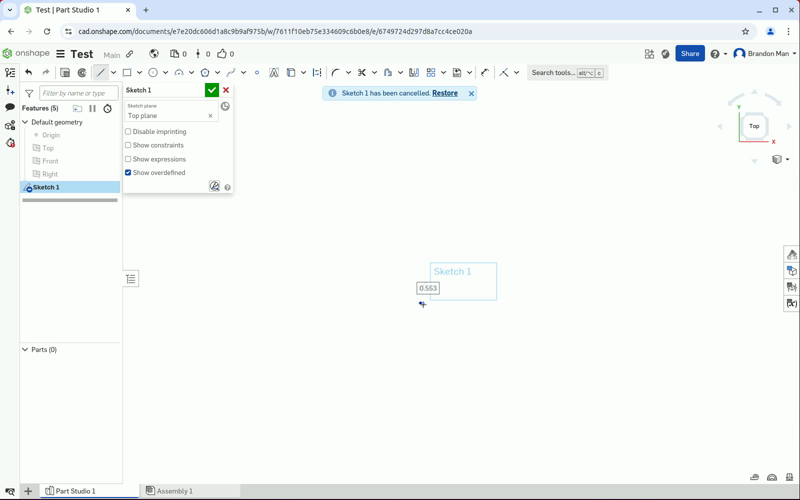
key_down(shift)
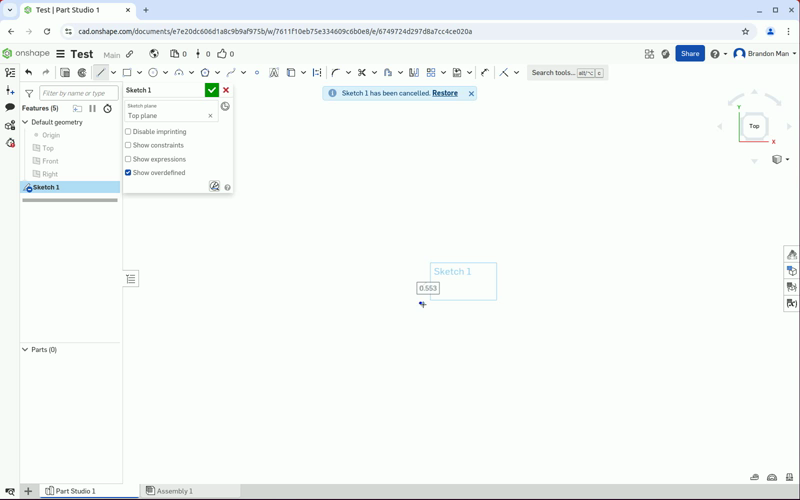
mouse_move(453, 304)
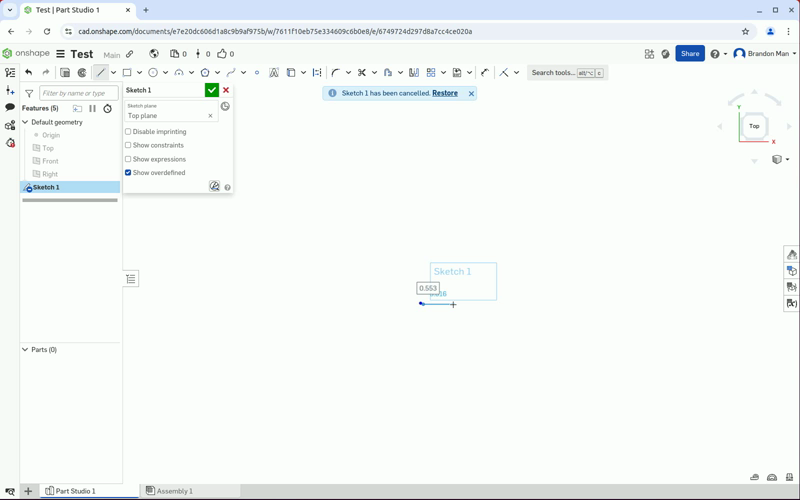
mouse_move(462, 327)
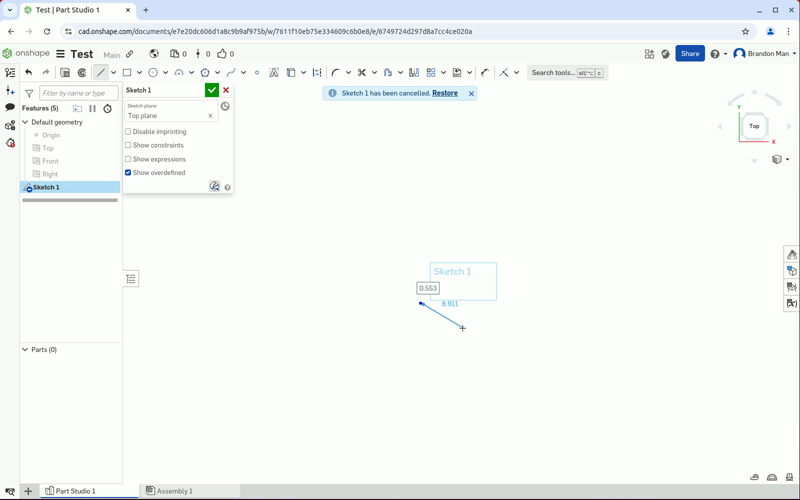
click(462, 327)
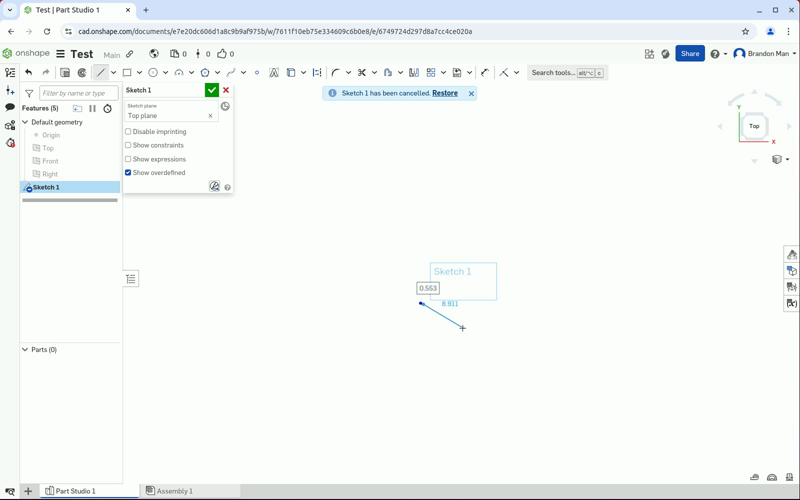
key_up(shift)
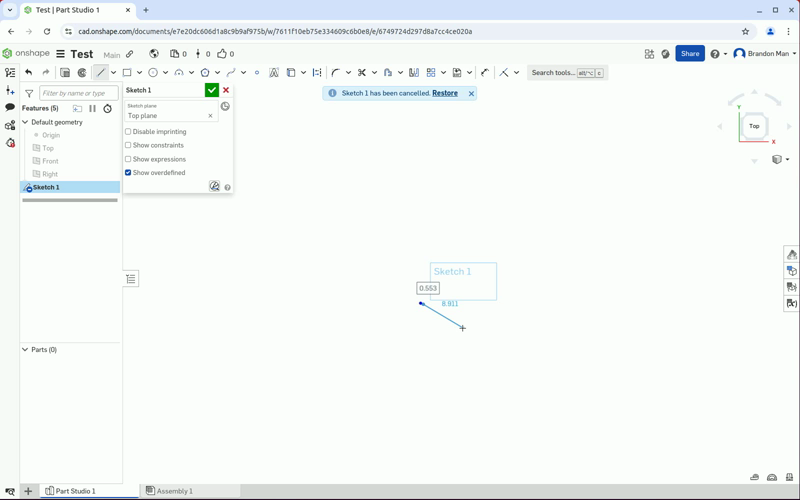
key_down(shift)
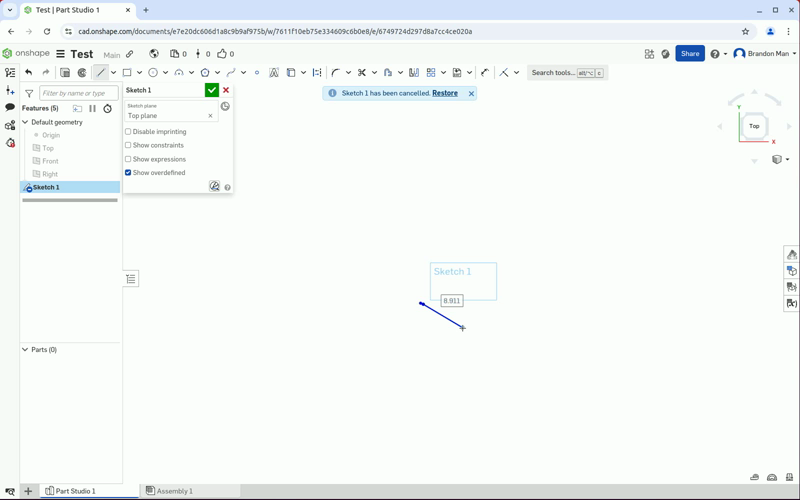
mouse_move(492, 327)
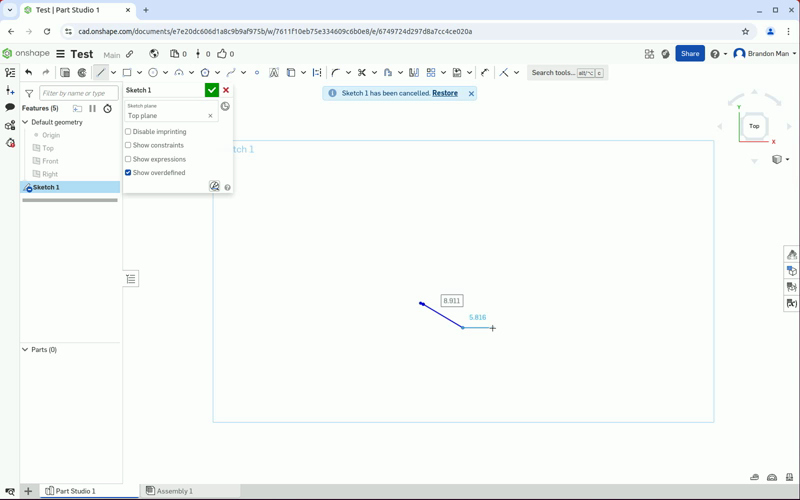
mouse_move(496, 327)
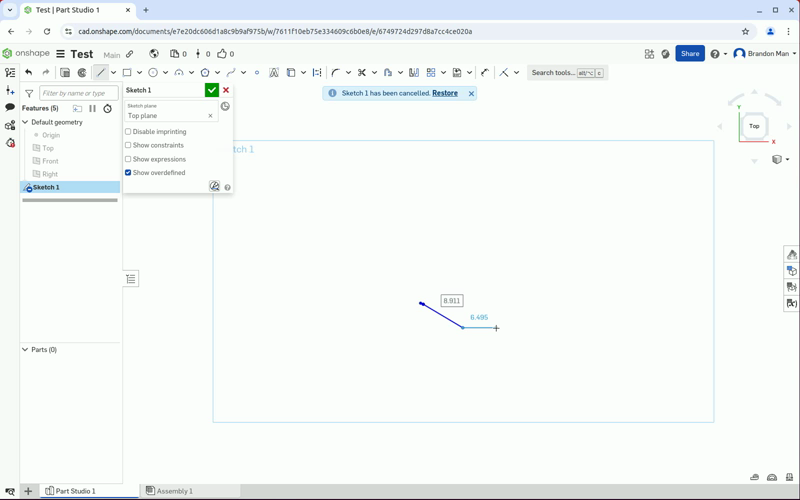
click(496, 327)
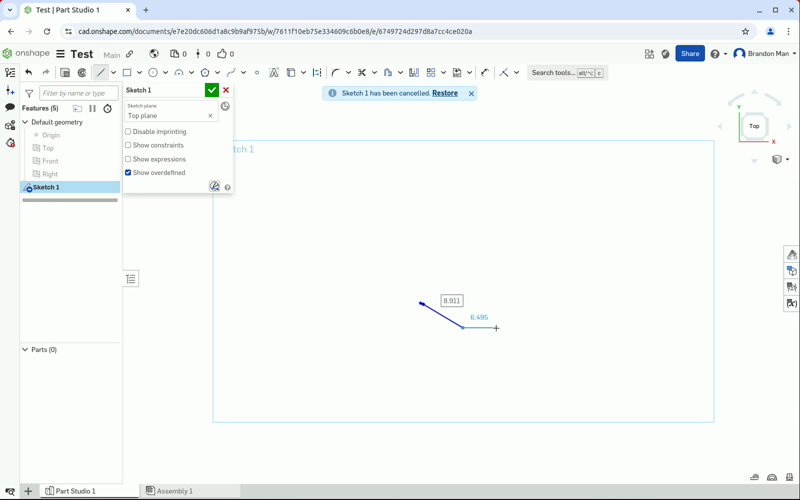
key_up(shift)
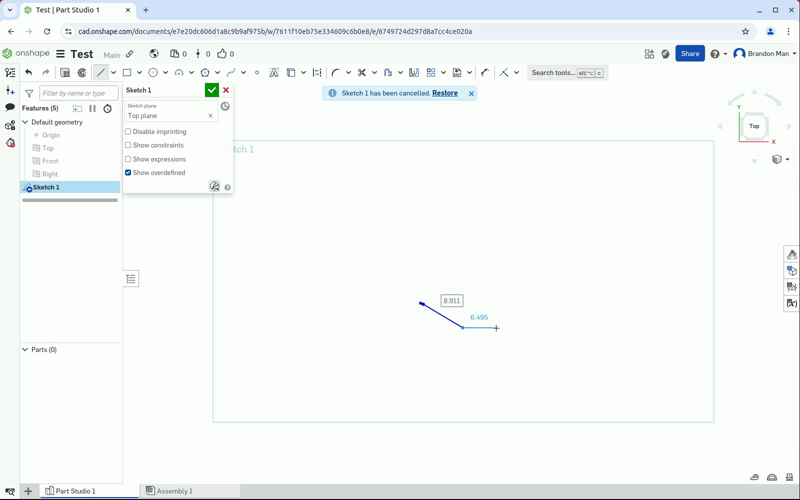
key_down(shift)
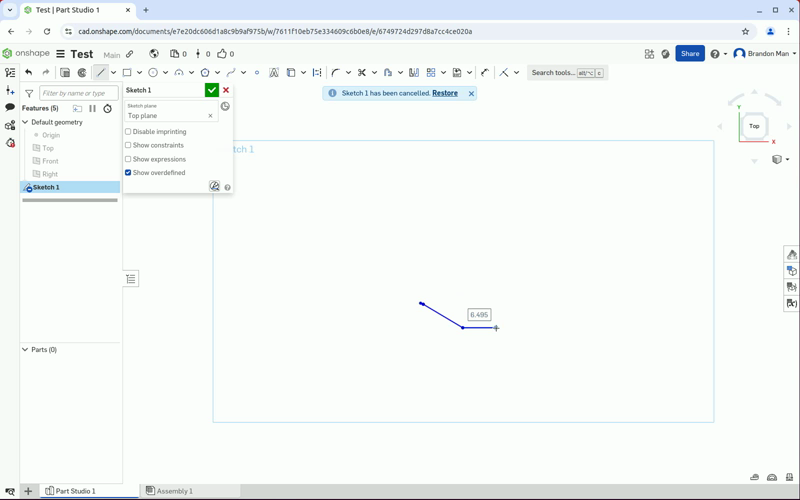
mouse_move(526, 327)
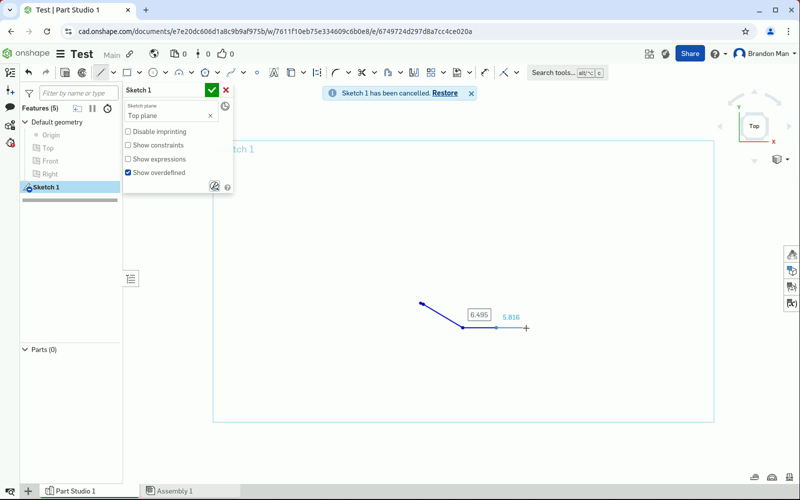
mouse_move(537, 303)
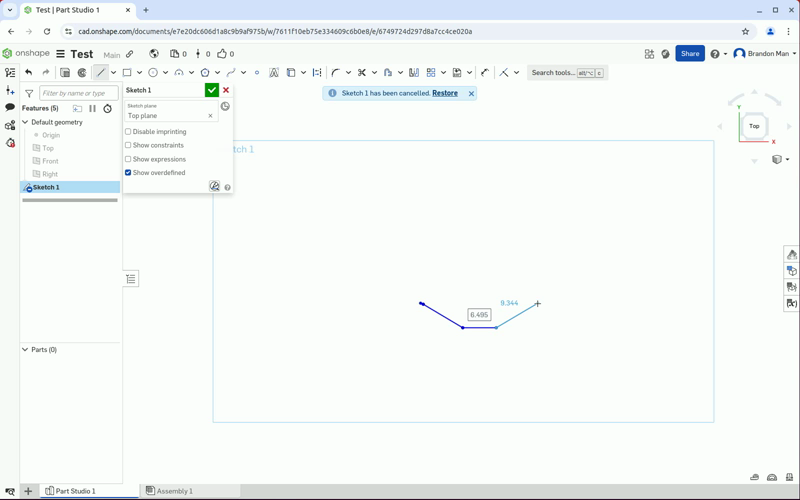
click(537, 303)
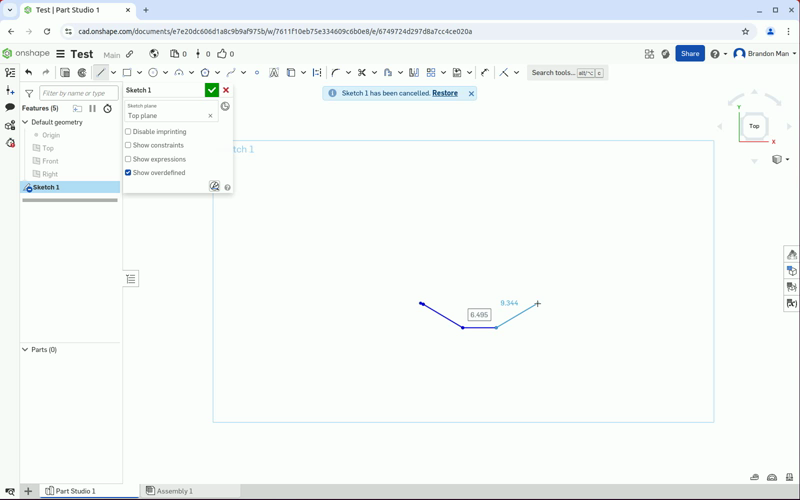
key_up(shift)
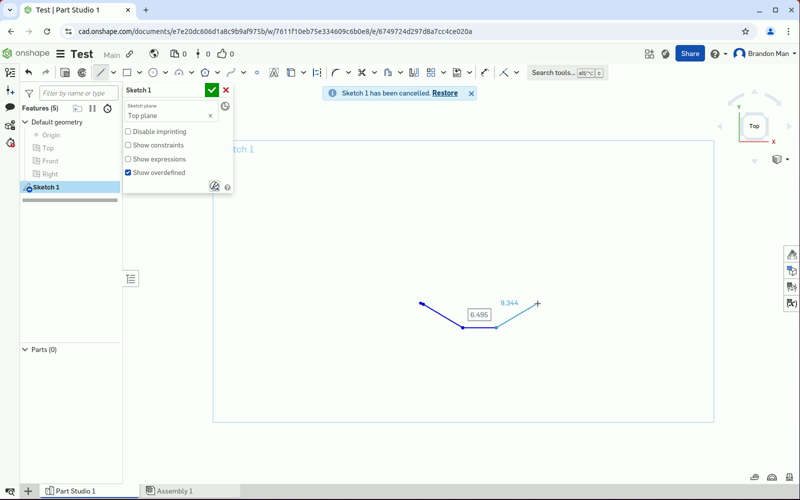
key_down(shift)
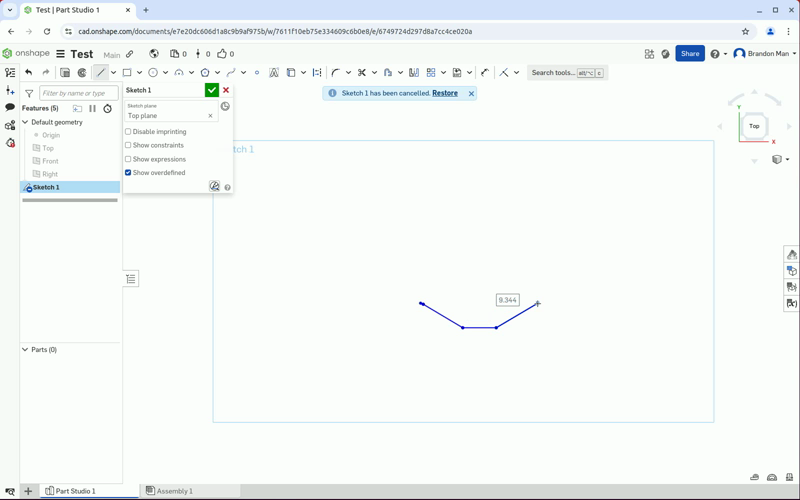
mouse_move(537, 228)
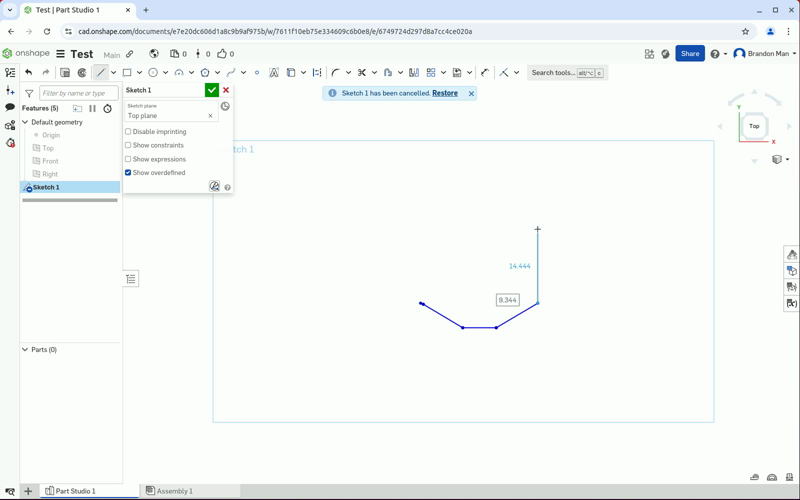
click(537, 228)
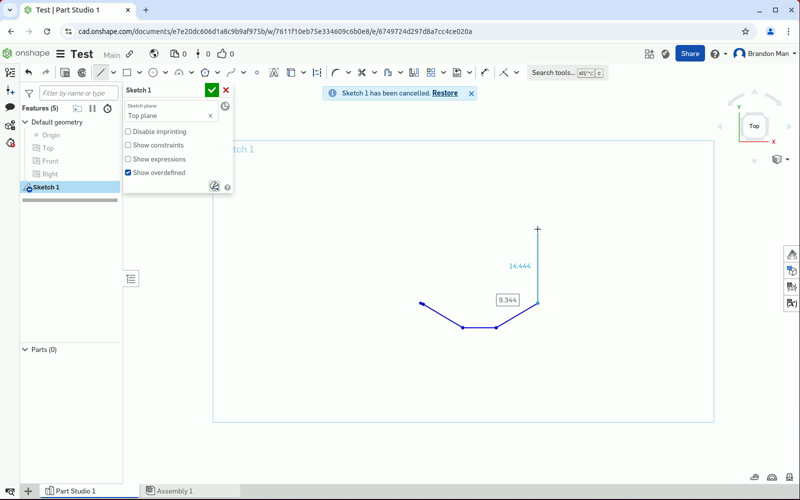
key_up(shift)
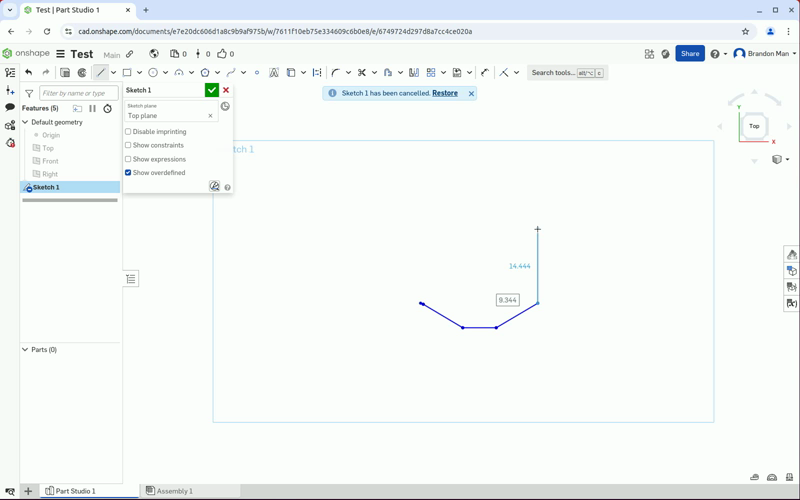
key_down(shift)
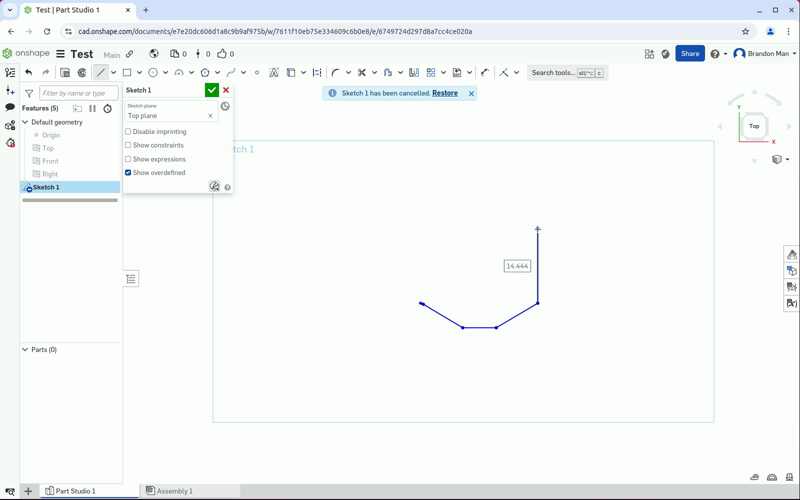
mouse_move(420, 228)
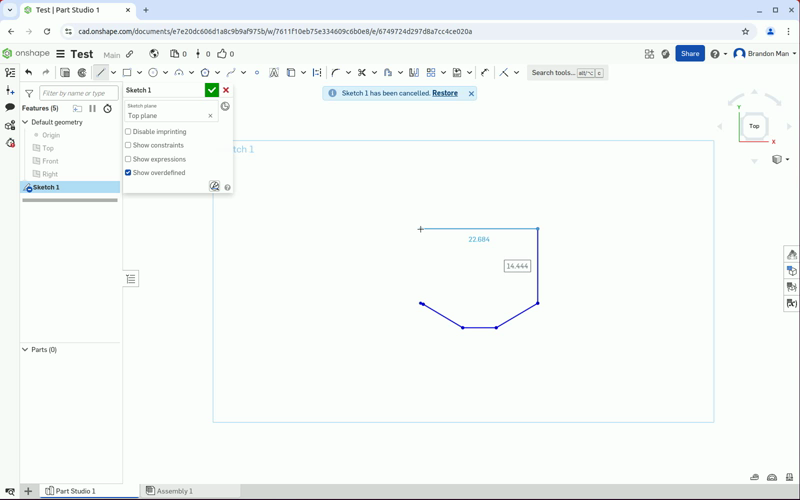
click(420, 228)
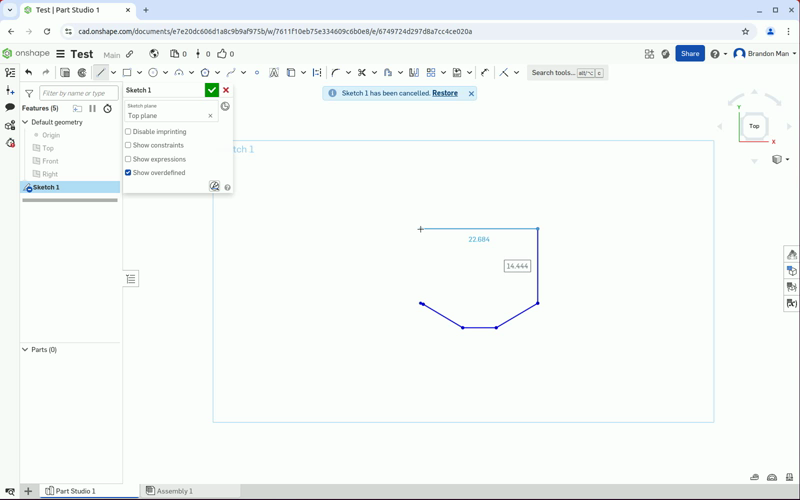
key_up(shift)
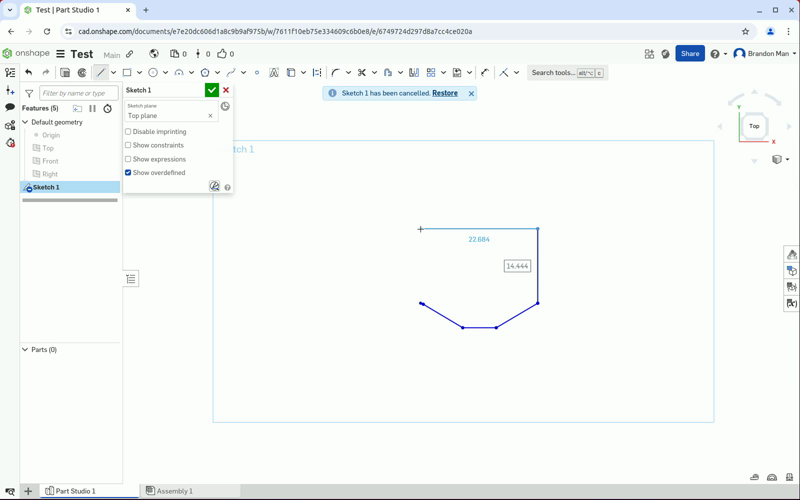
key_down(shift)
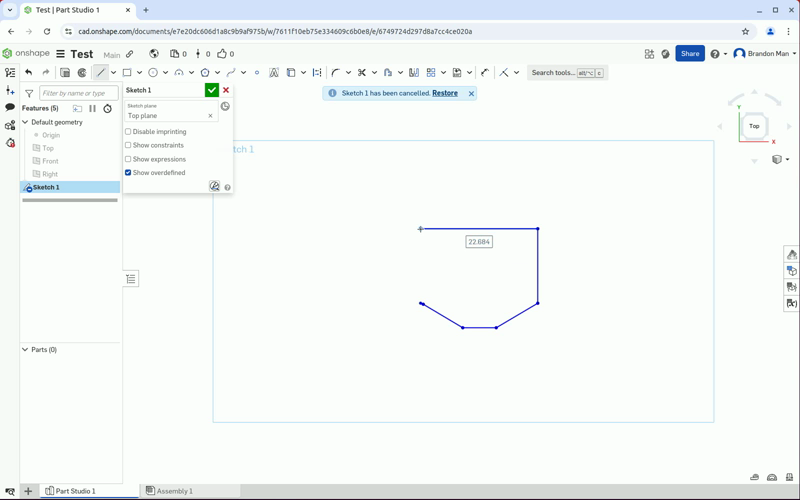
mouse_move(420, 303)
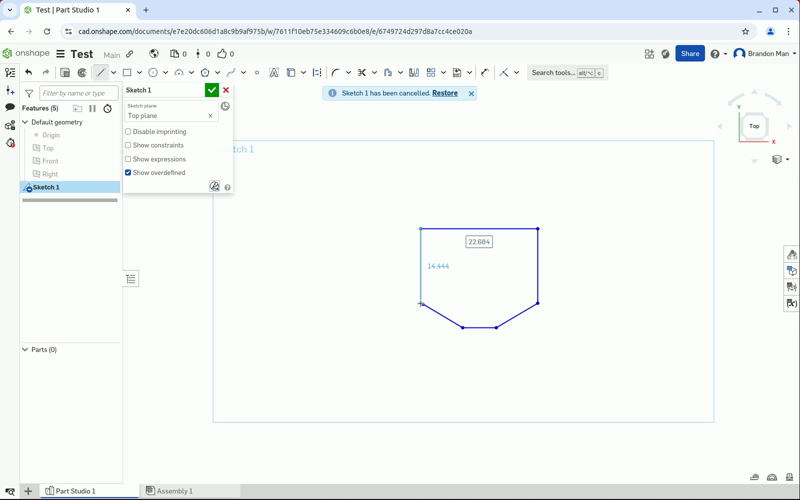
scroll(6)
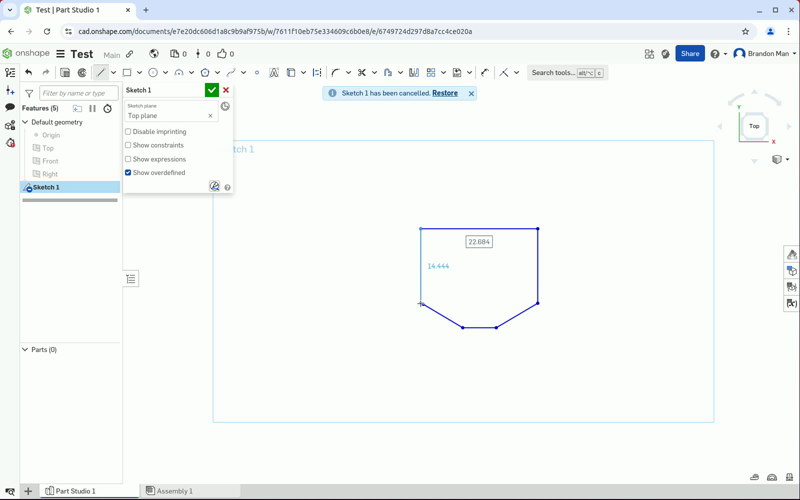
scroll(6)
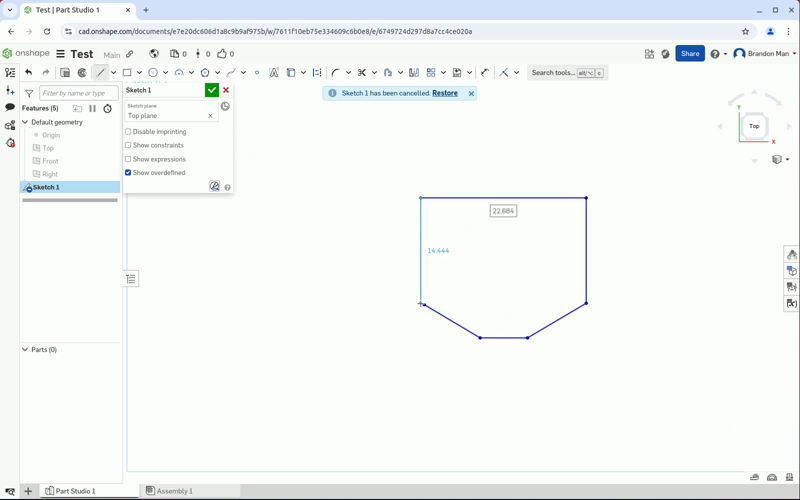
scroll(6)
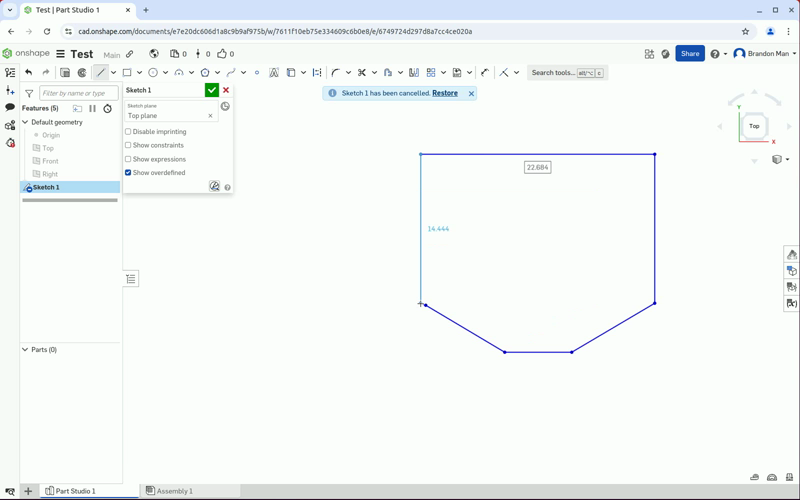
scroll(6)
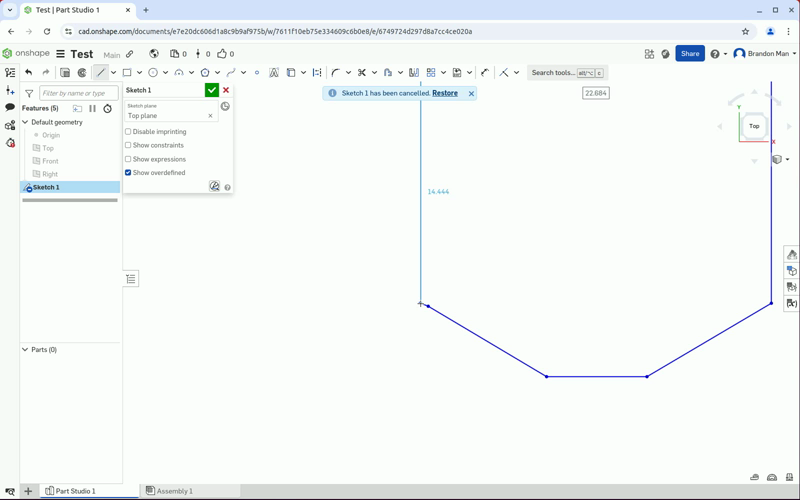
scroll(6)
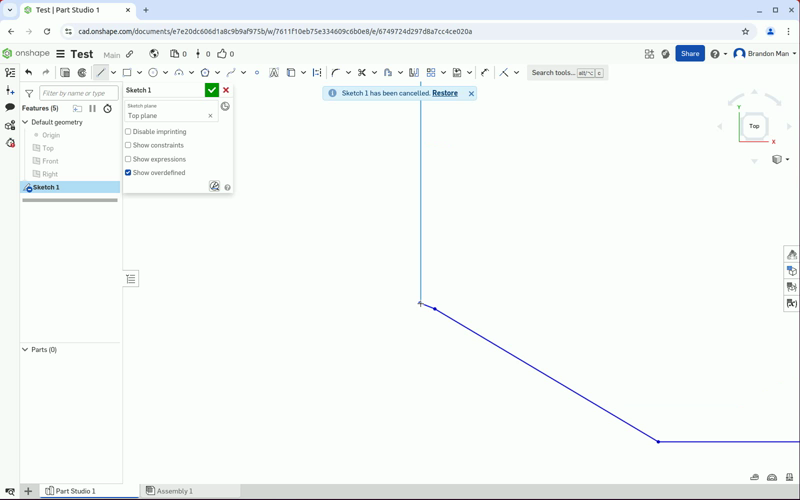
scroll(6)
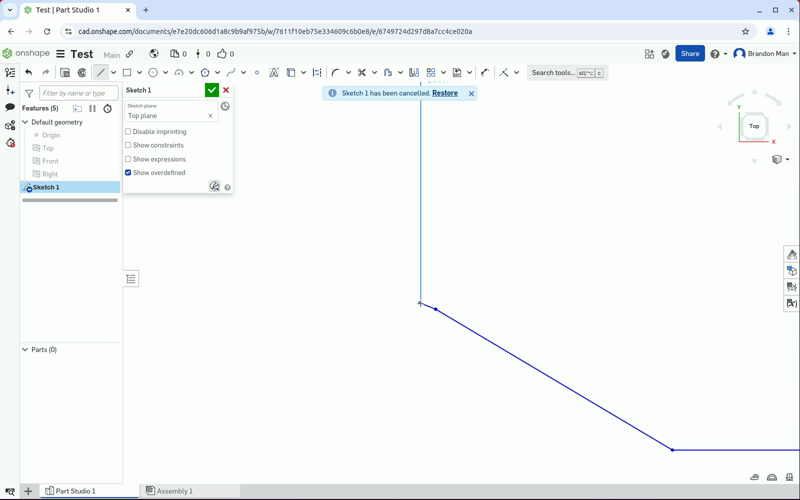
scroll(6)
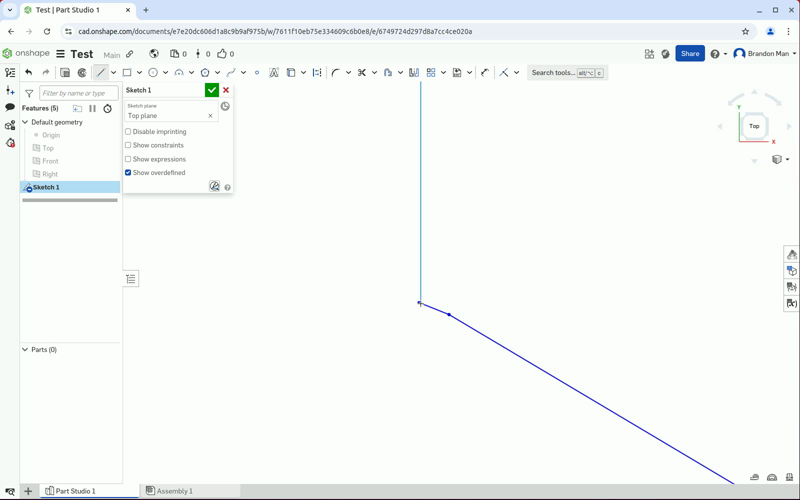
key_up(shift)
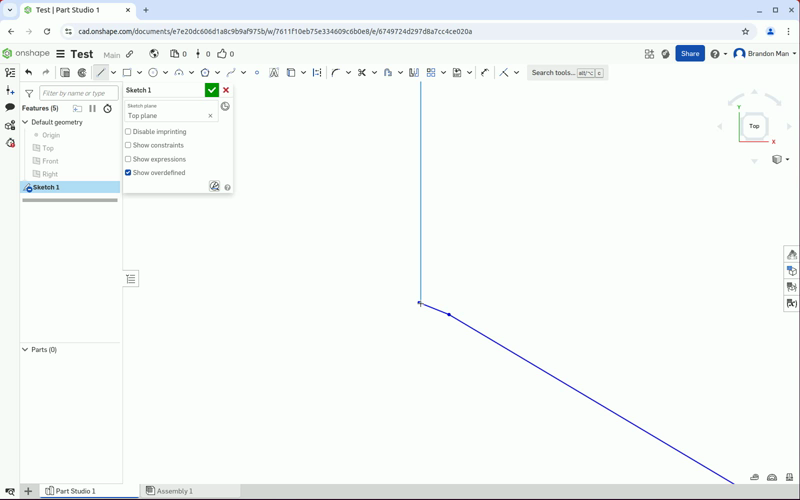
click(420, 303)
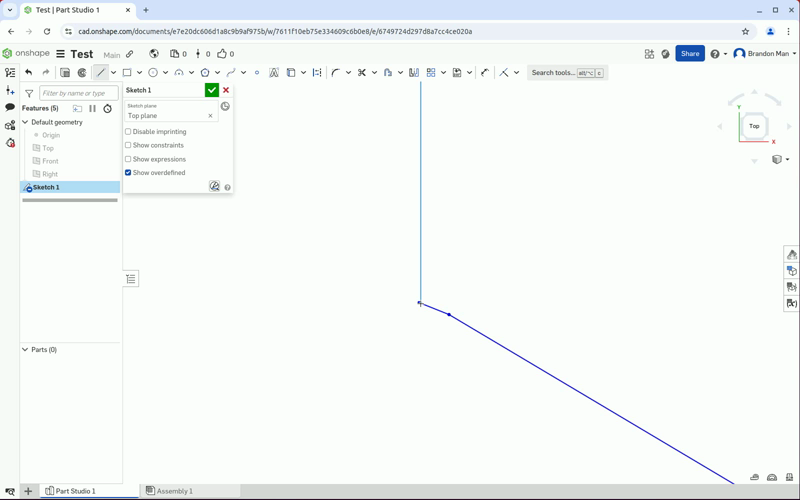
scroll(-6)
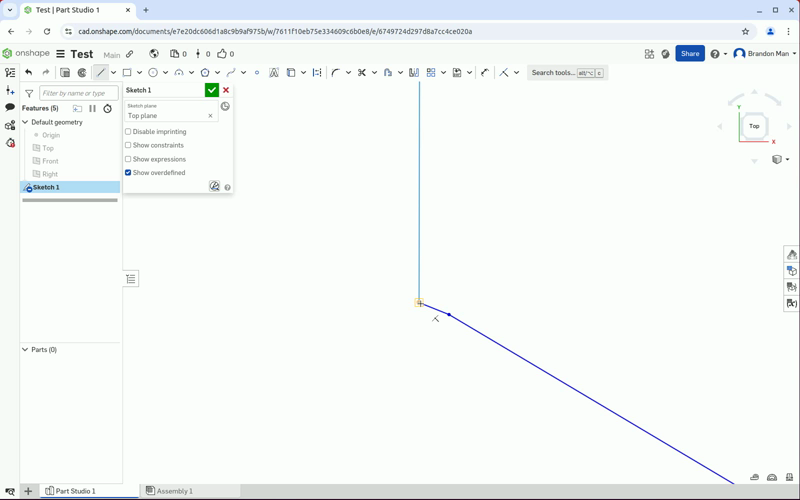
scroll(-6)
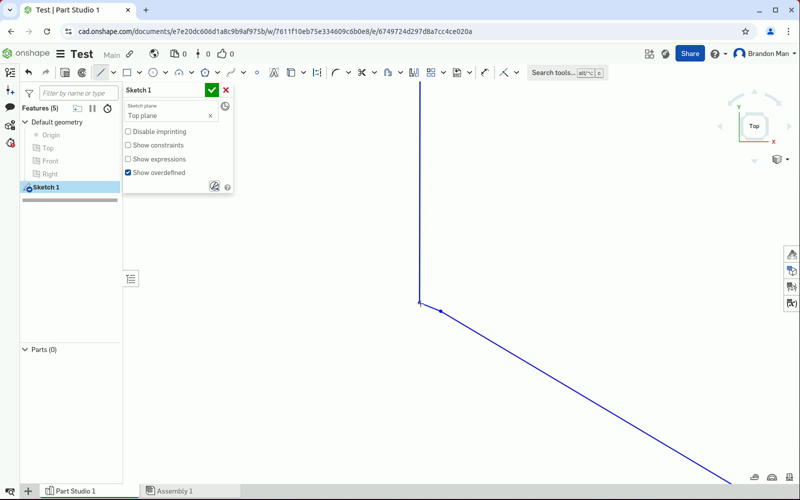
scroll(-6)
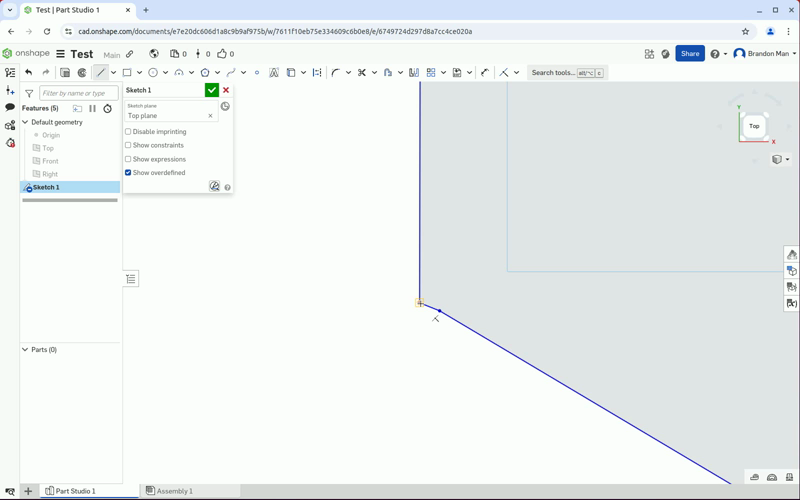
scroll(-6)
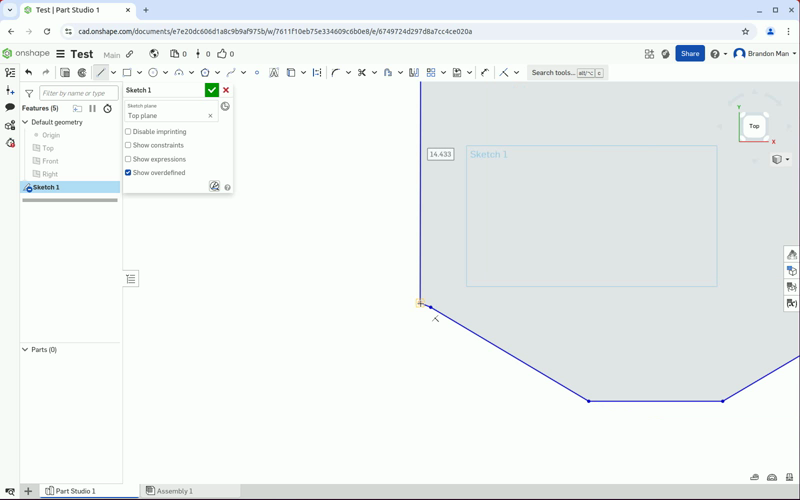
scroll(-6)
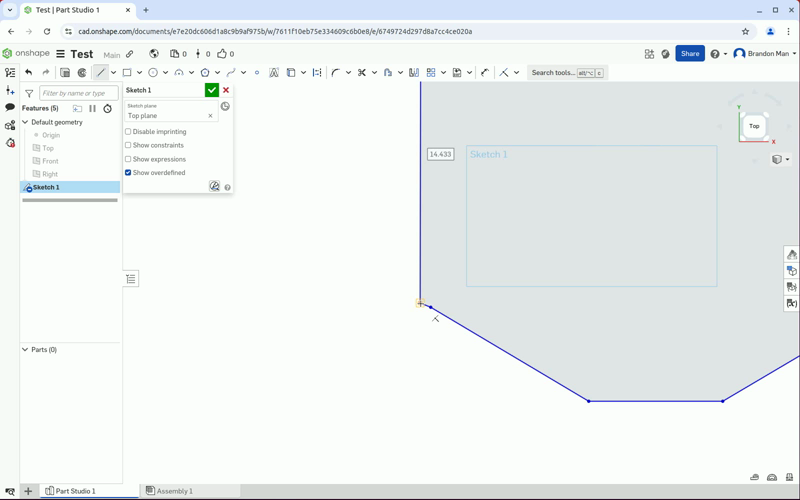
scroll(-6)
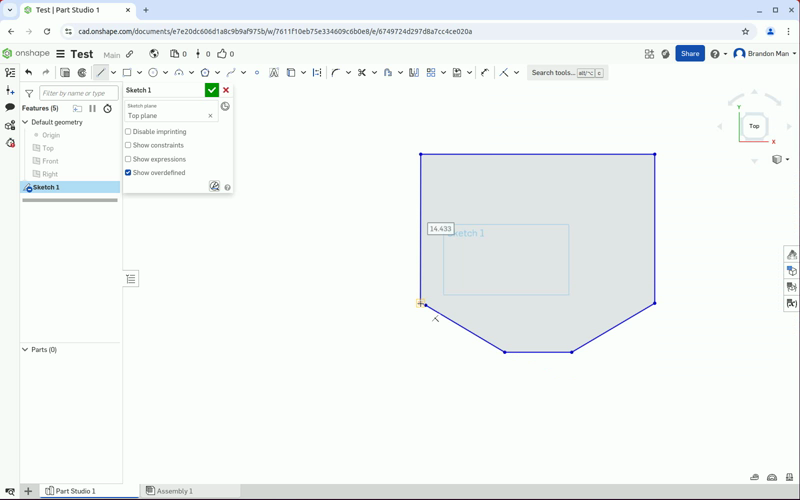
scroll(-6)
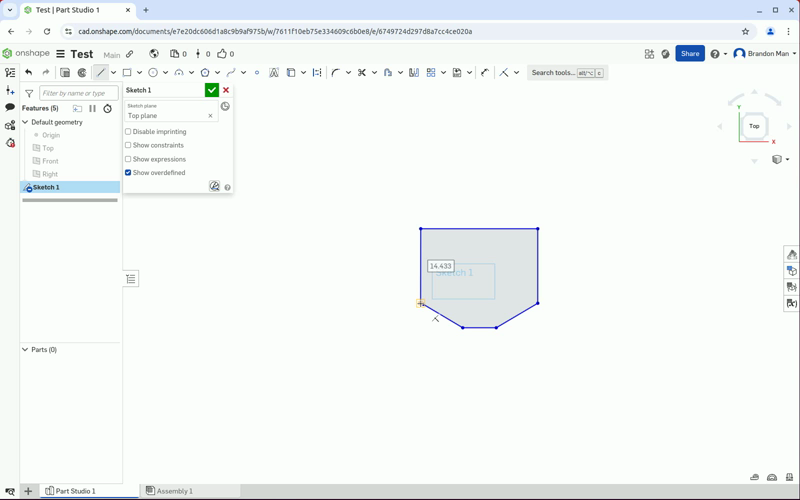
key(esc)
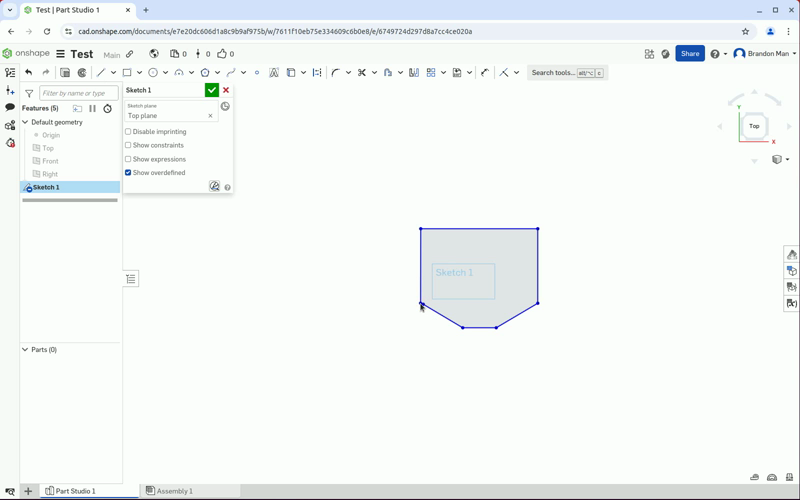
mouse_move(493, 266)
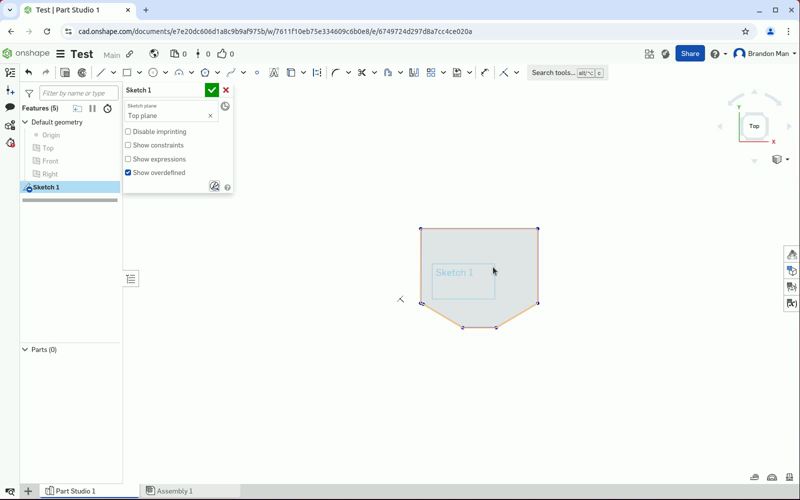
click(493, 266)
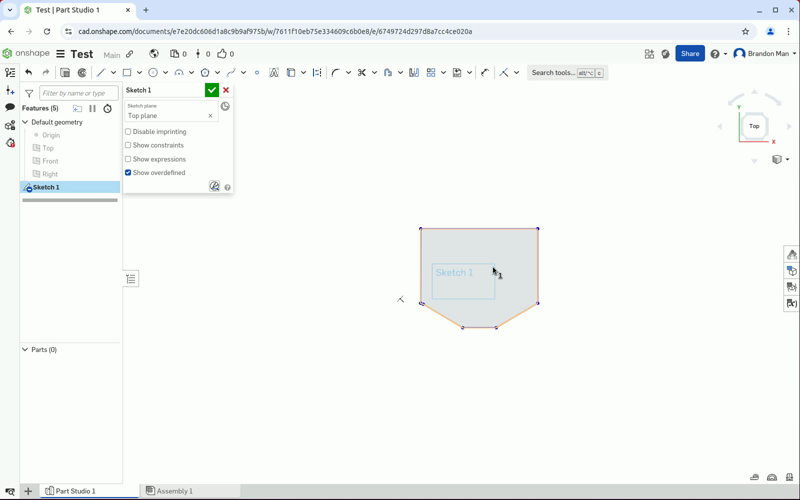
mouse_move(73, 352)
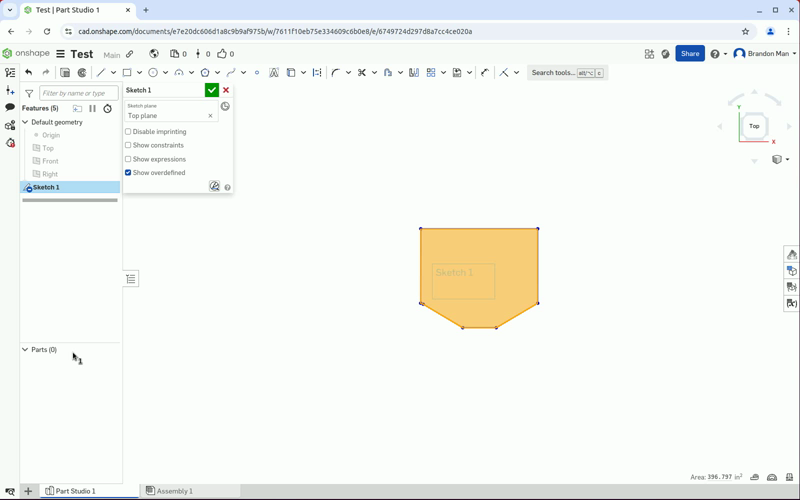
key(shift+y)
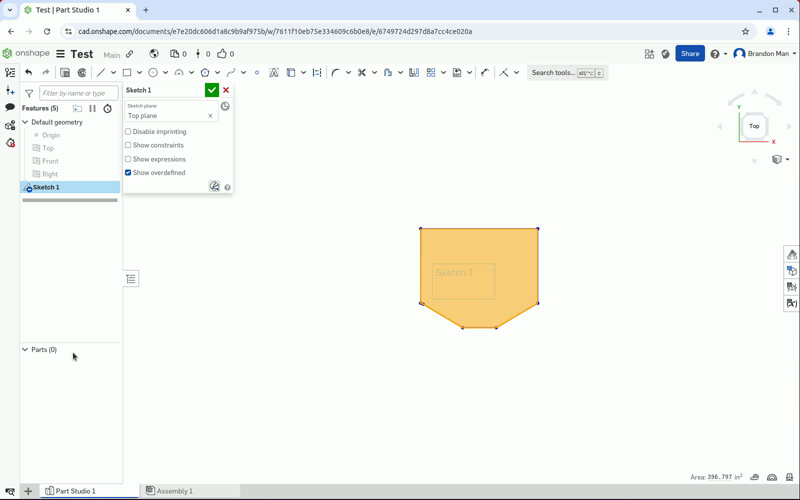
key(shift+e)
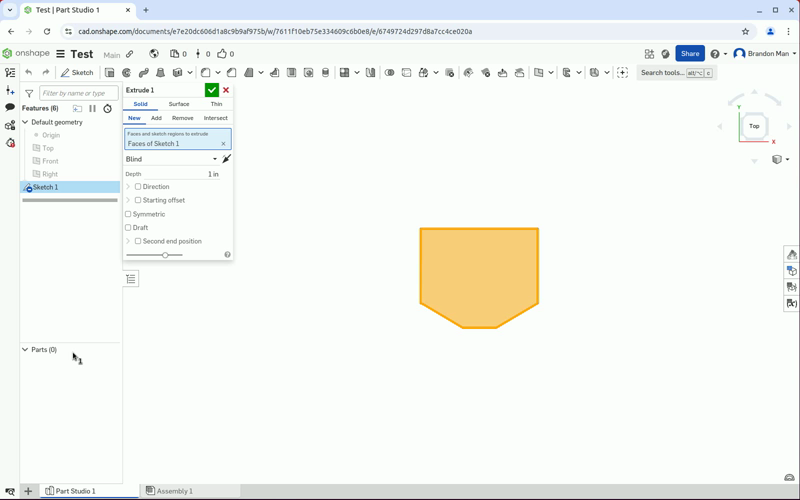
mouse_move(143, 106)
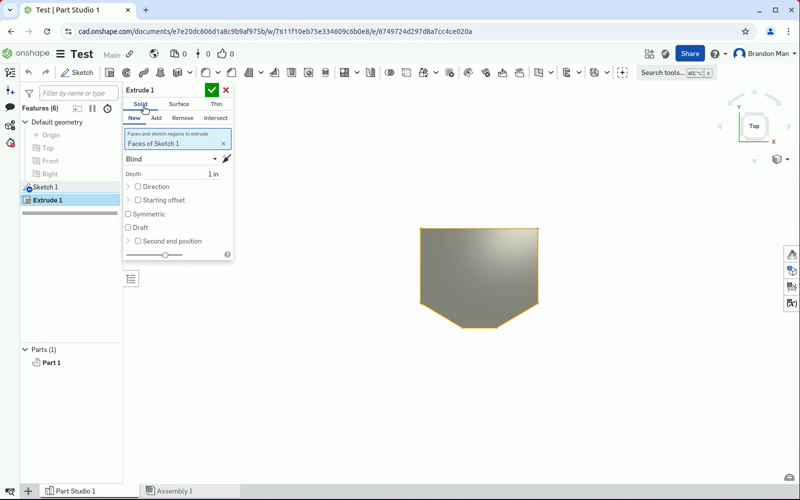
click(143, 106)
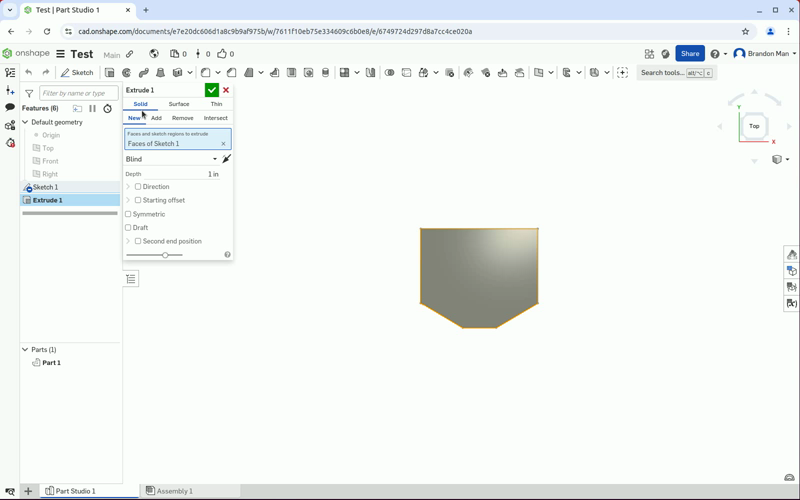
mouse_move(137, 120)
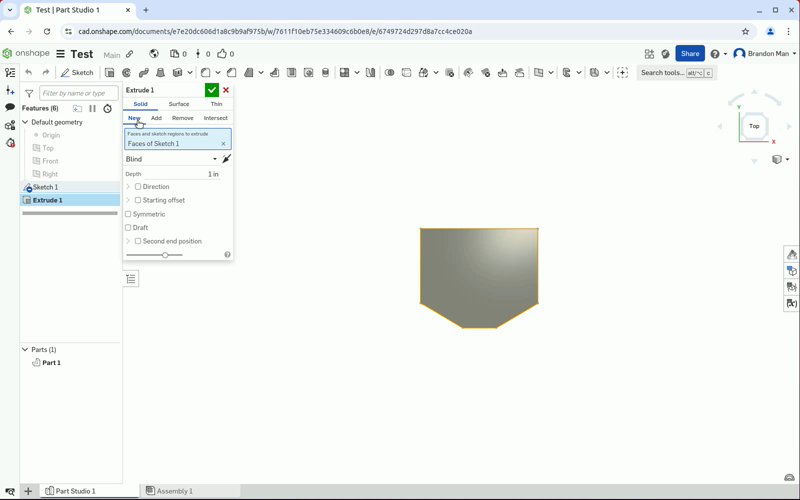
click(137, 120)
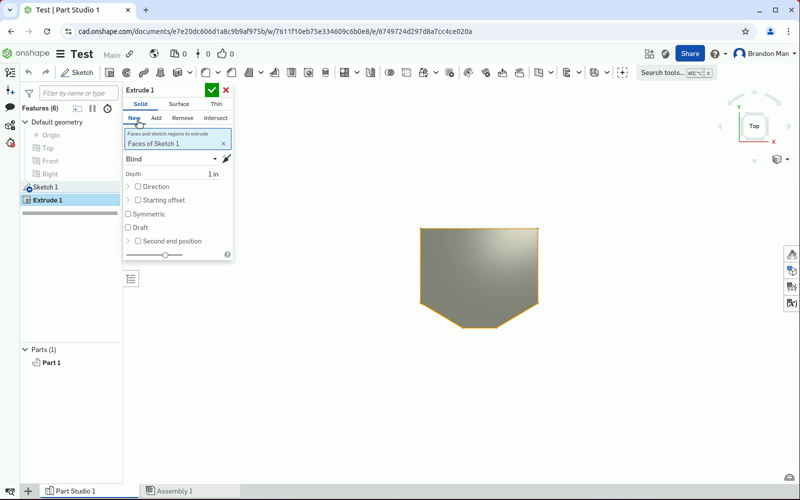
key(tab, 4)
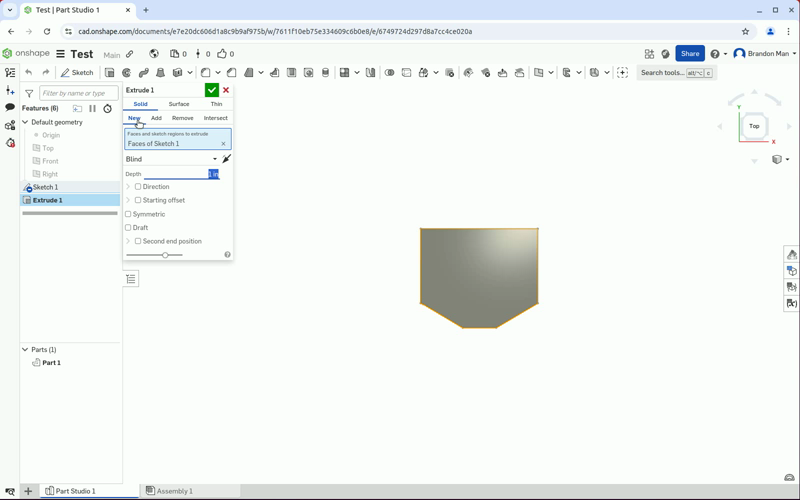
text(16.128)
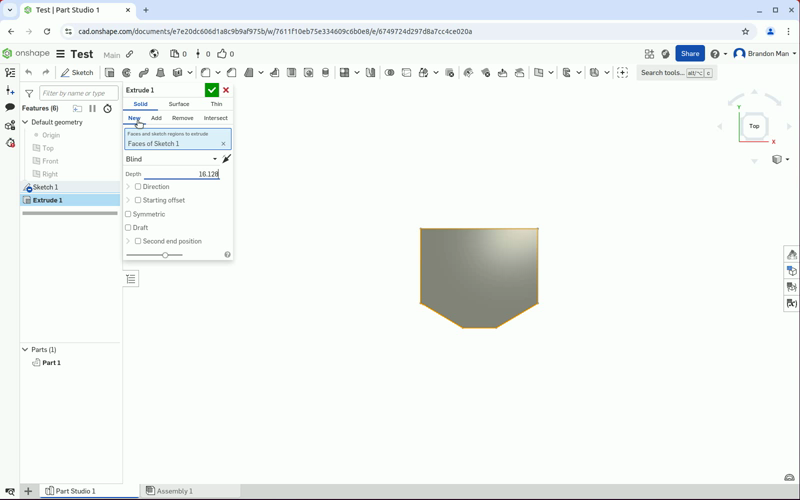
key(enter)
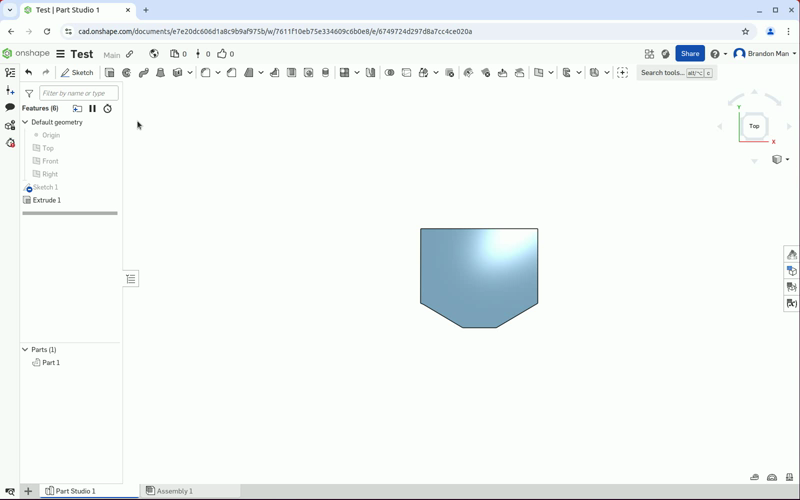
key(shift+h)
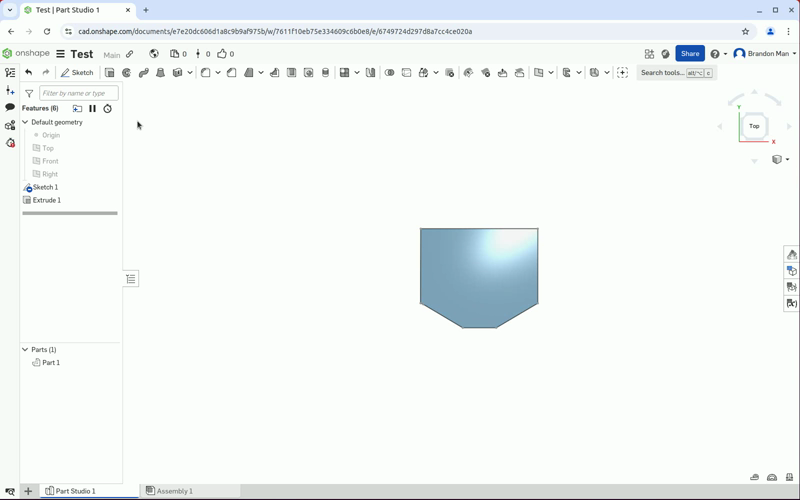
key(shift+h)
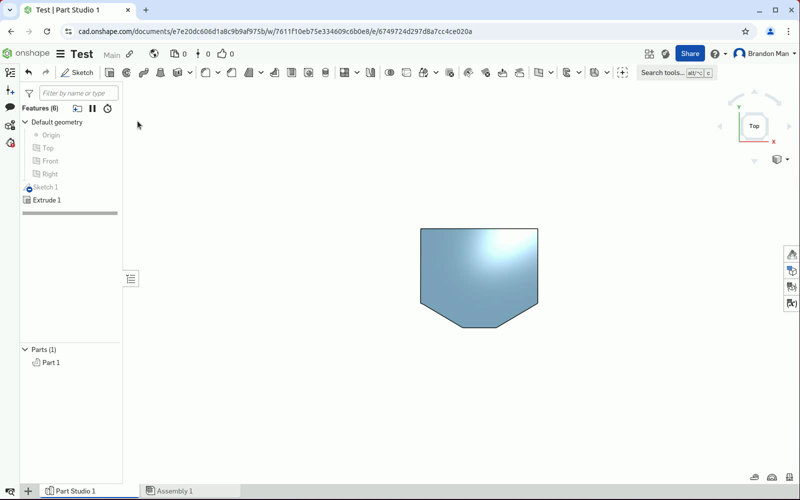
mouse_move(73, 189)
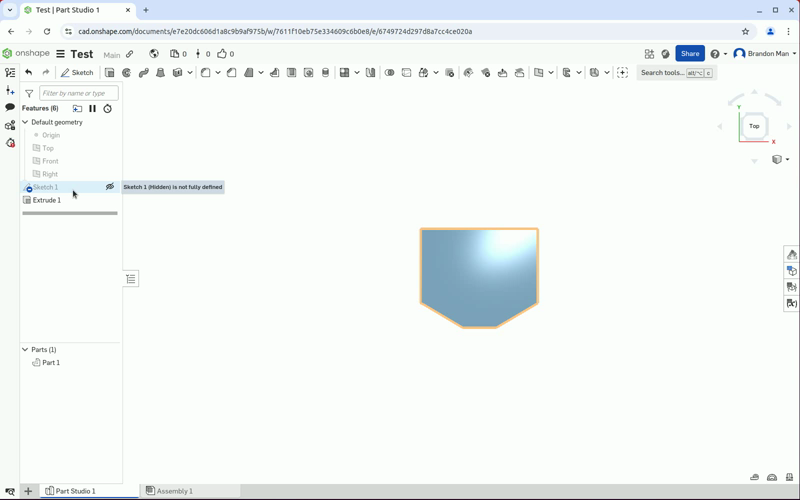
click(73, 189)
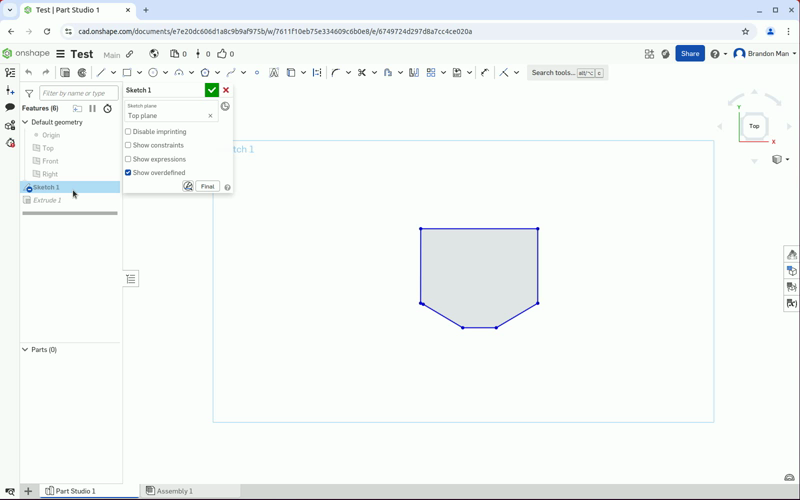
mouse_move(229, 92)
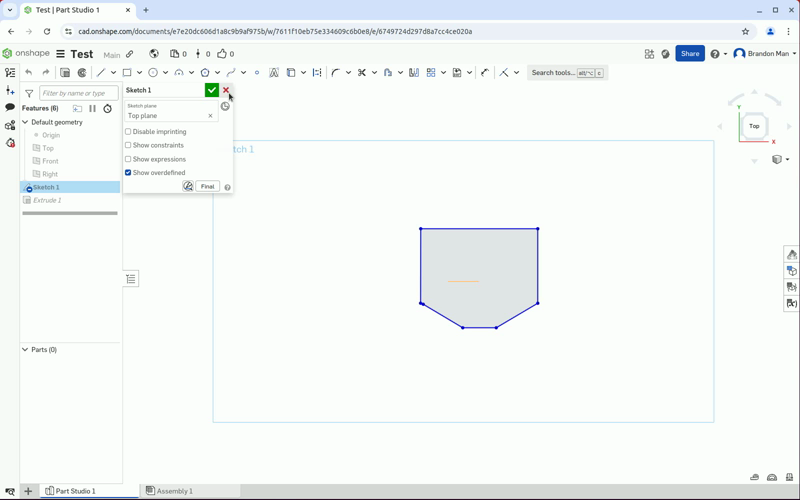
click(229, 92)
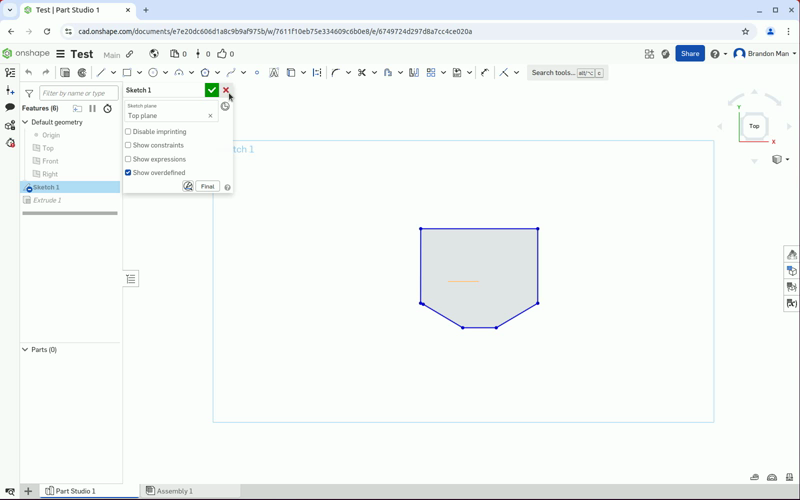
key(shift+s)
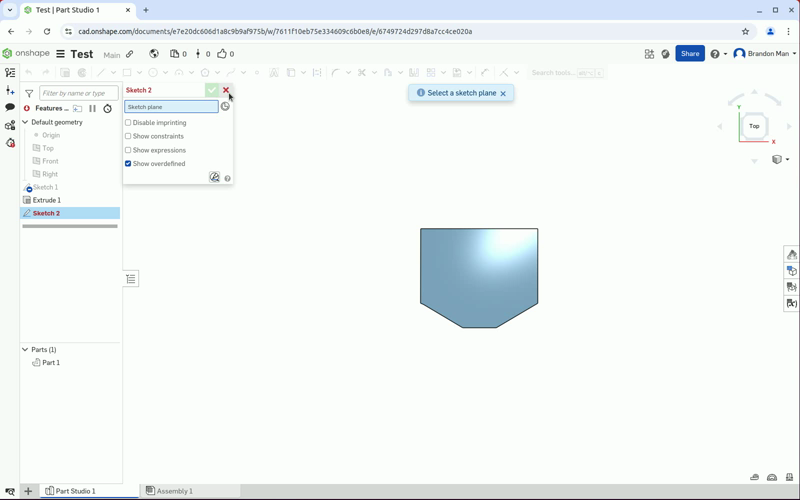
mouse_move(73, 150)
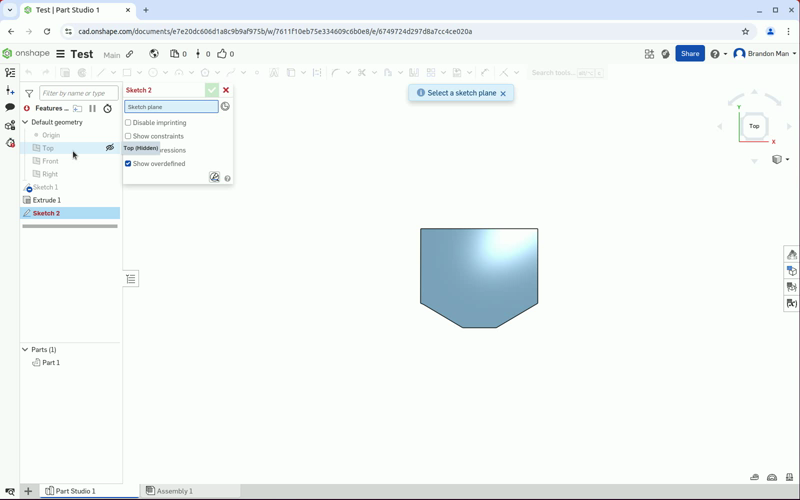
click(73, 150)
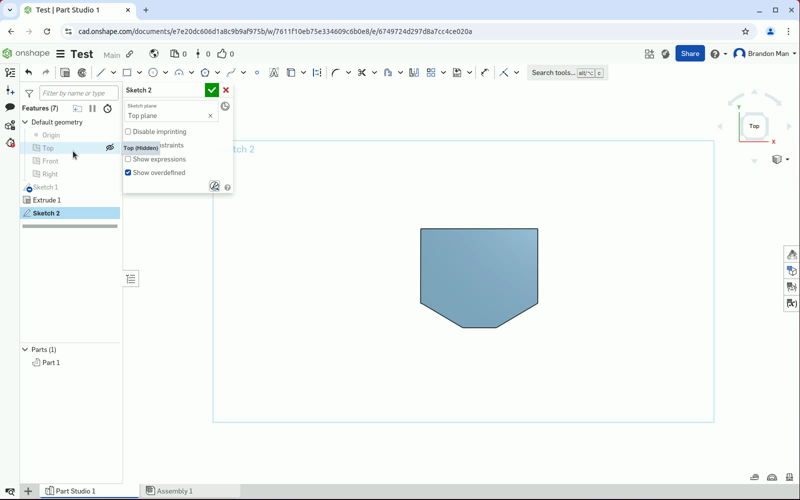
mouse_move(73, 352)
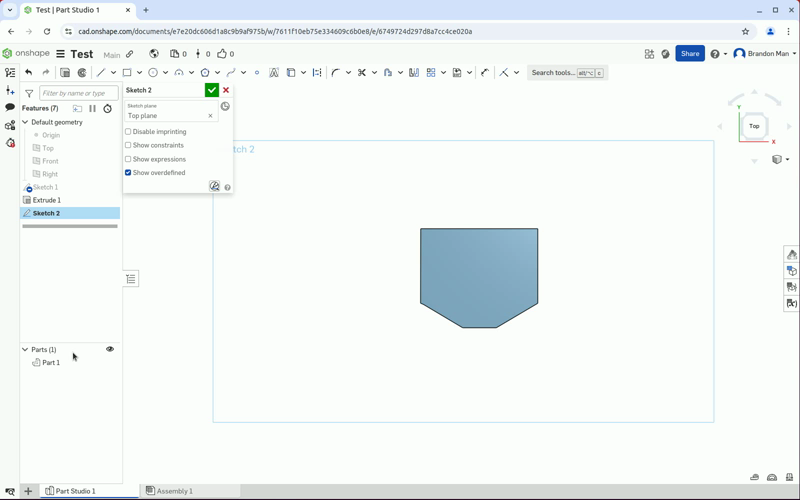
key(y)
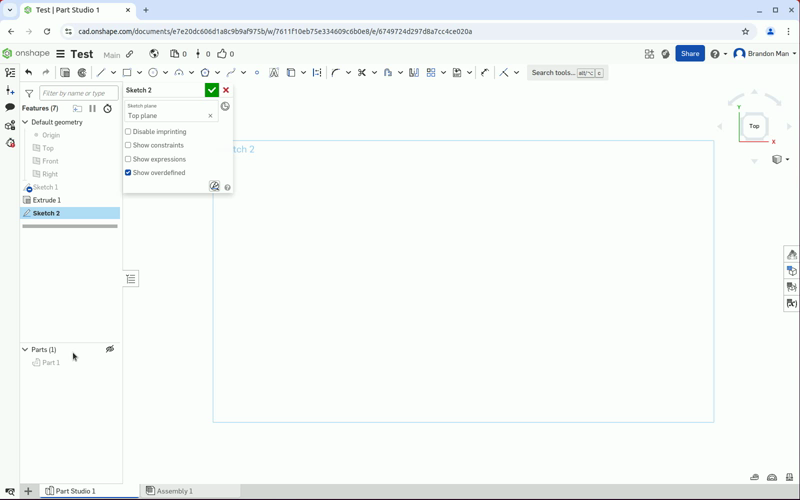
key(l)
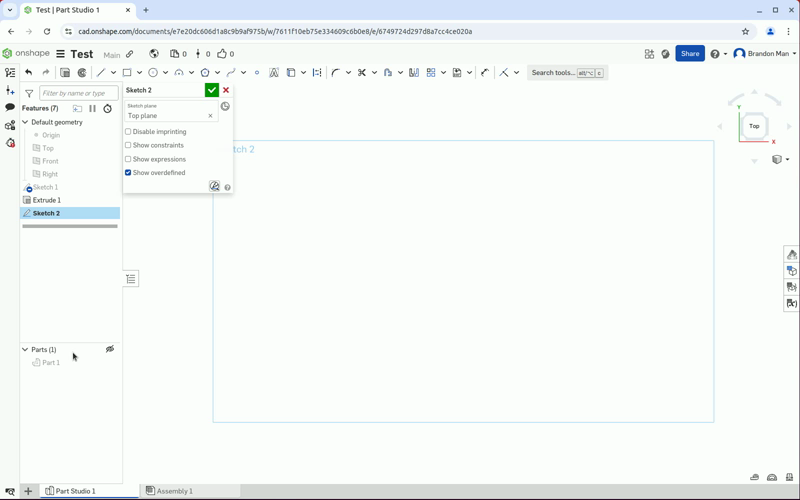
key_down(shift)
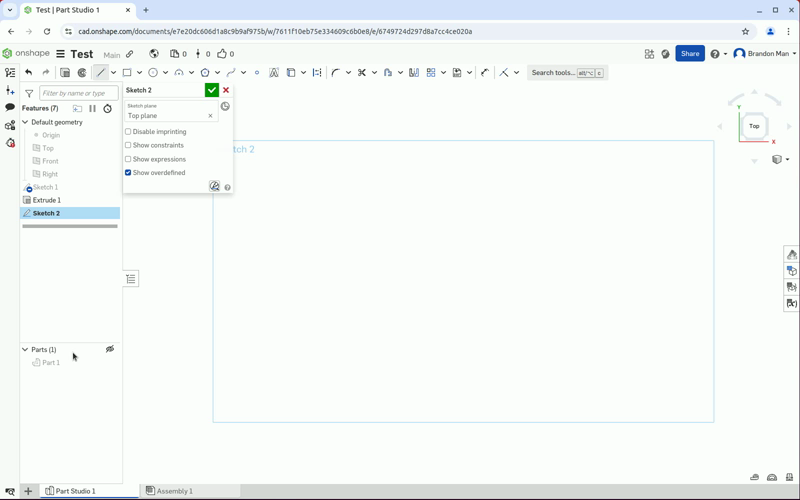
mouse_move(386, 282)
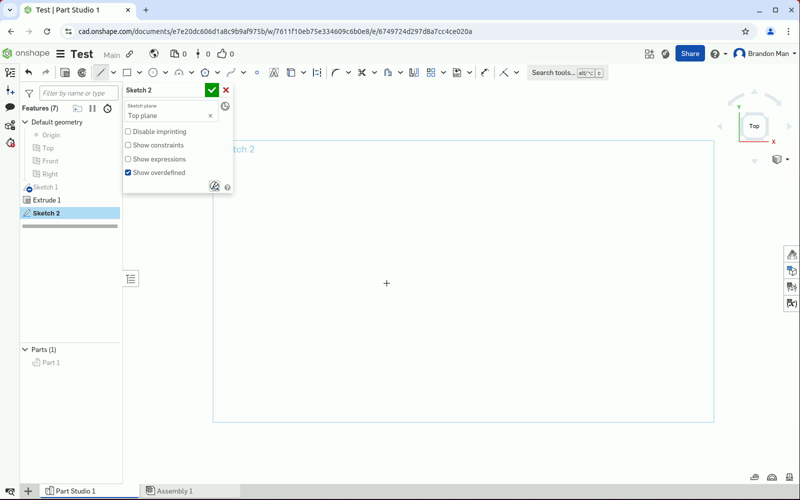
click(386, 282)
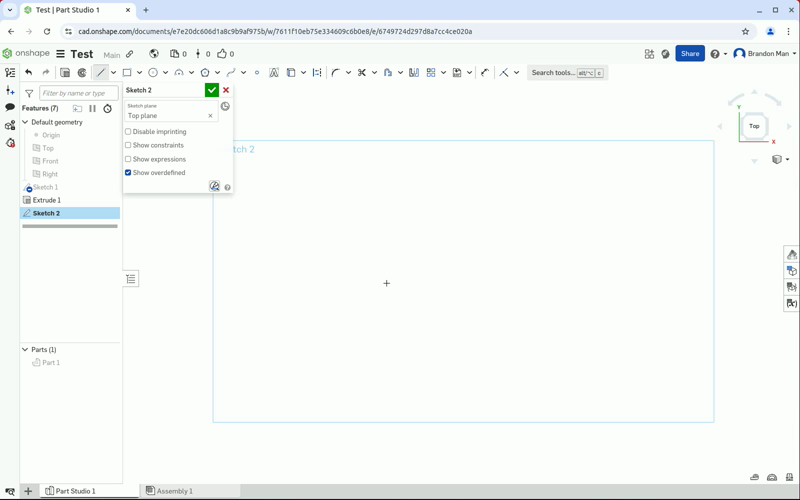
key_up(shift)
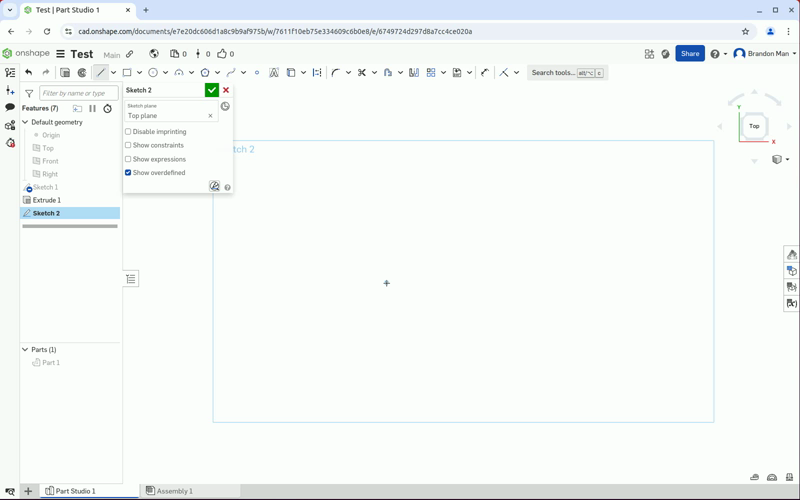
key_down(shift)
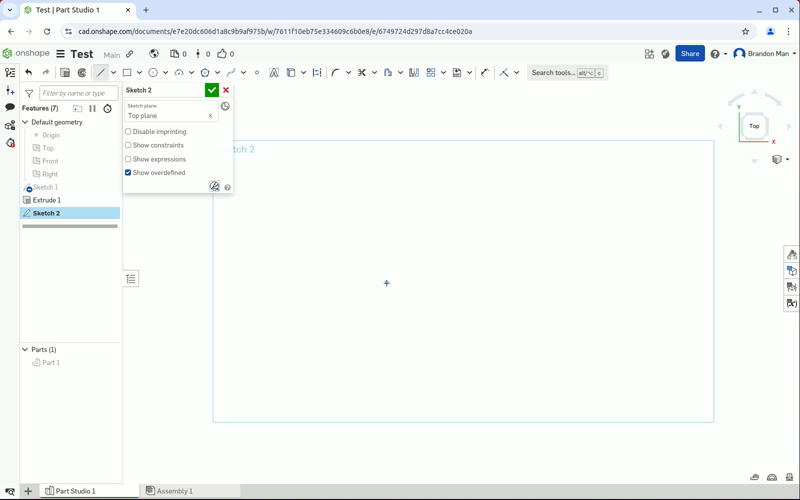
mouse_move(417, 282)
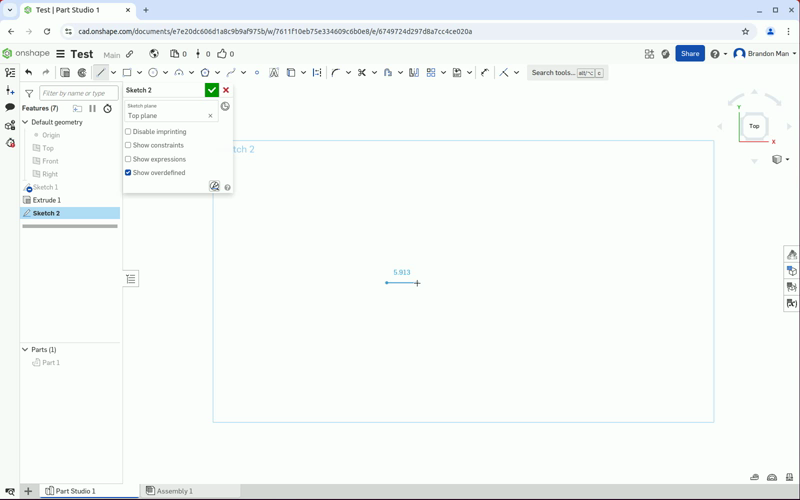
mouse_move(421, 303)
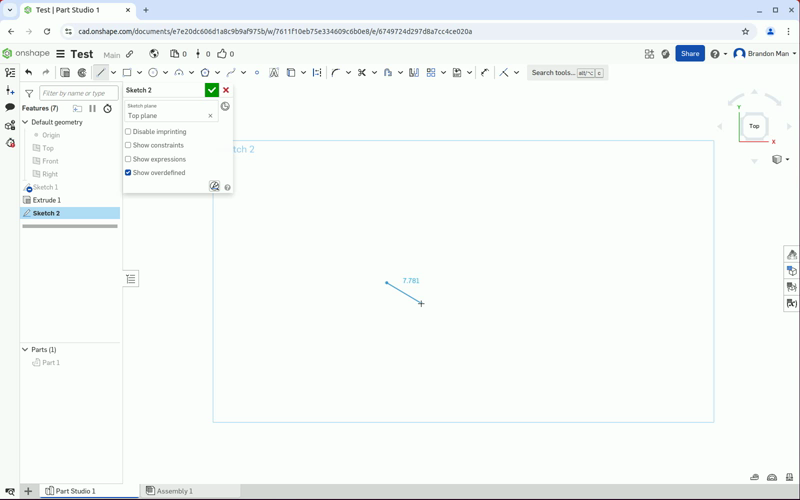
click(421, 303)
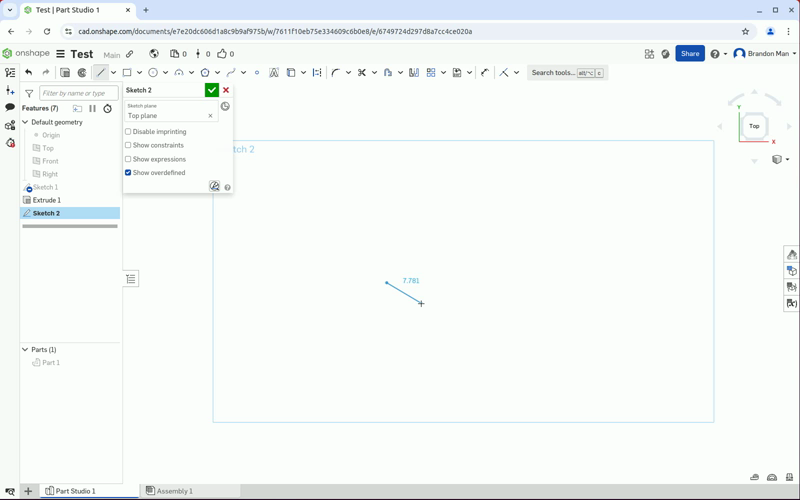
key_up(shift)
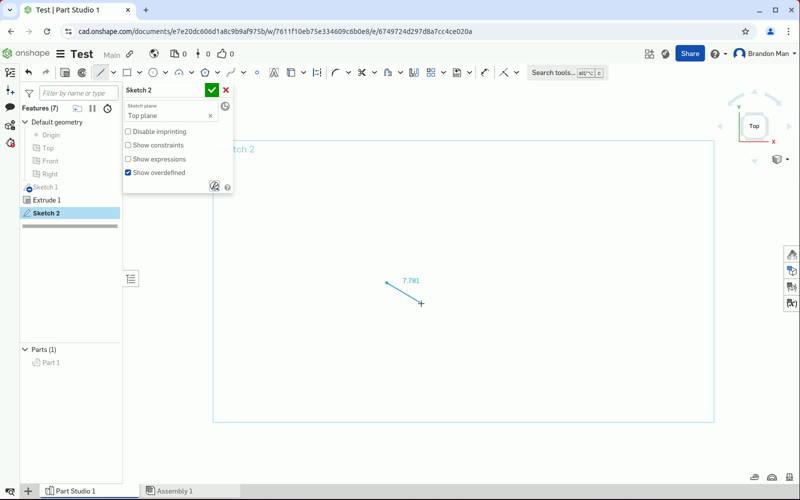
key_down(shift)
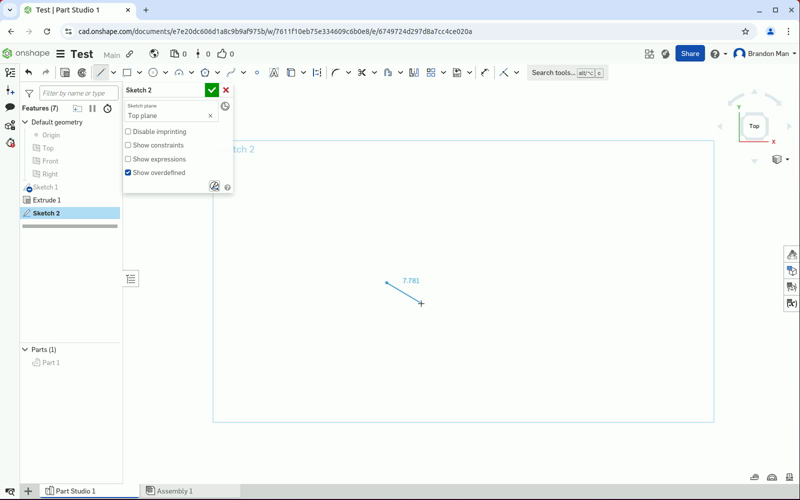
mouse_move(421, 228)
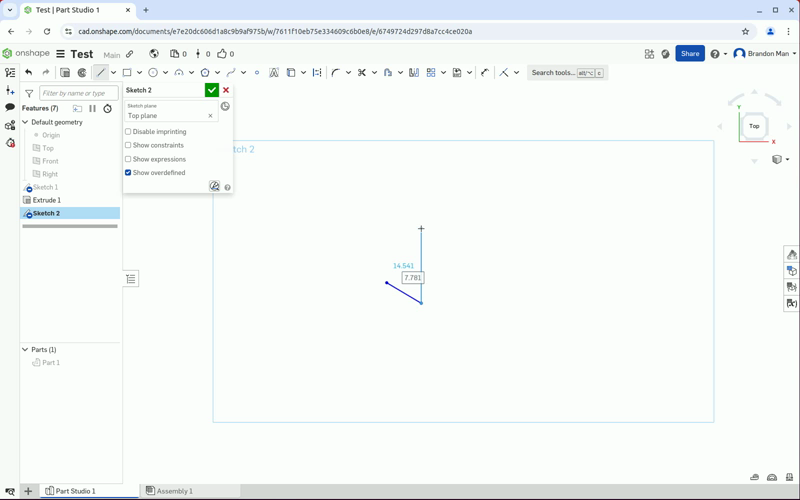
click(421, 228)
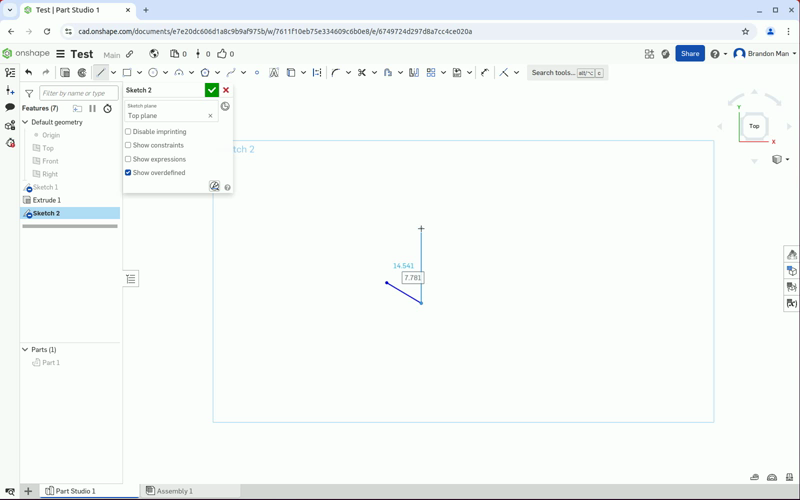
key_up(shift)
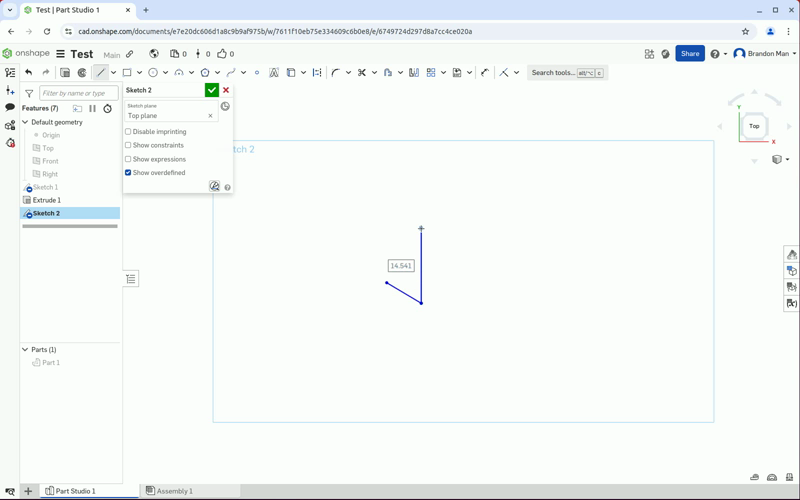
key_down(shift)
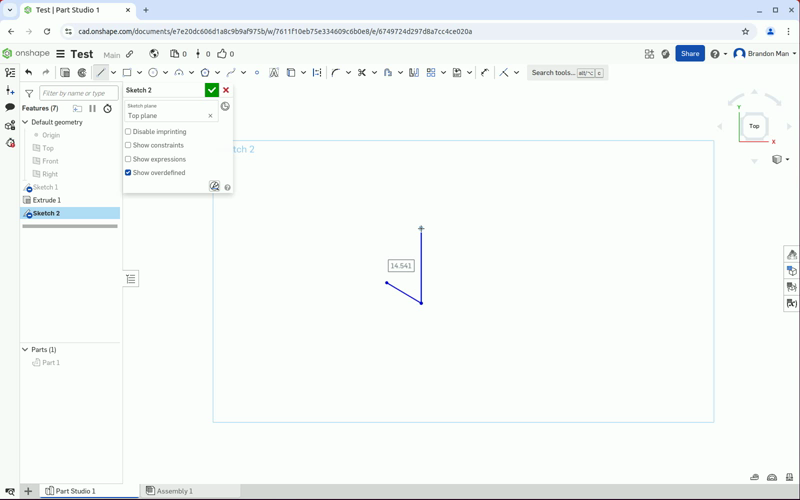
mouse_move(451, 228)
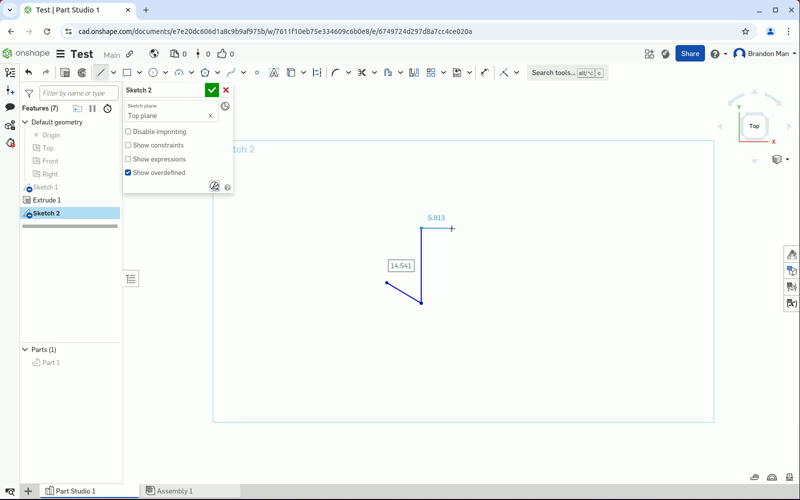
mouse_move(386, 228)
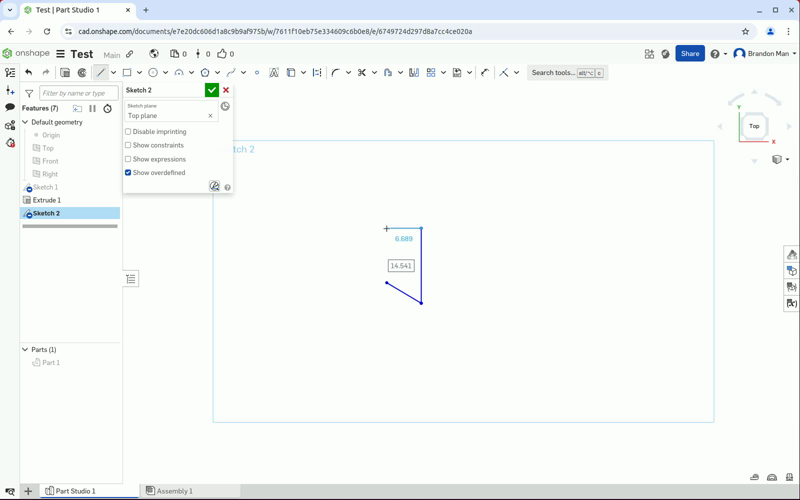
click(386, 228)
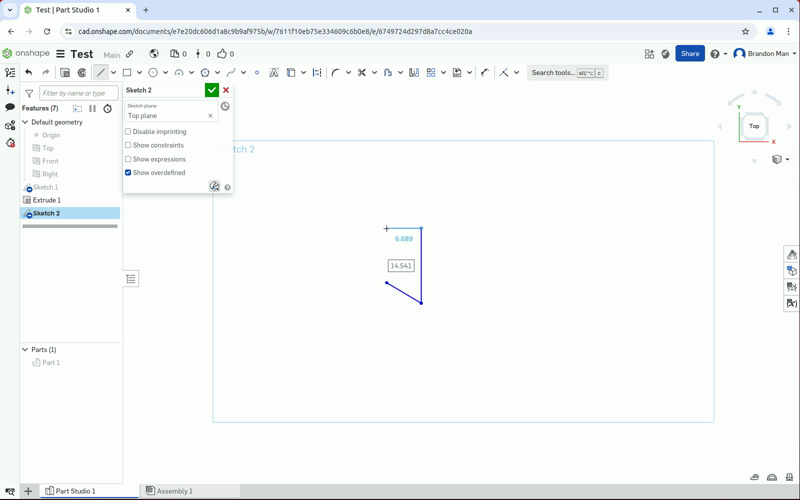
key_up(shift)
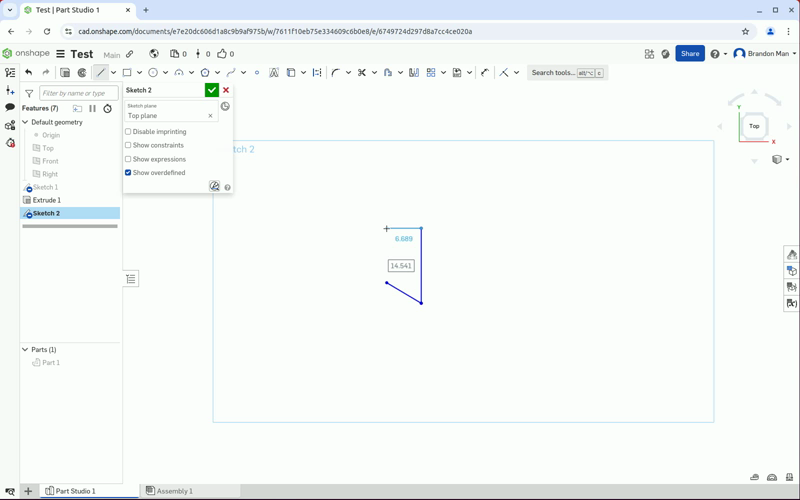
mouse_move(417, 228)
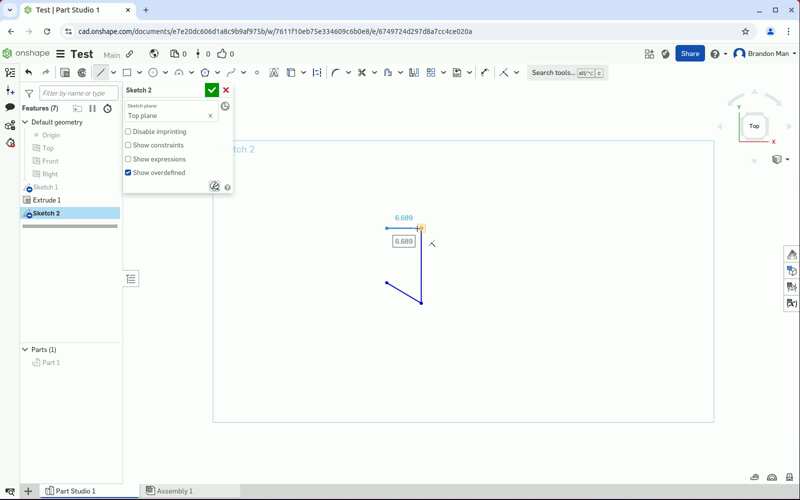
key_down(shift)
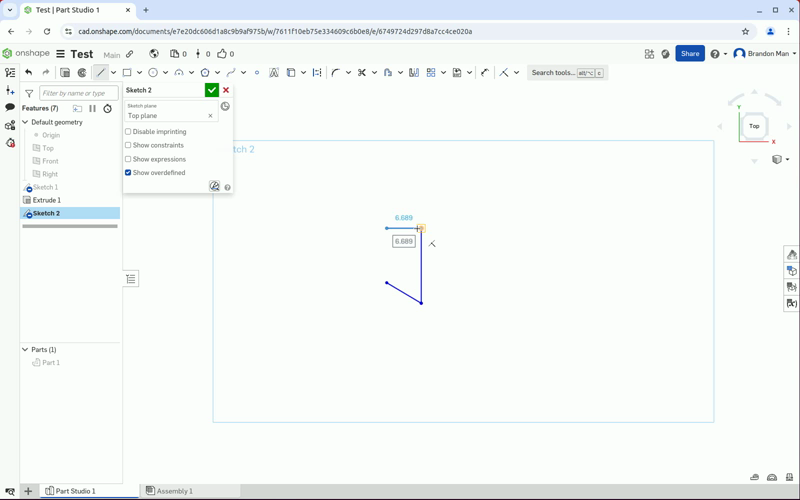
mouse_move(386, 282)
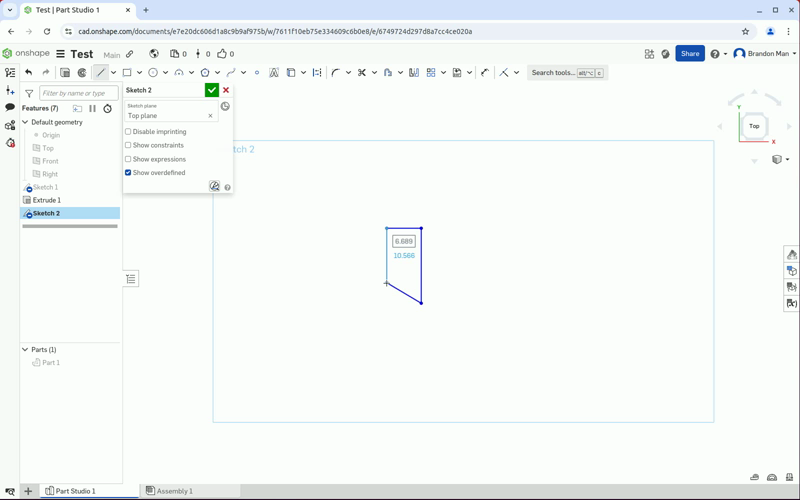
key_up(shift)
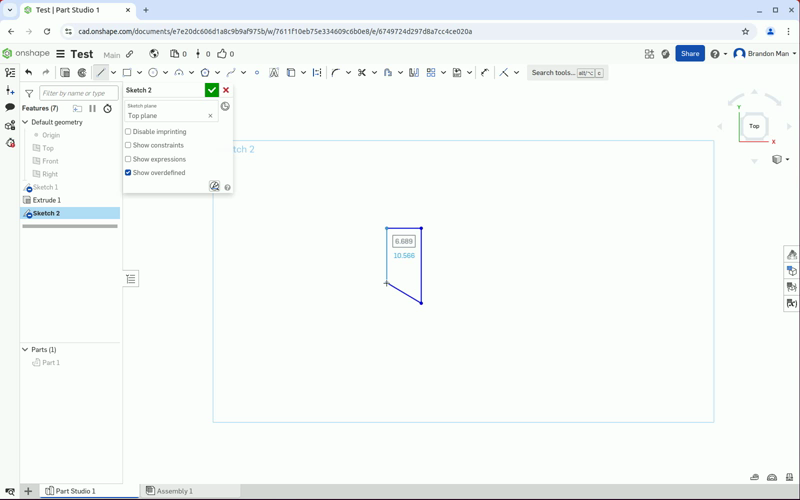
click(386, 282)
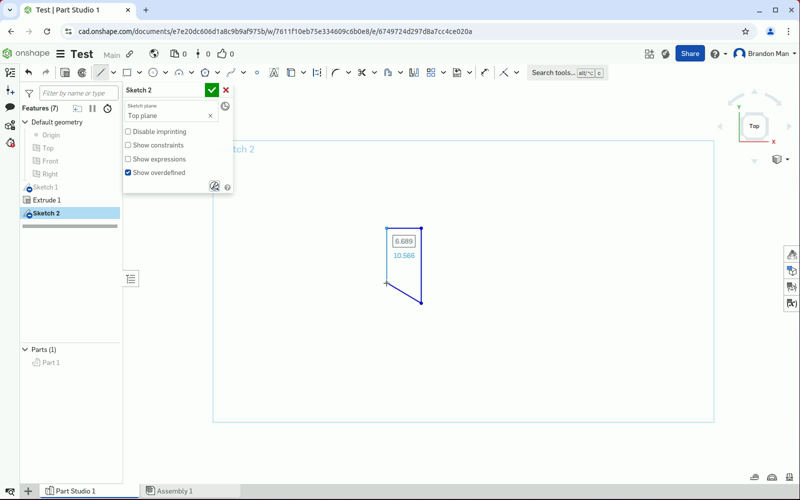
key(esc)
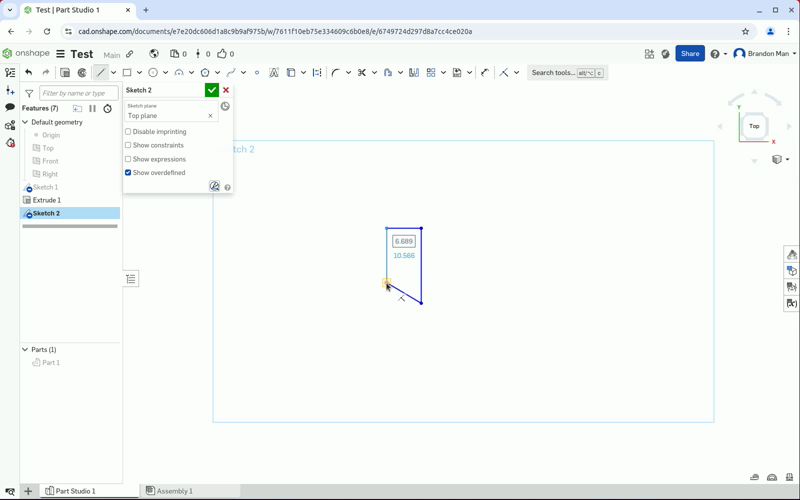
mouse_move(393, 261)
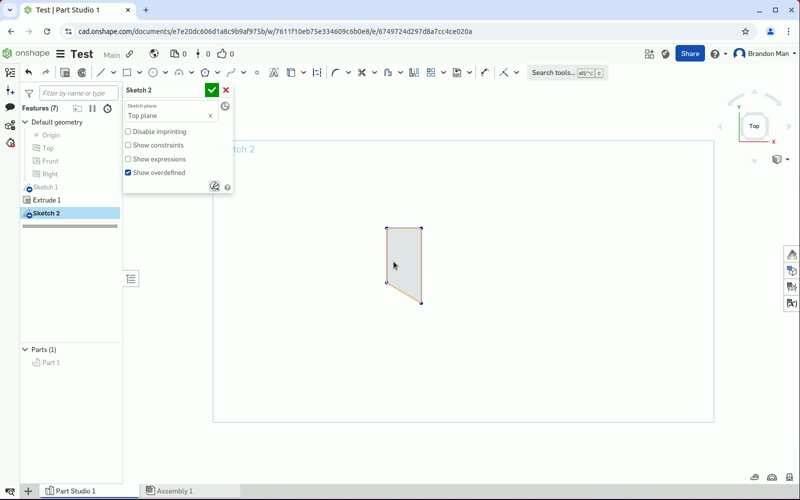
click(393, 261)
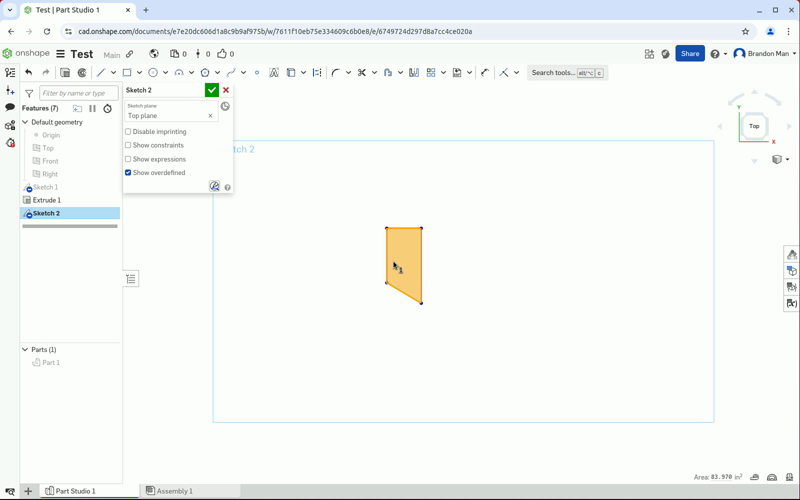
mouse_move(73, 352)
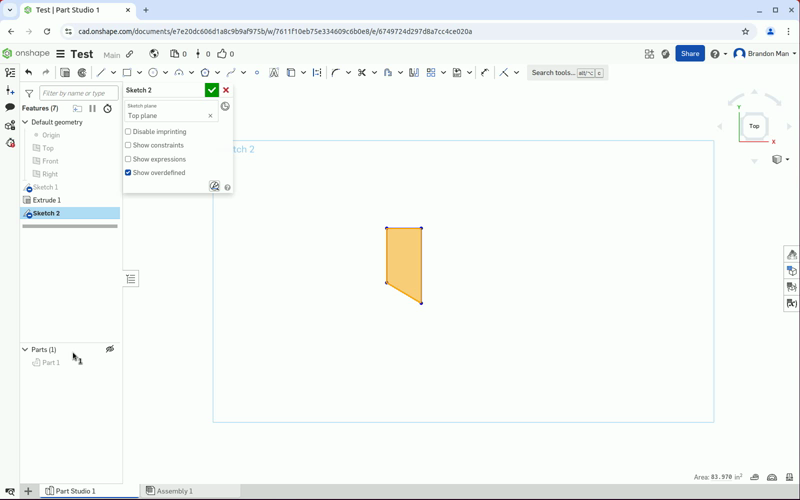
key(shift+y)
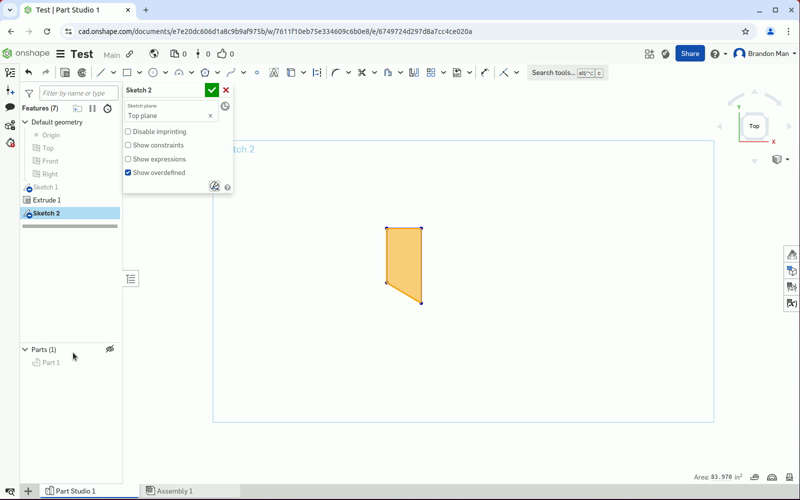
key(shift+e)
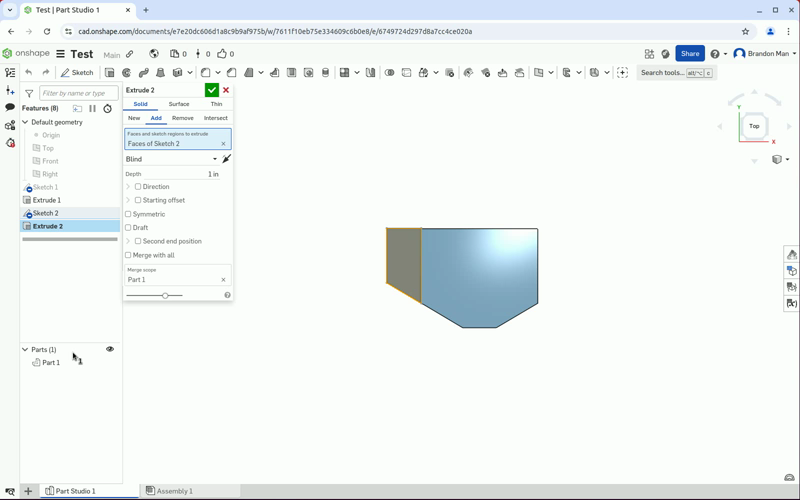
mouse_move(143, 106)
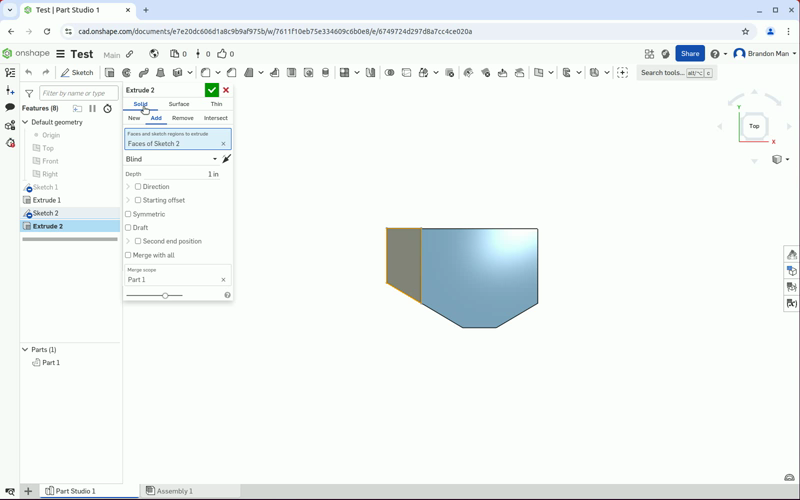
click(143, 106)
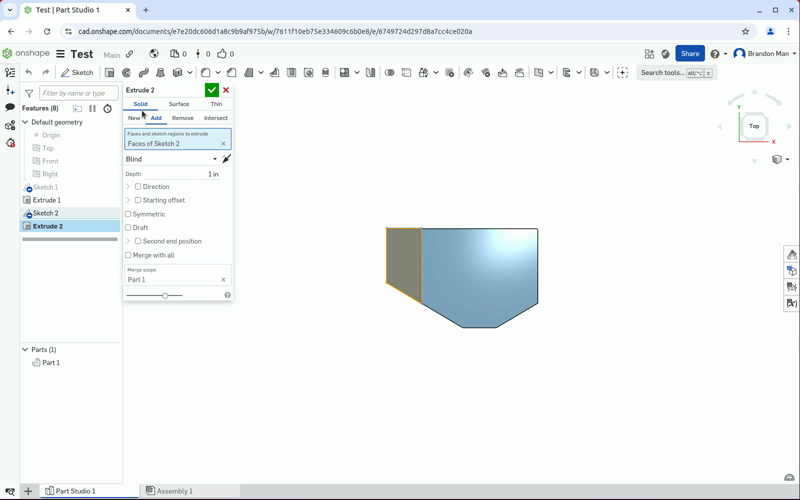
mouse_move(137, 120)
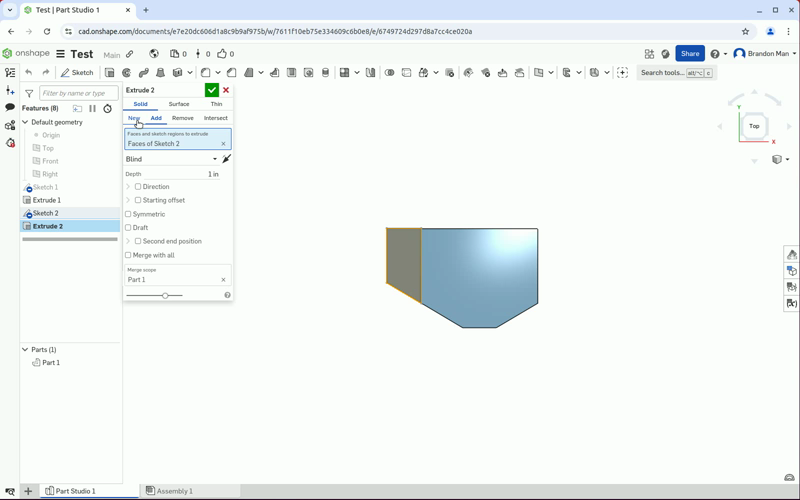
click(137, 120)
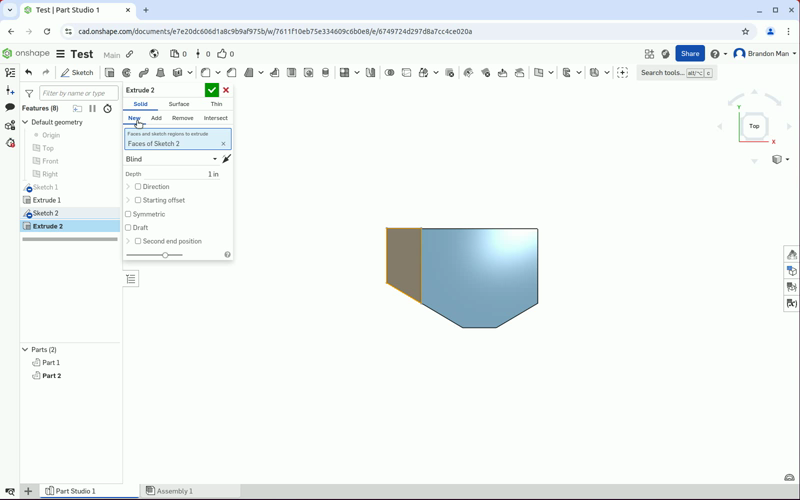
key(tab, 4)
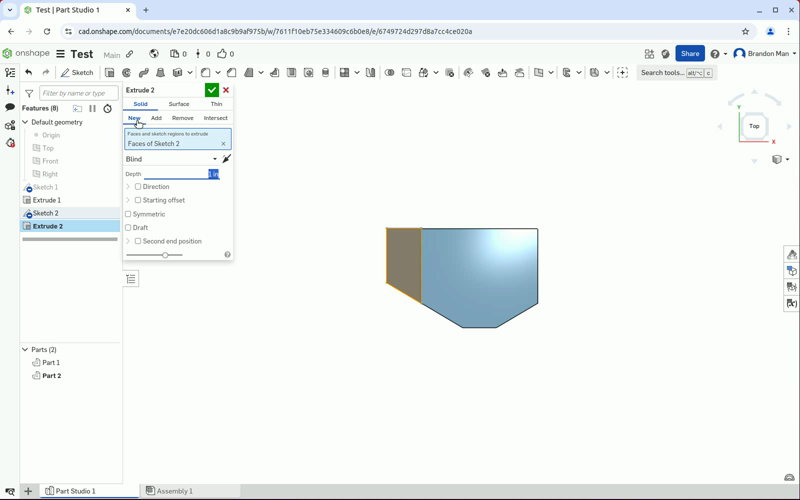
text(7.943)
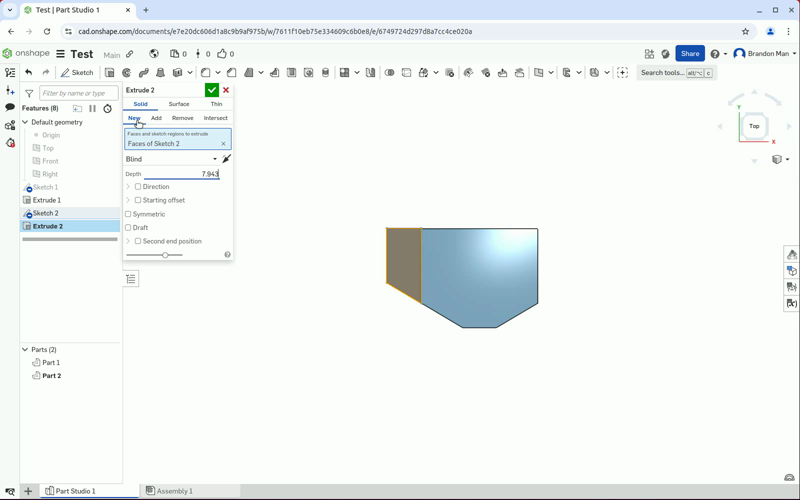
key(enter)
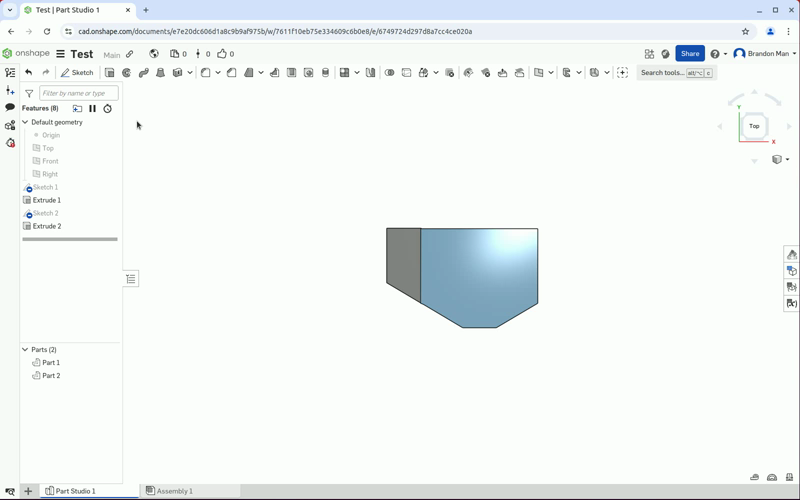
key(shift+h)
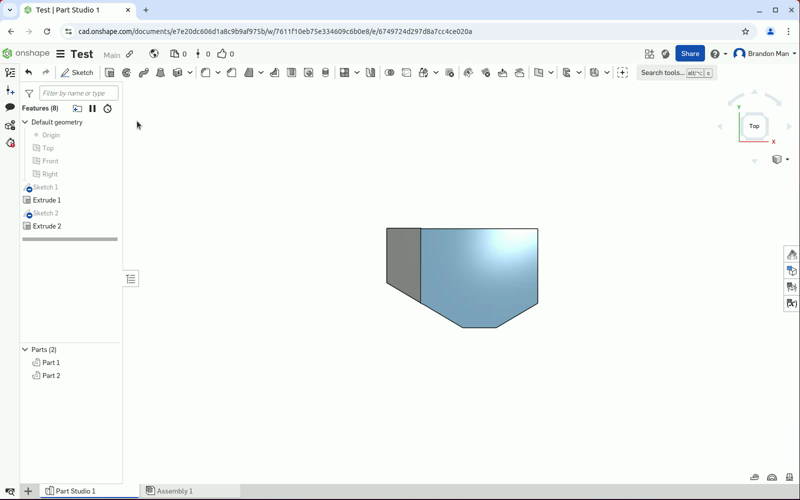
key(shift+h)
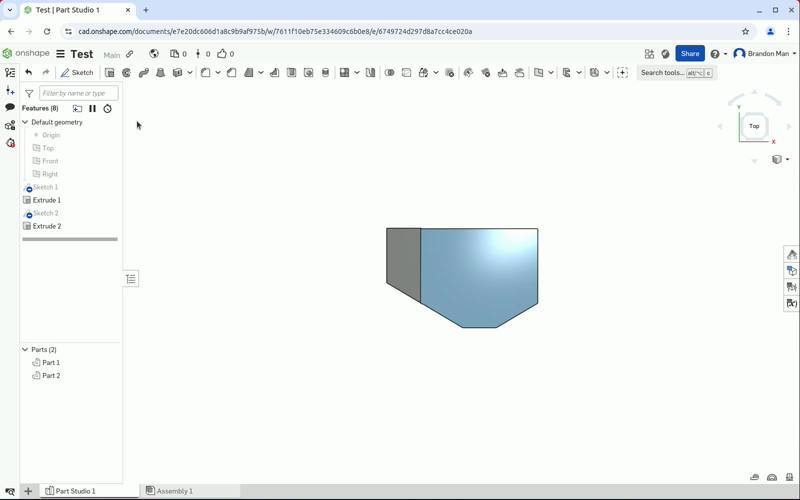
mouse_move(73, 189)
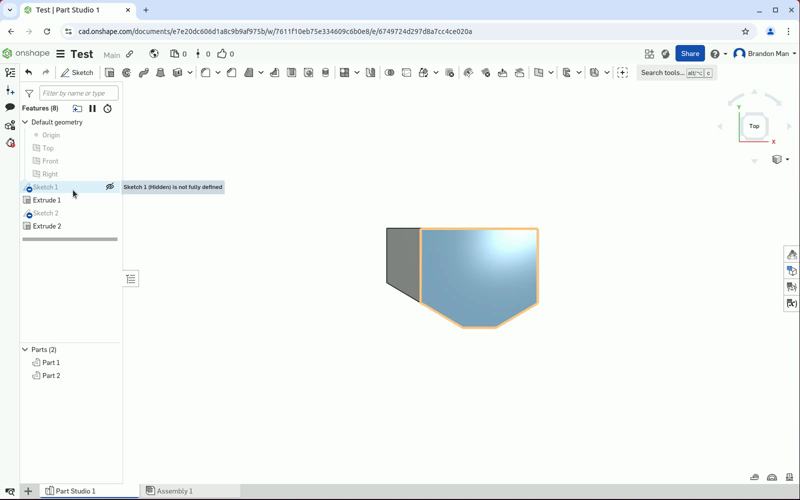
click(73, 189)
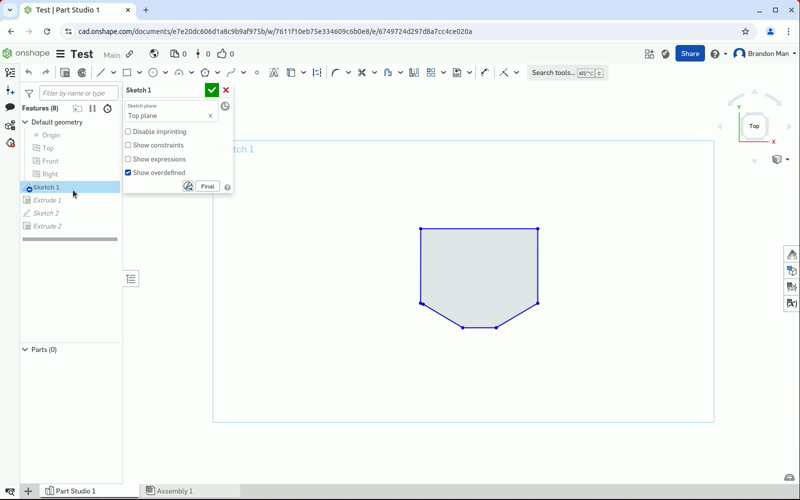
mouse_move(229, 92)
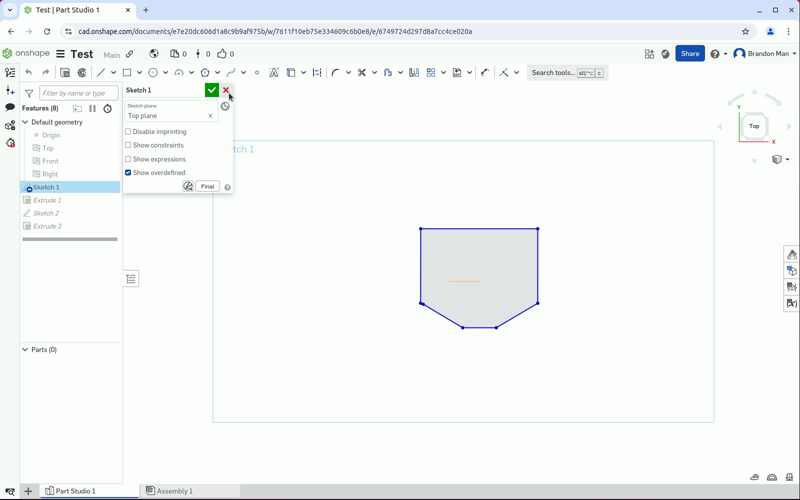
click(229, 92)
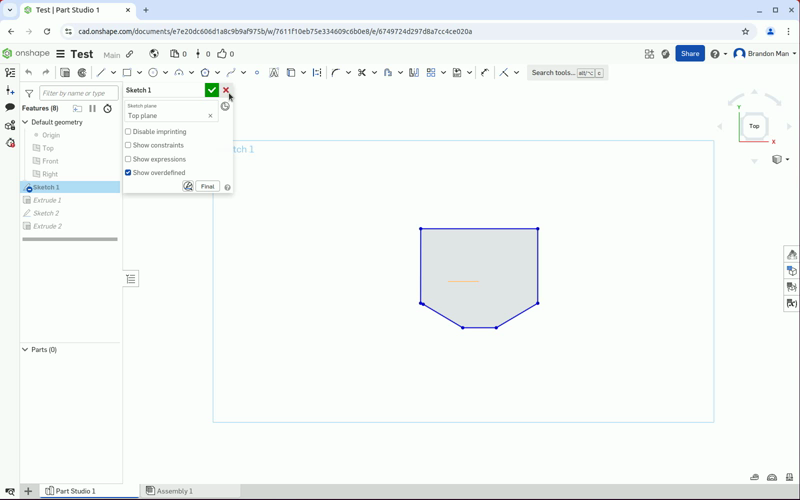
key(shift+s)
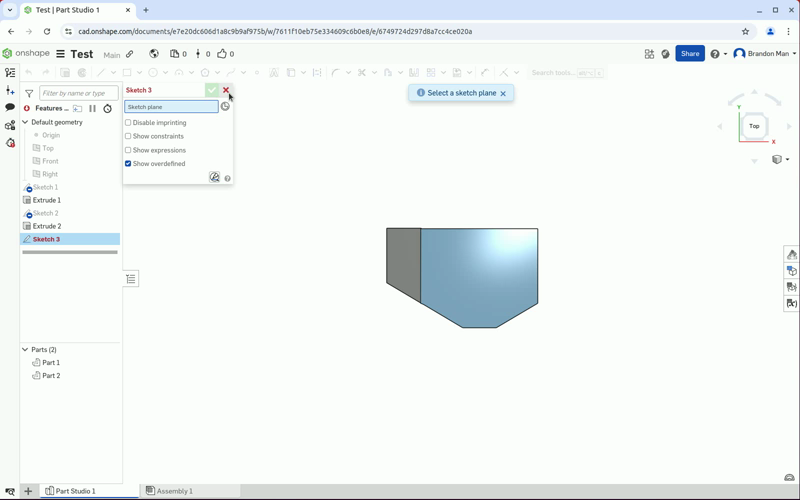
mouse_move(73, 150)
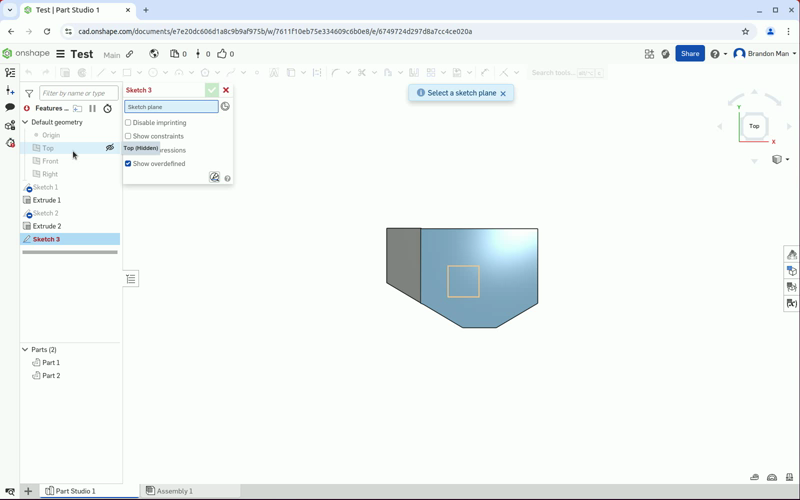
click(73, 150)
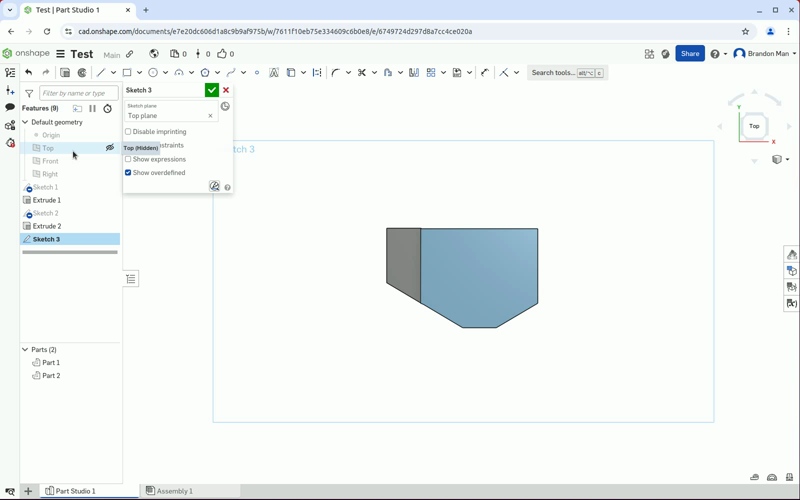
mouse_move(73, 352)
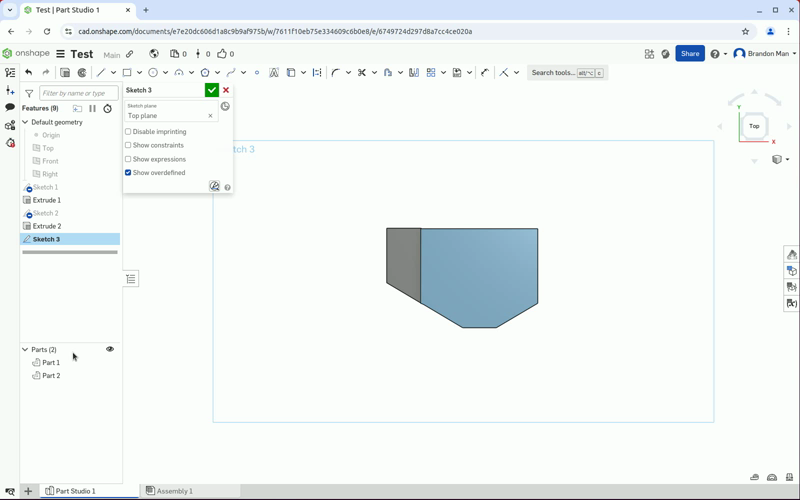
key(y)
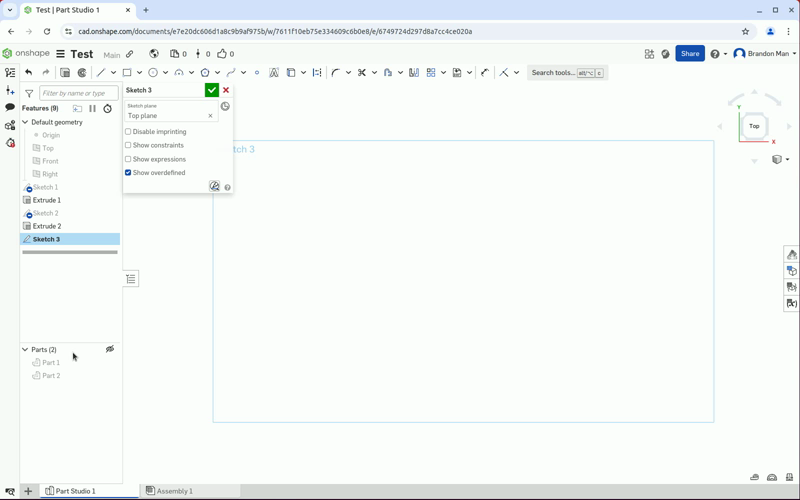
key(l)
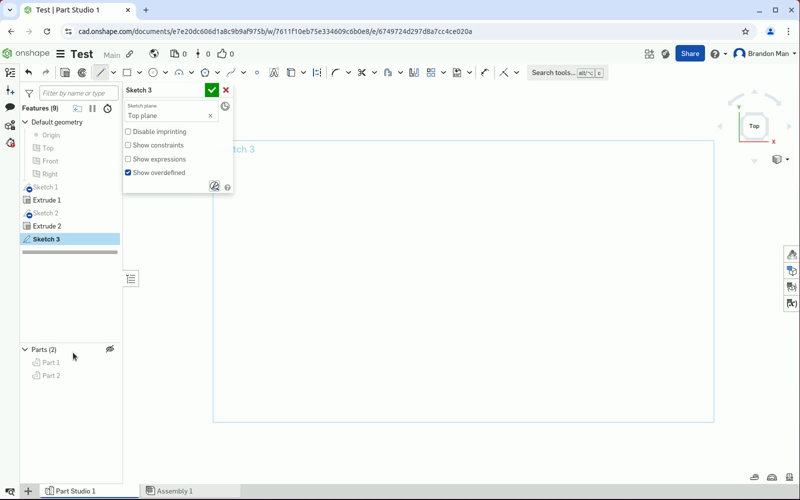
key_down(shift)
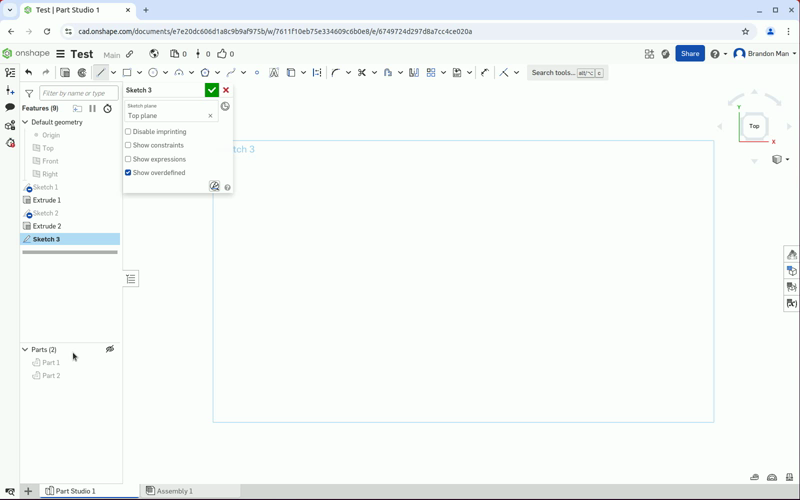
mouse_move(539, 303)
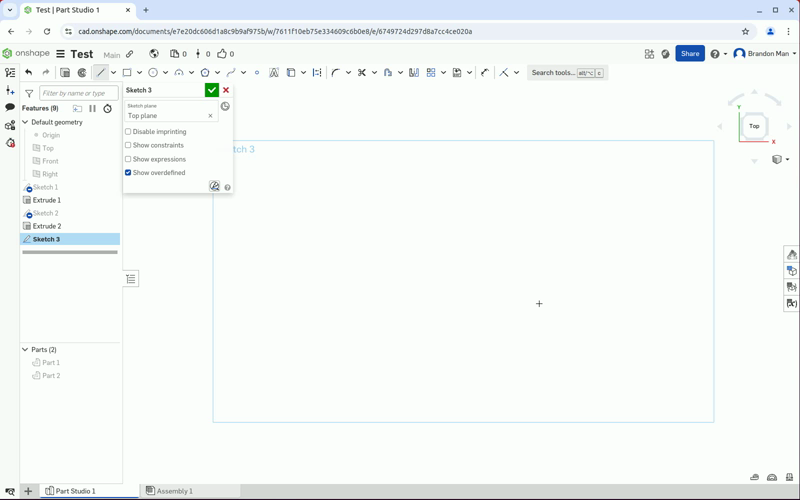
click(539, 303)
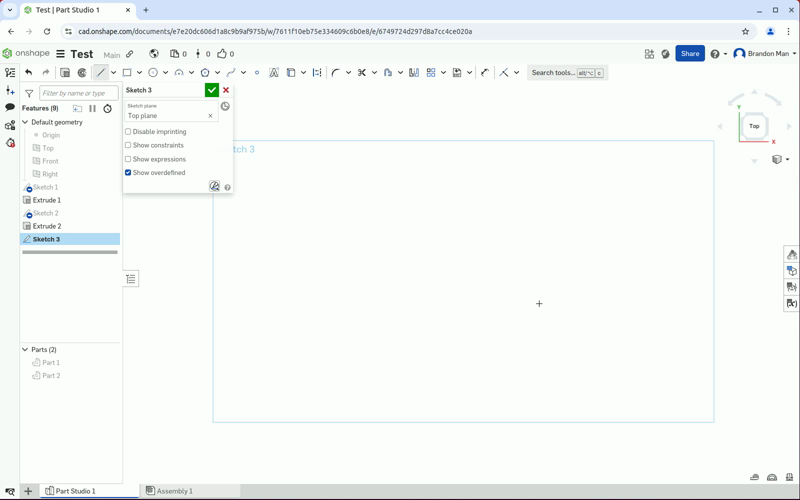
key_up(shift)
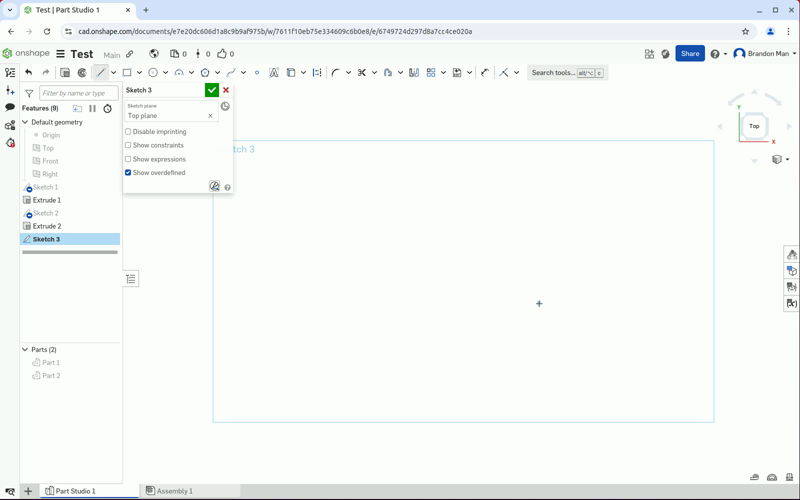
key_down(shift)
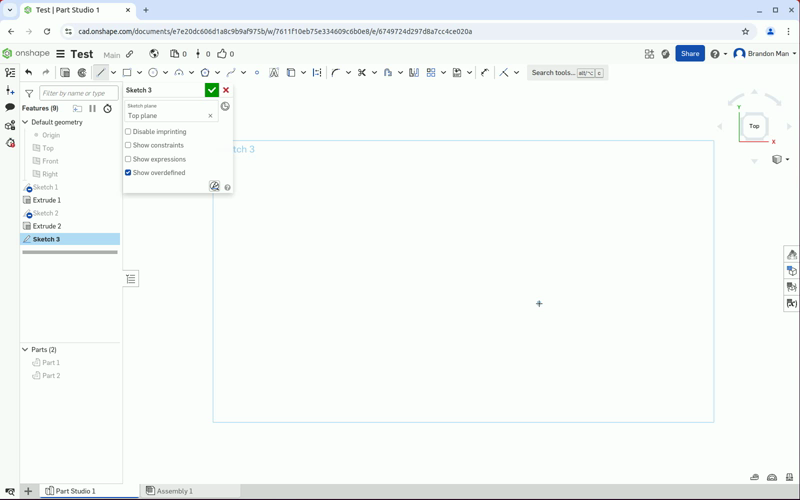
mouse_move(569, 303)
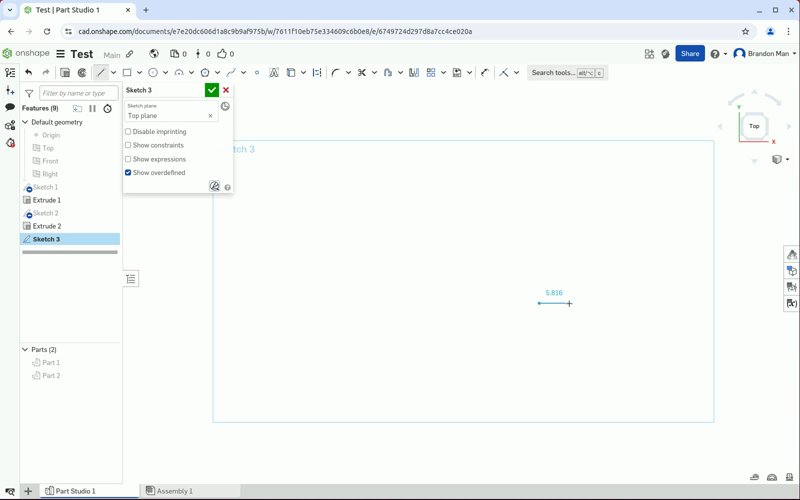
mouse_move(544, 299)
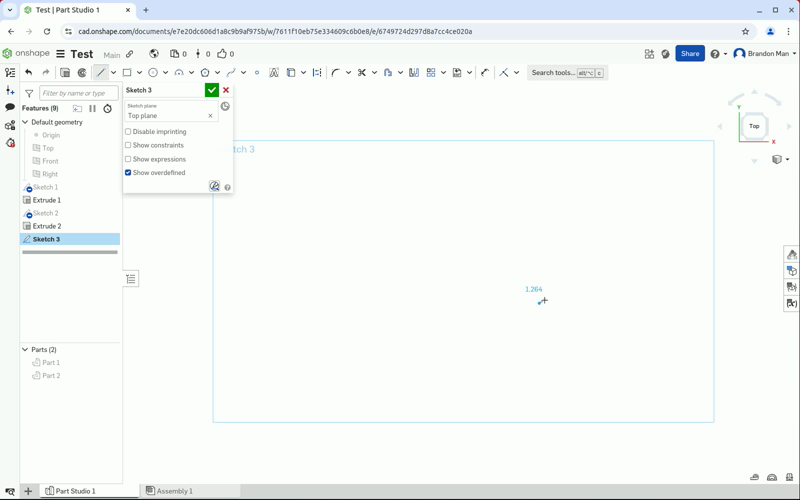
scroll(6)
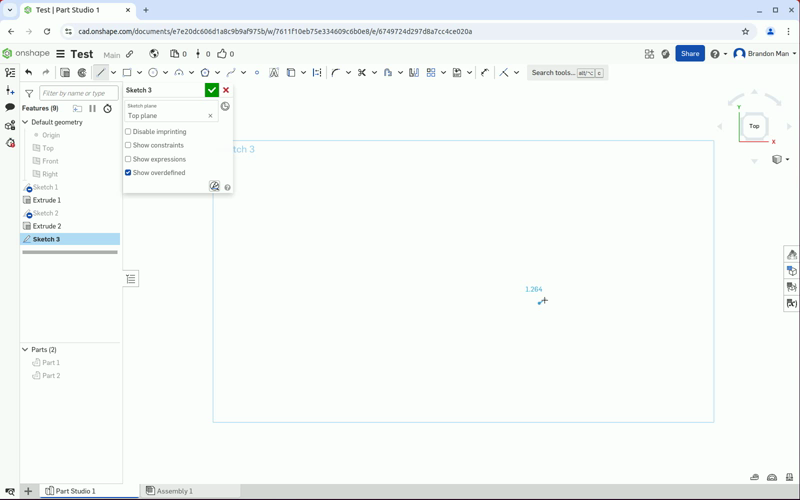
scroll(6)
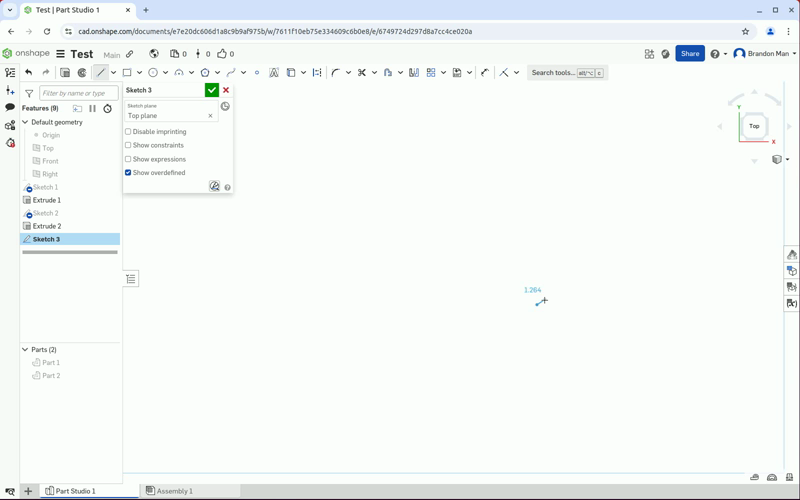
scroll(6)
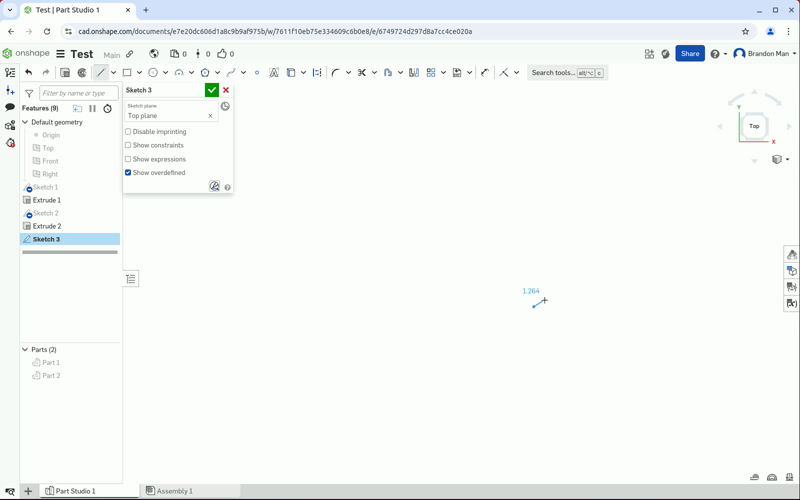
scroll(6)
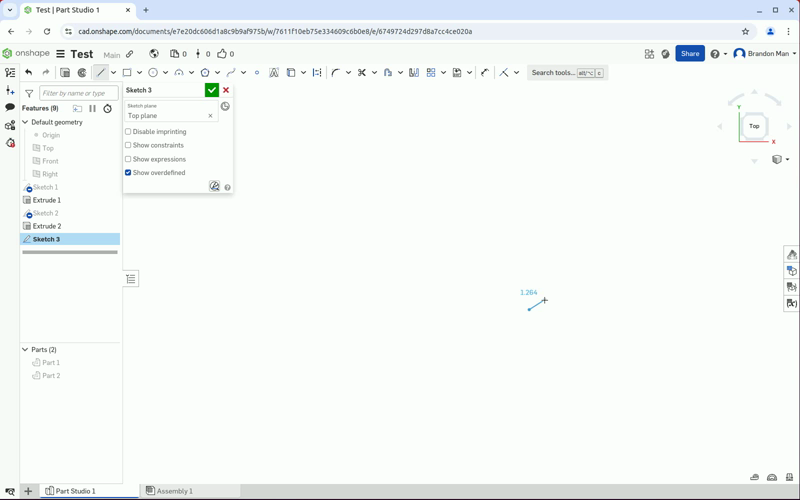
scroll(6)
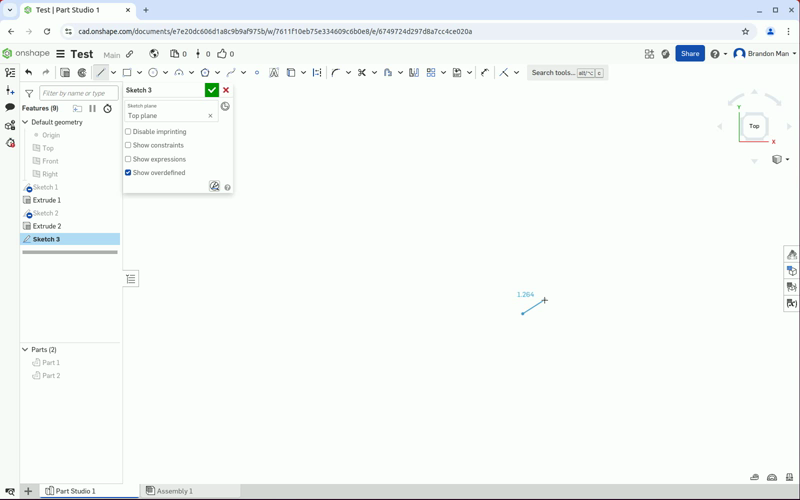
scroll(6)
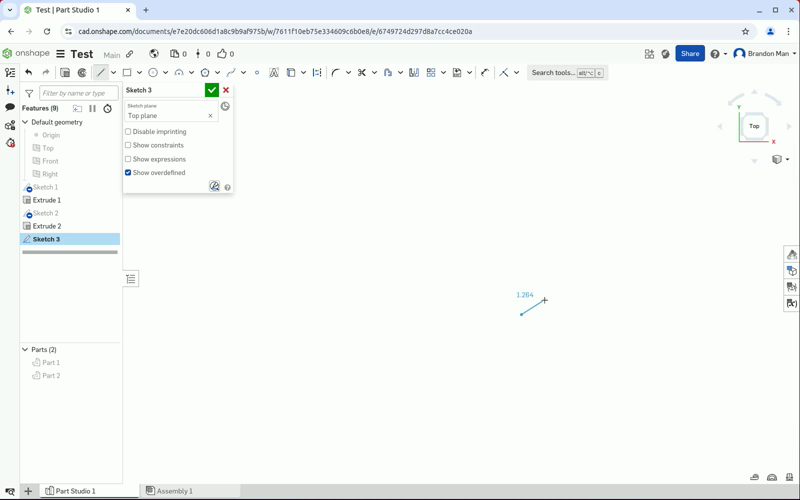
scroll(6)
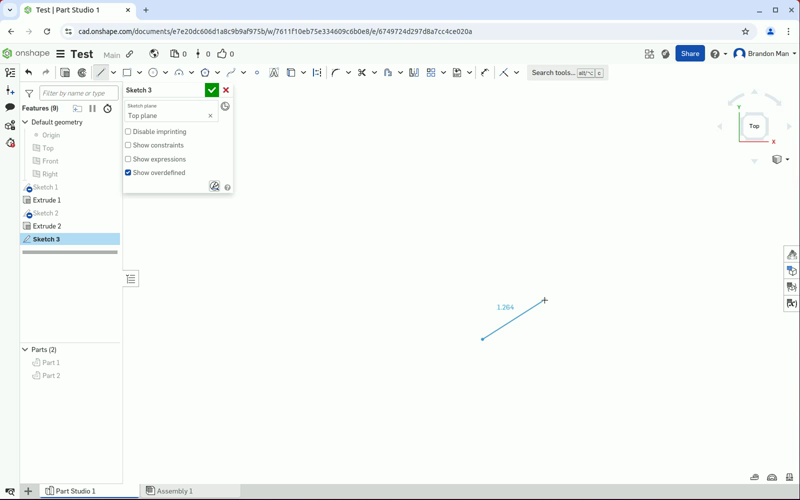
click(544, 299)
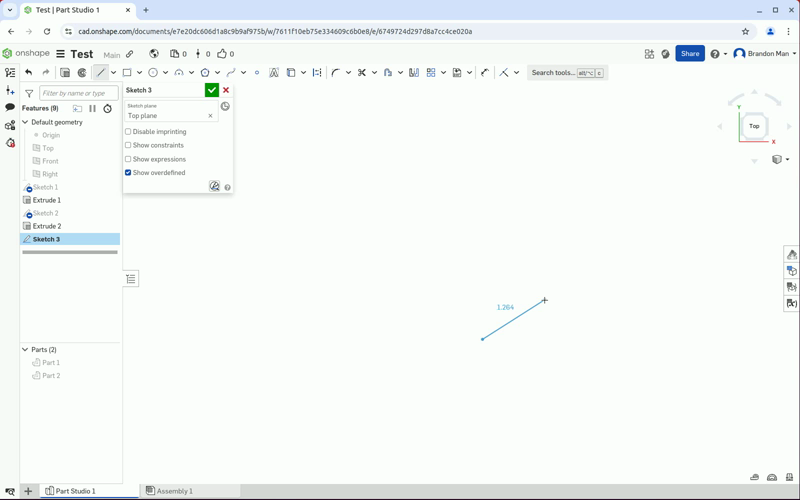
scroll(-6)
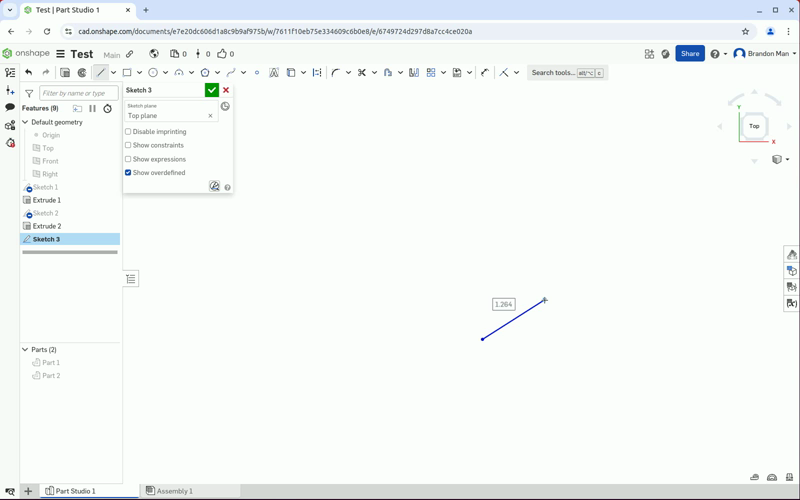
scroll(-6)
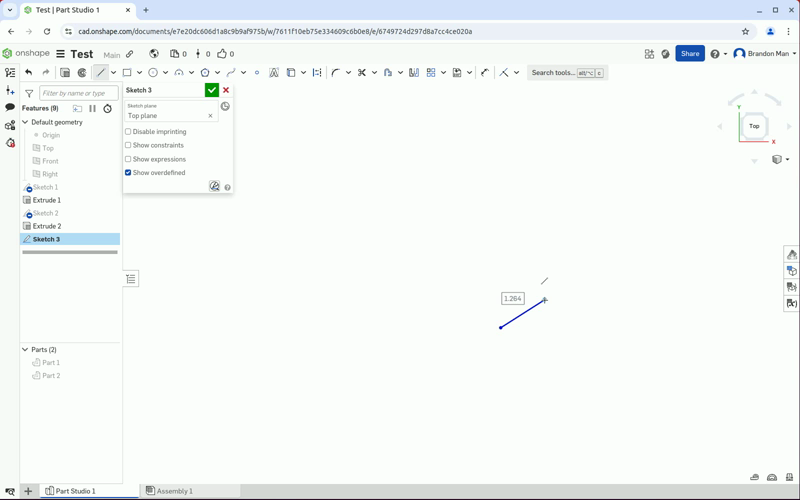
scroll(-6)
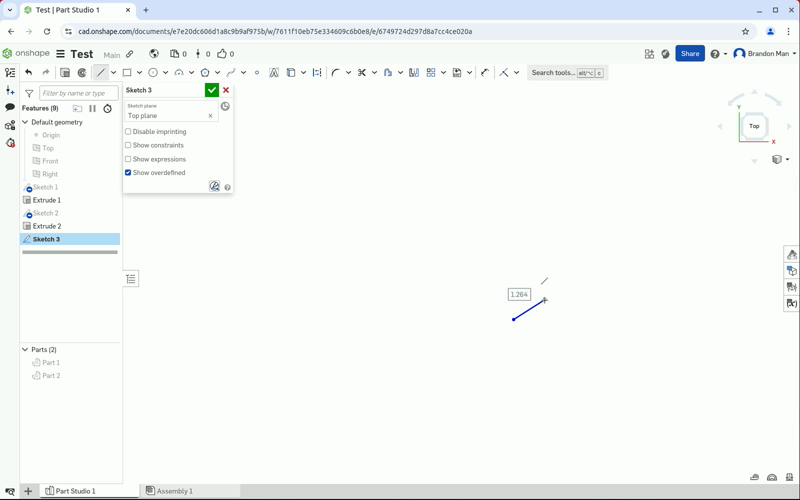
scroll(-6)
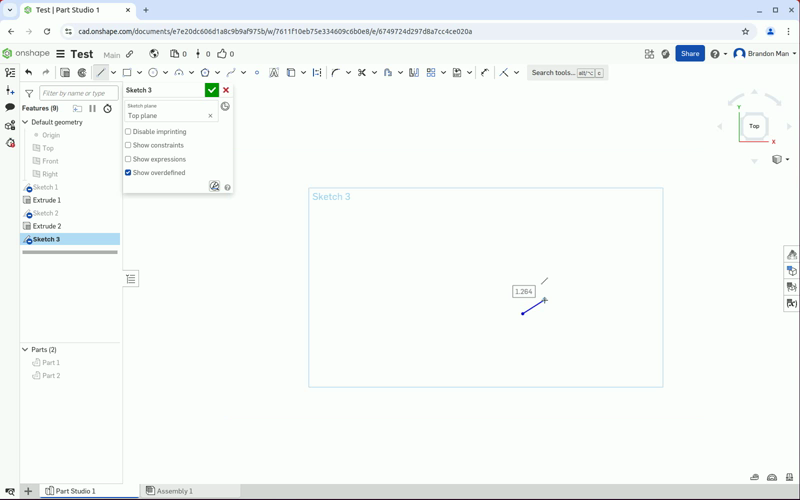
scroll(-6)
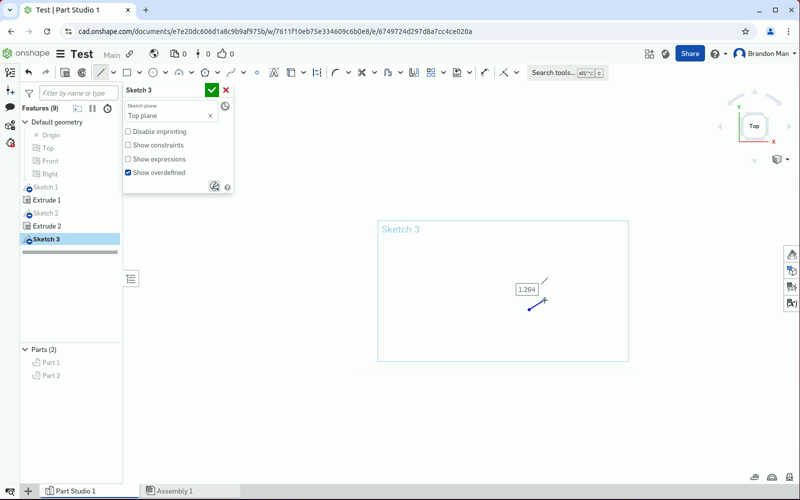
scroll(-6)
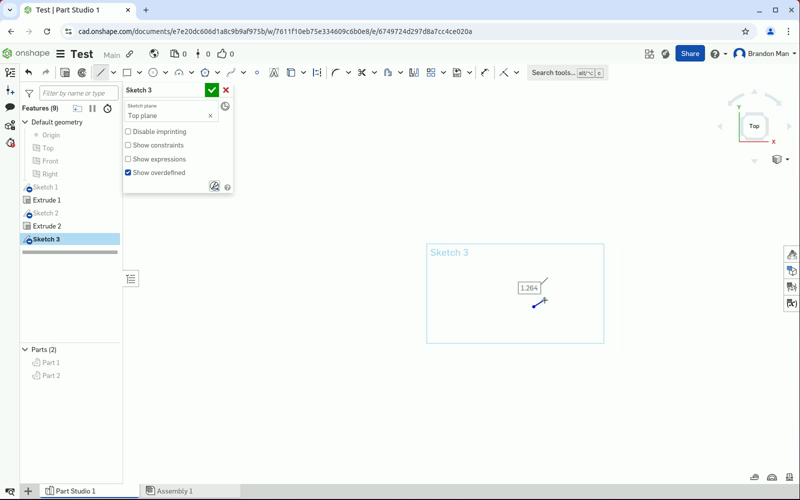
scroll(-6)
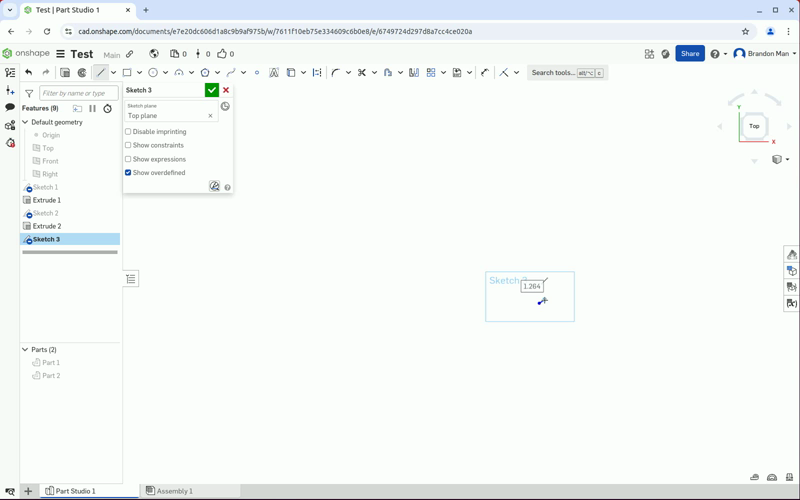
key_up(shift)
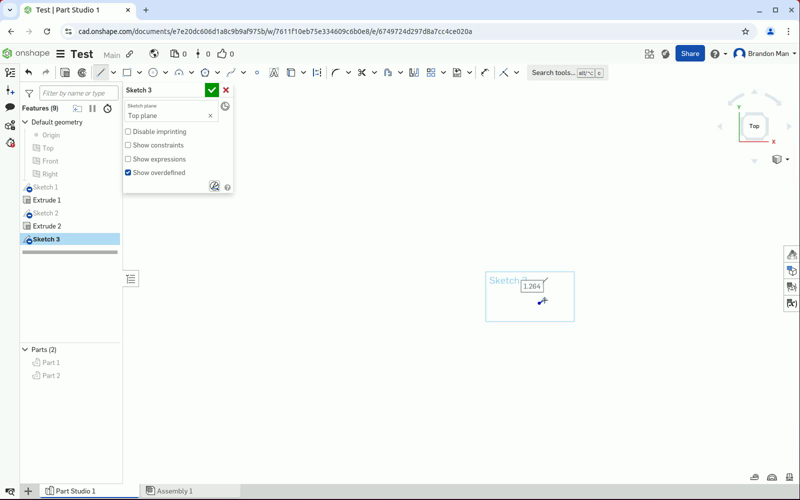
key_down(shift)
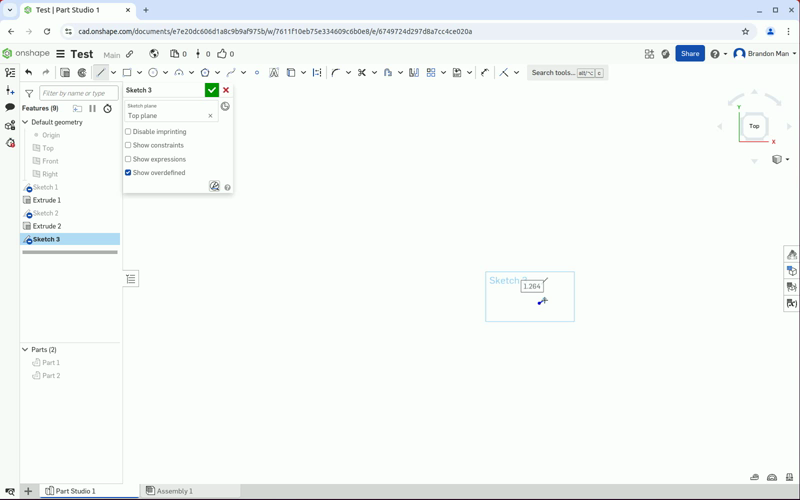
mouse_move(574, 299)
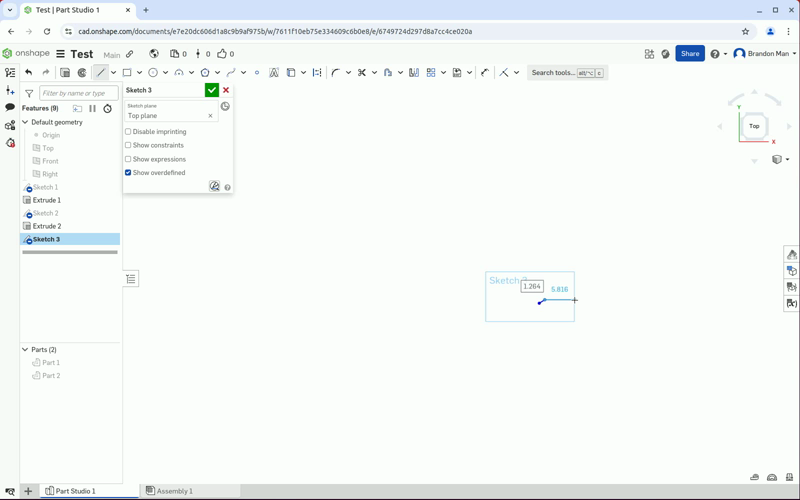
mouse_move(573, 282)
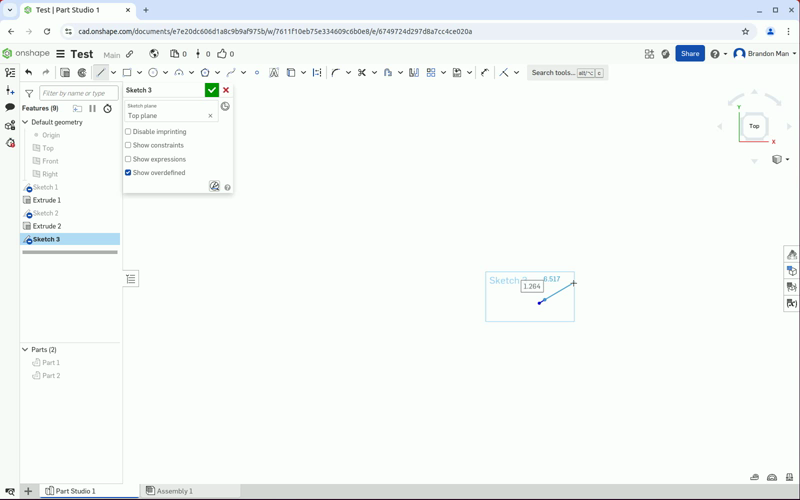
click(573, 282)
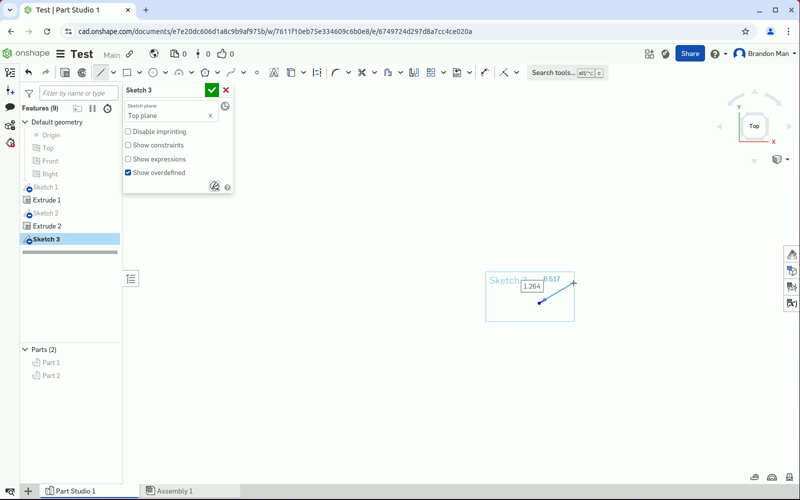
key_up(shift)
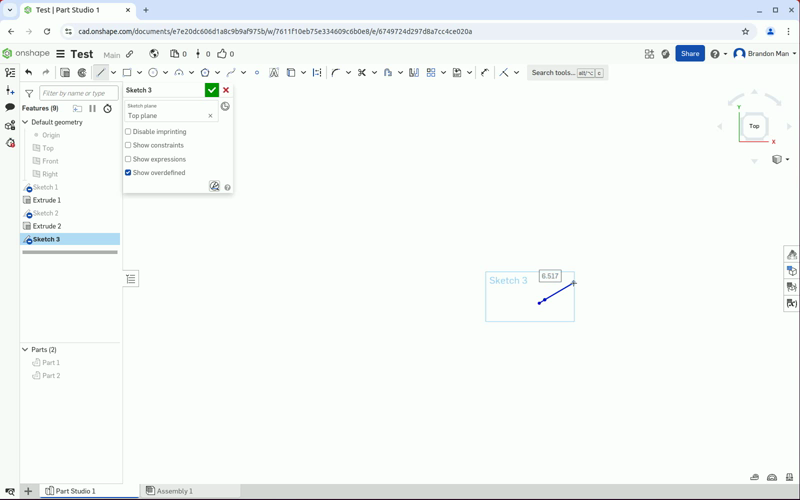
key_down(shift)
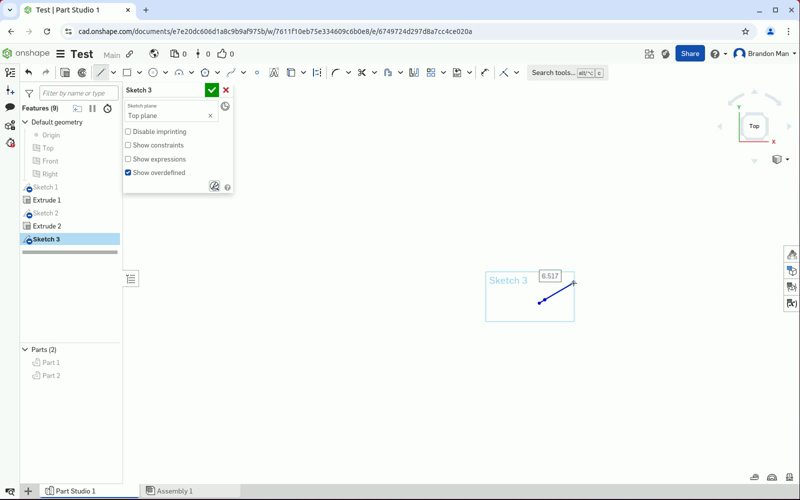
mouse_move(589, 282)
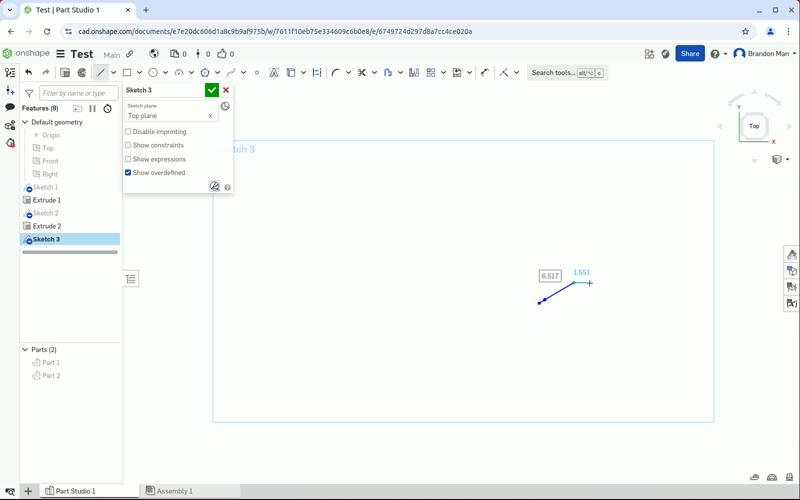
mouse_move(573, 228)
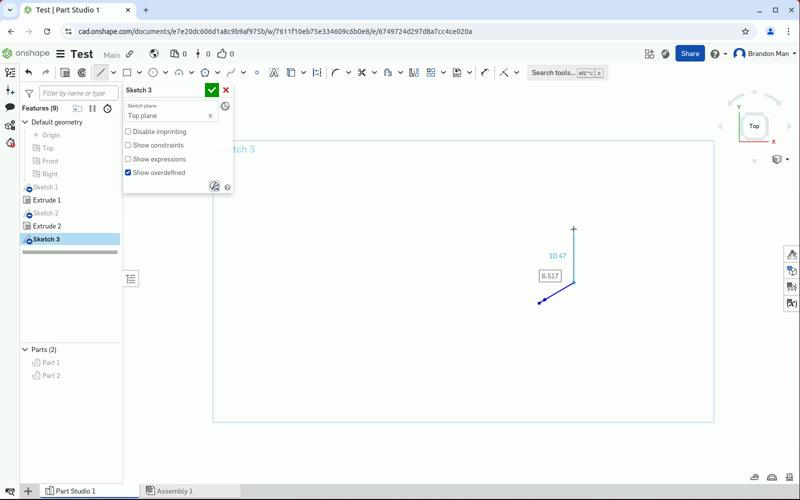
click(573, 228)
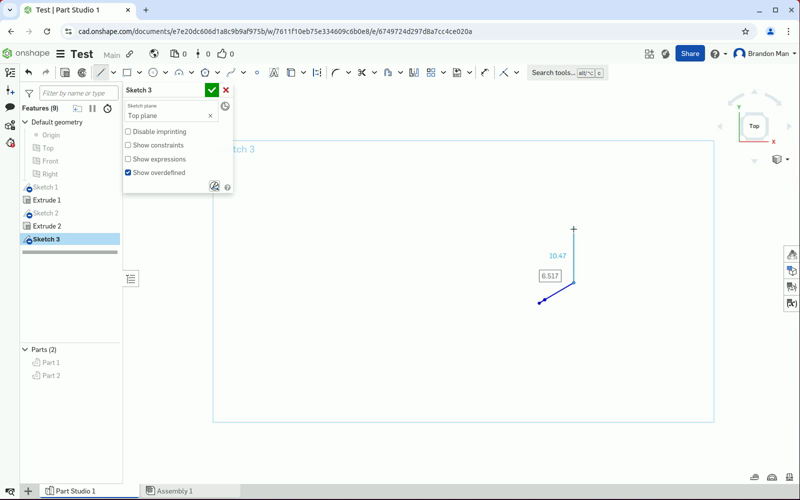
key_up(shift)
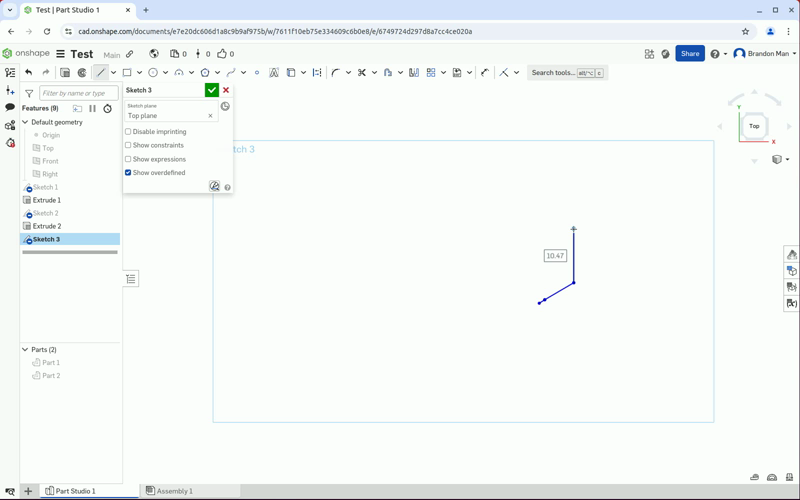
key_down(shift)
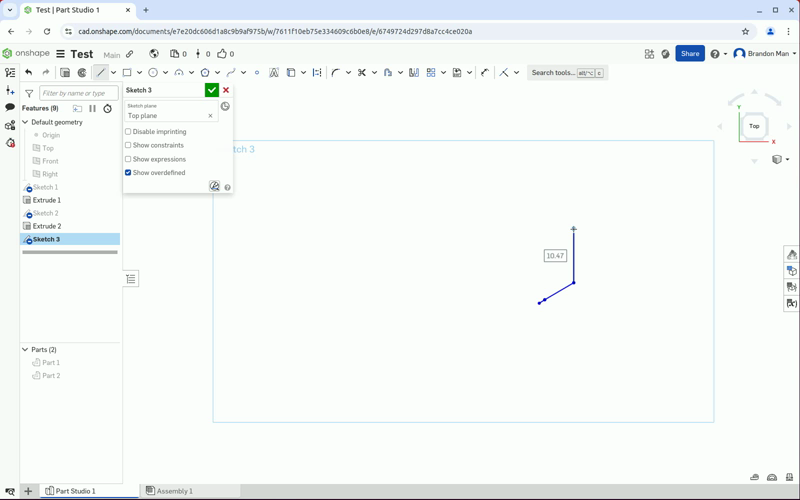
mouse_move(589, 228)
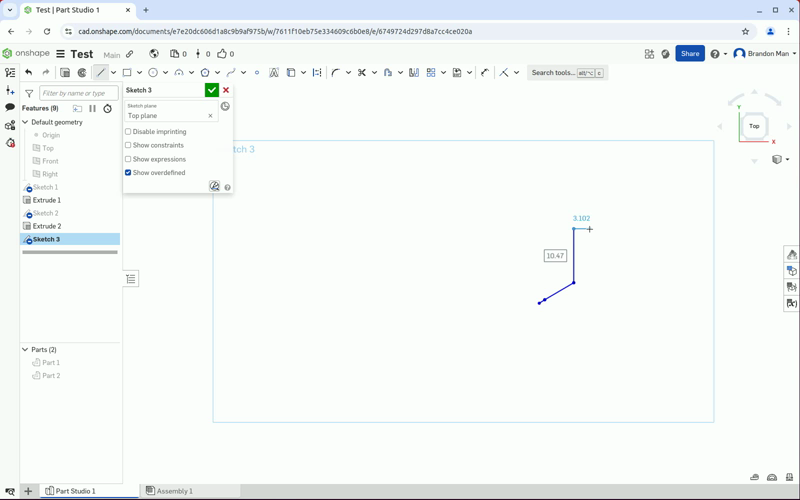
mouse_move(539, 228)
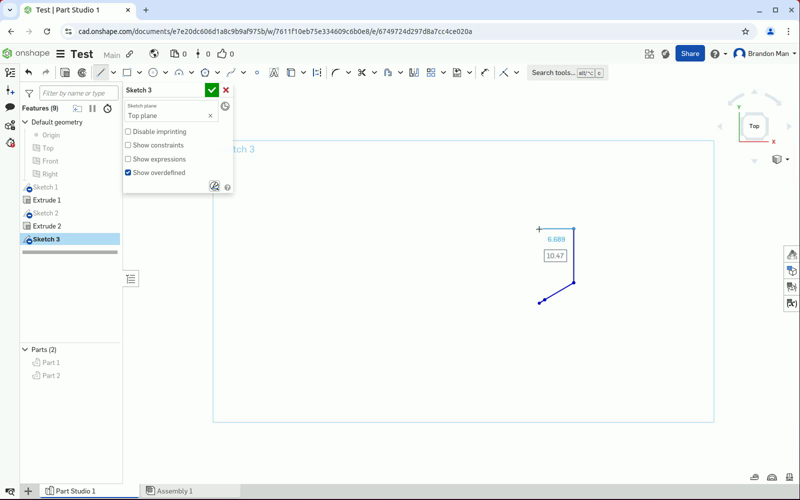
click(539, 228)
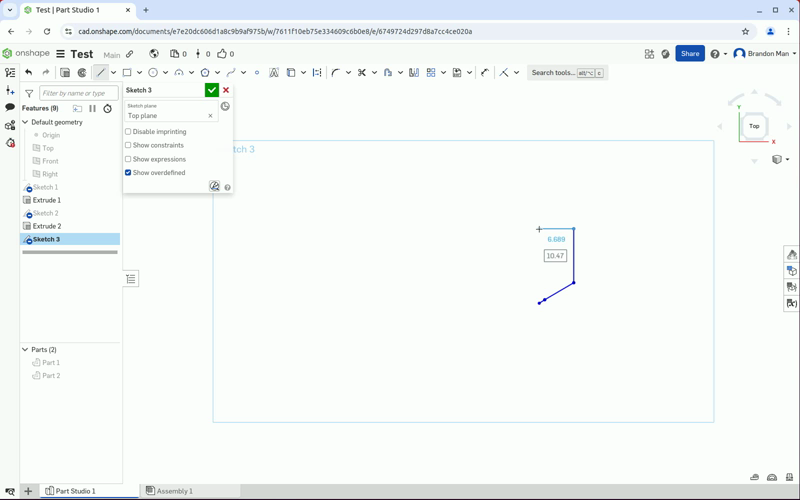
key_up(shift)
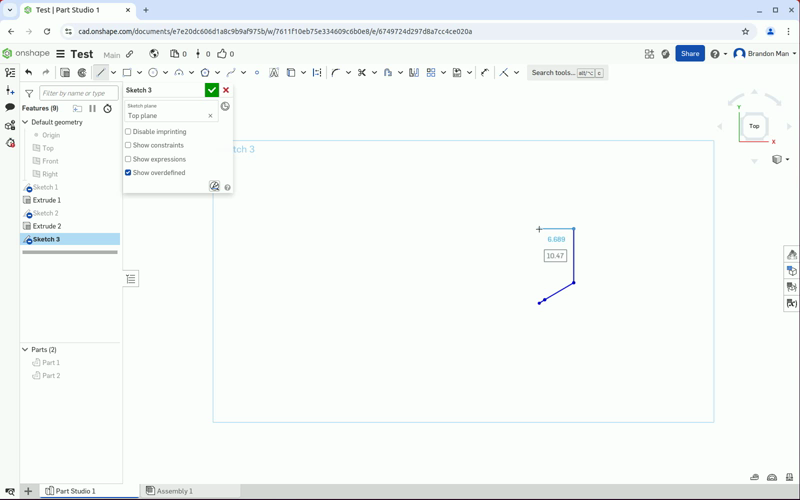
key_down(shift)
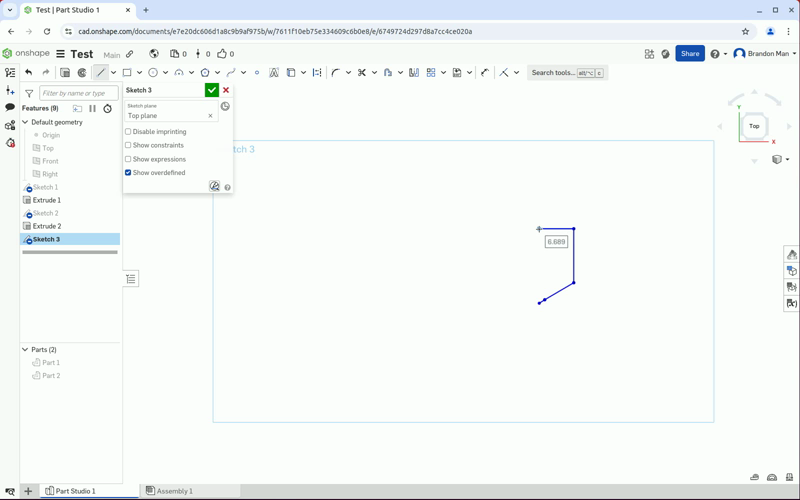
mouse_move(539, 303)
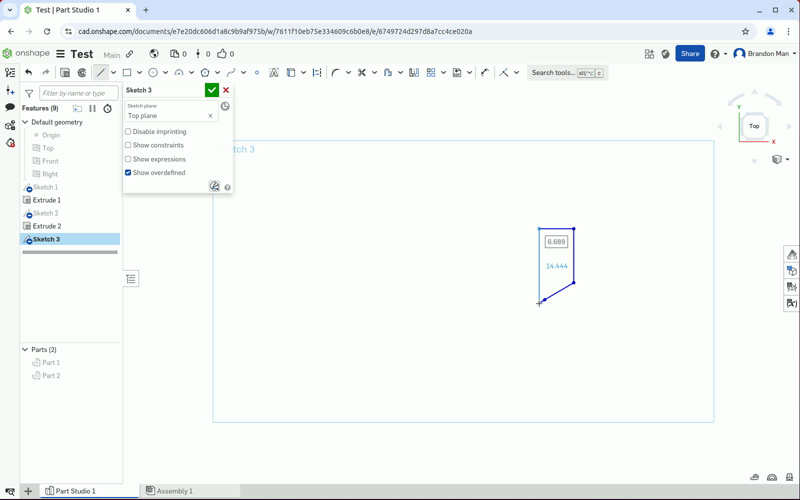
key_up(shift)
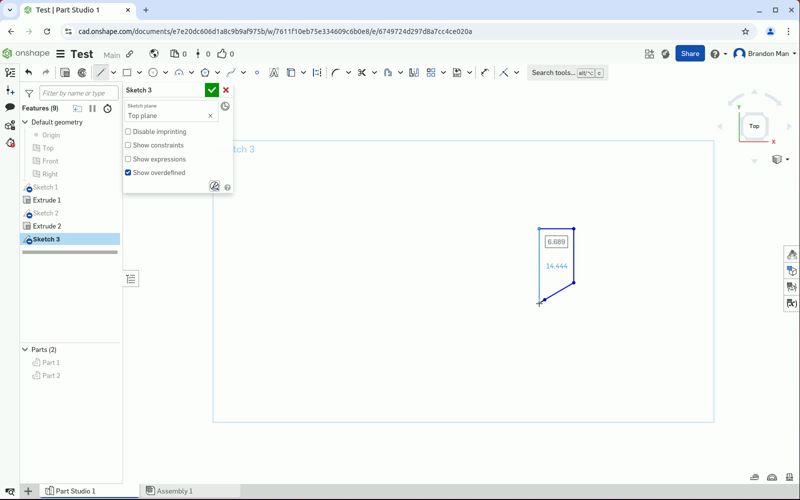
click(539, 303)
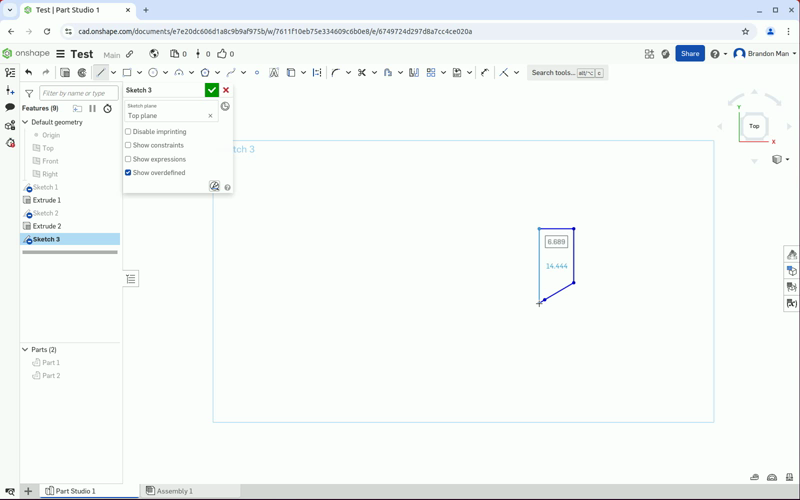
key(esc)
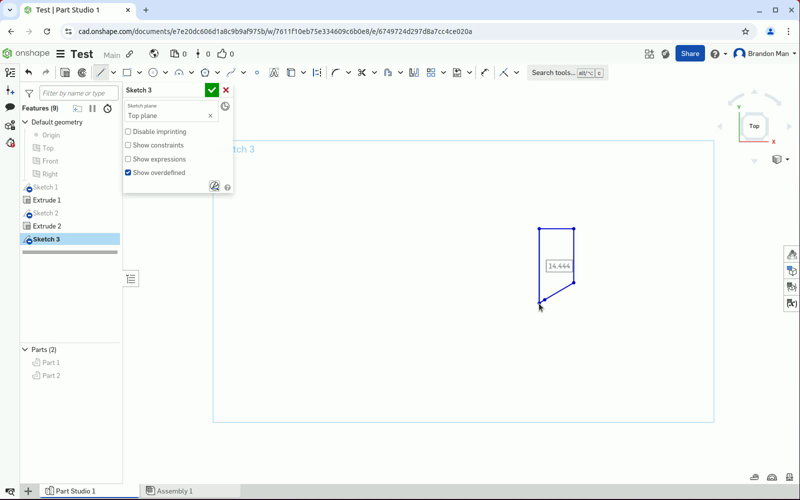
mouse_move(559, 248)
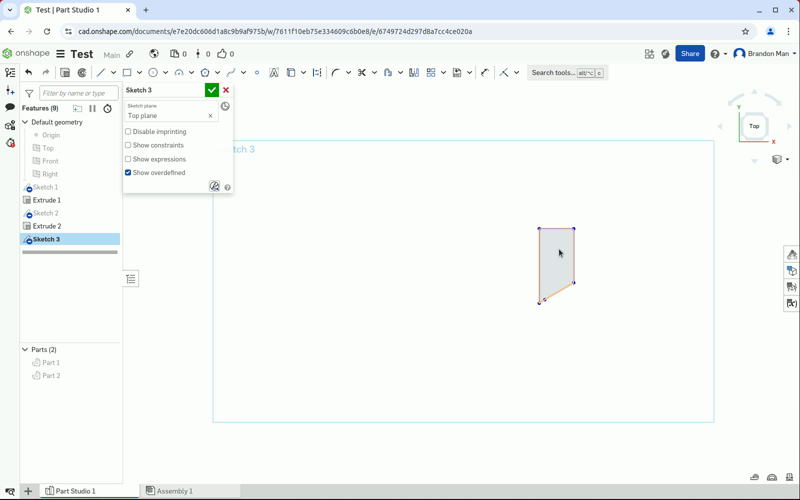
click(559, 248)
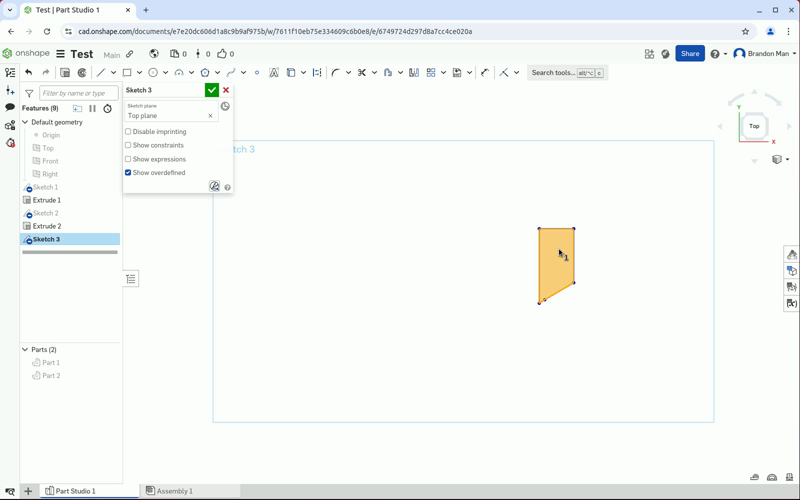
mouse_move(73, 352)
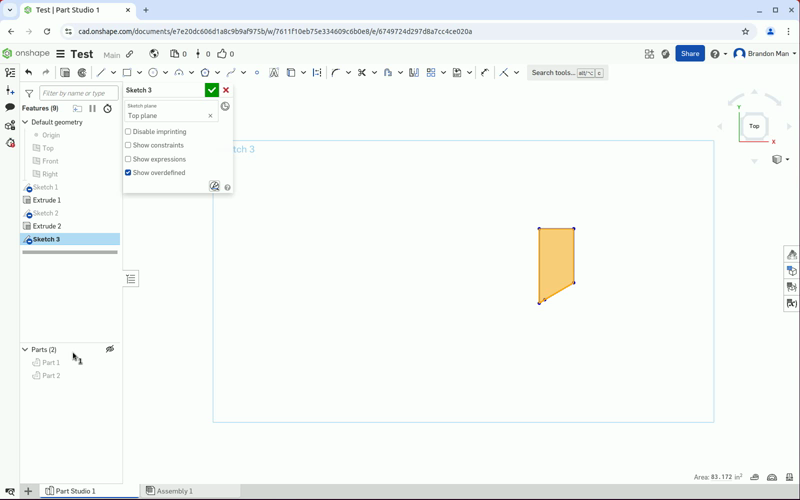
key(shift+y)
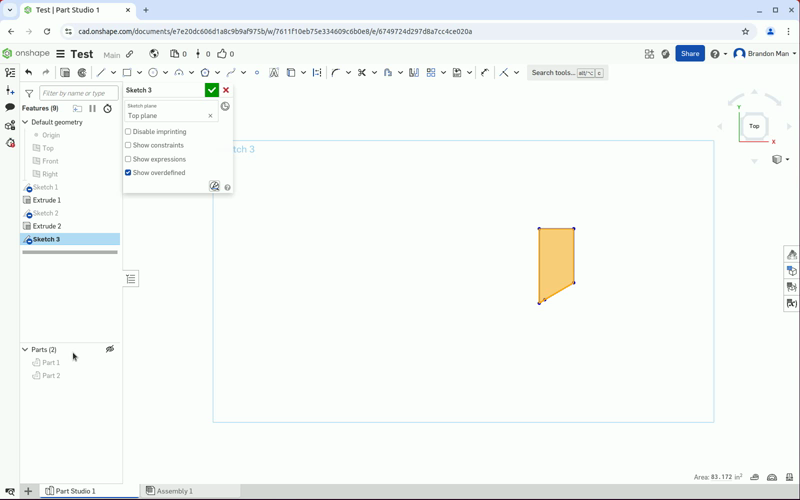
key(shift+e)
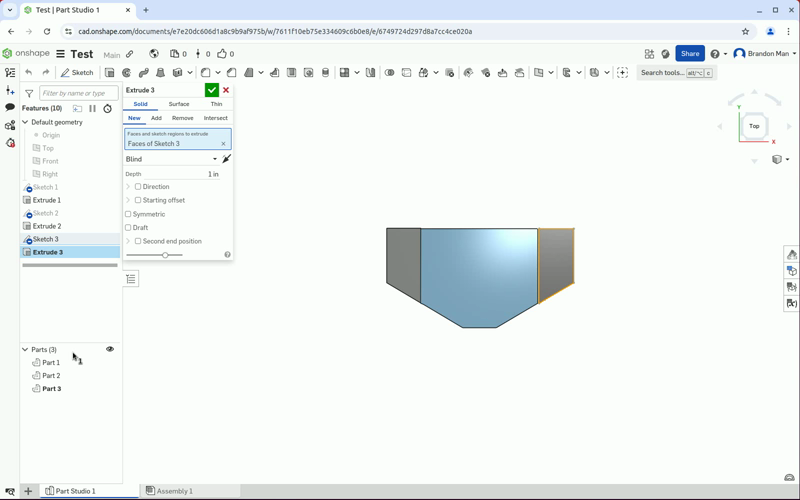
mouse_move(143, 106)
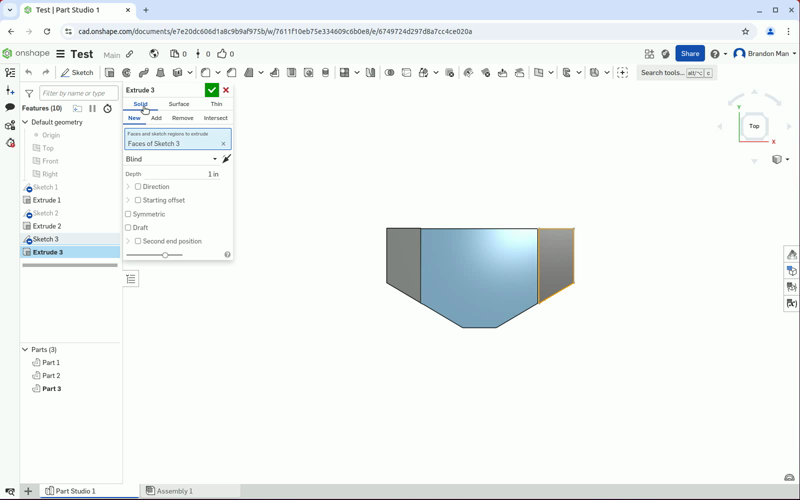
click(143, 106)
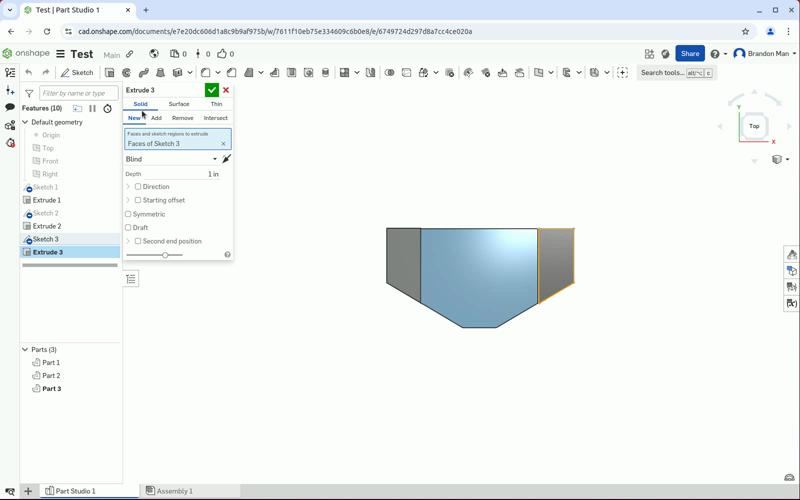
mouse_move(137, 120)
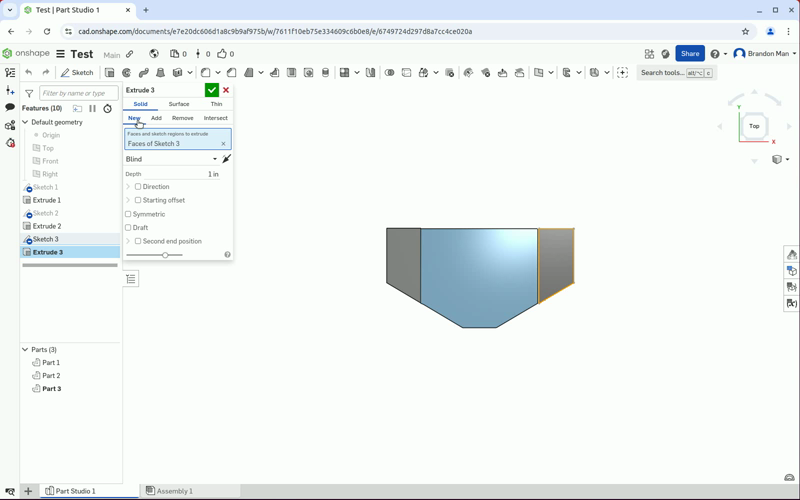
click(137, 120)
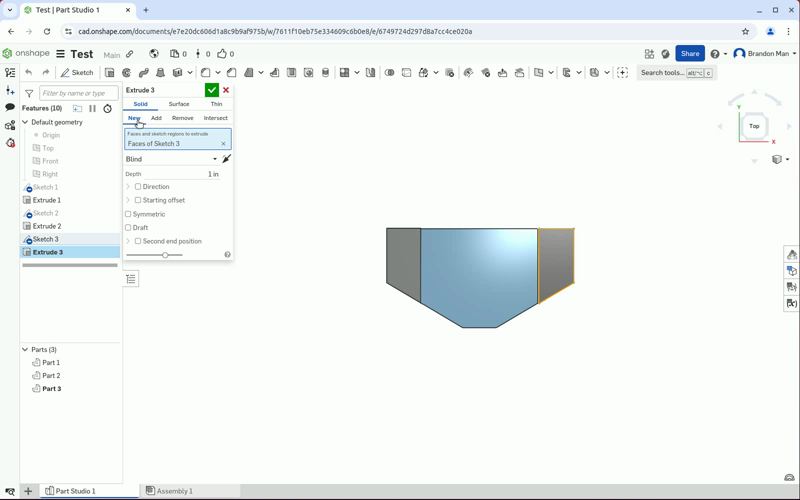
key(tab, 4)
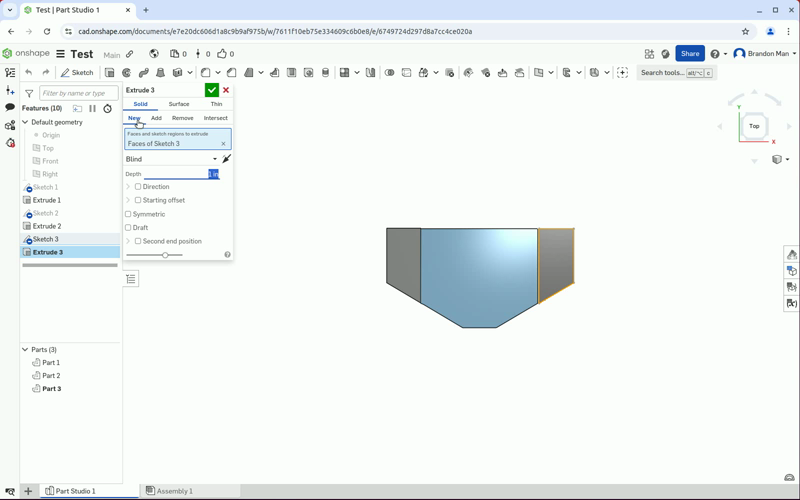
text(7.943)
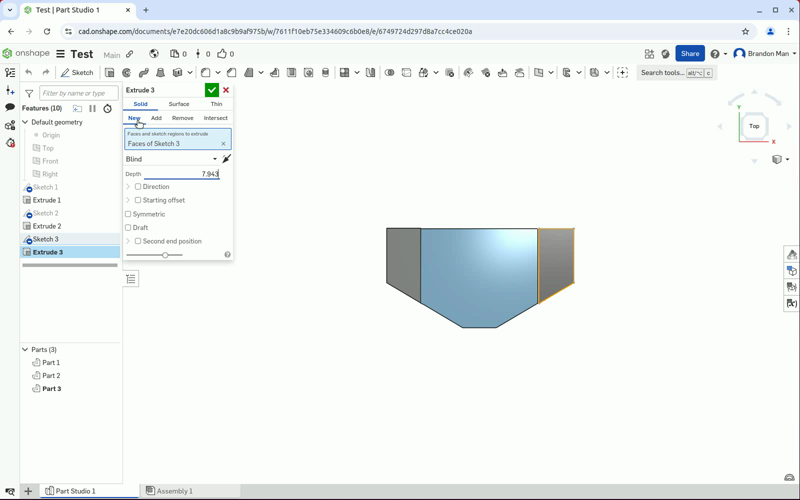
key(enter)
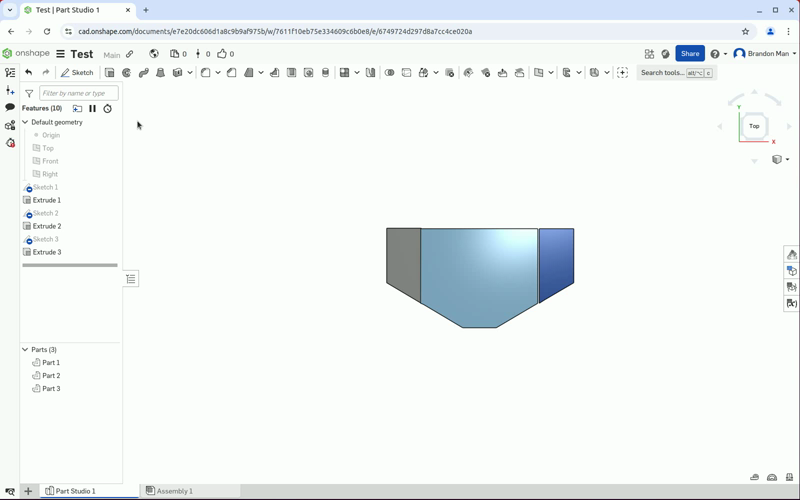
key(shift+h)
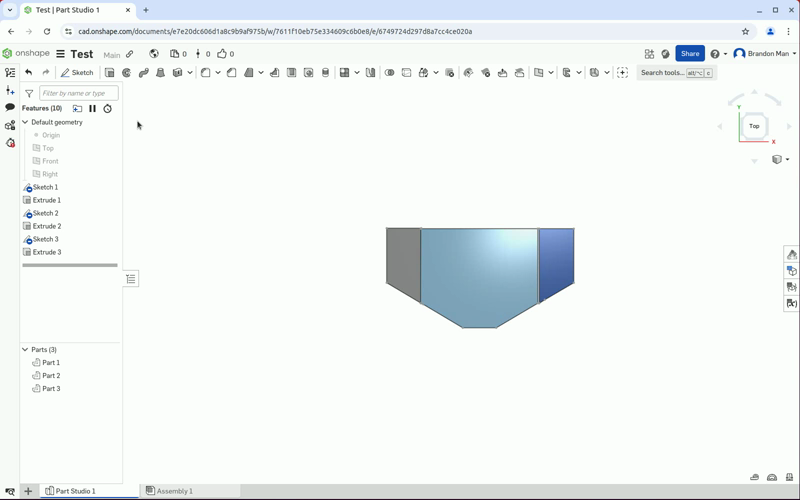
key(shift+h)
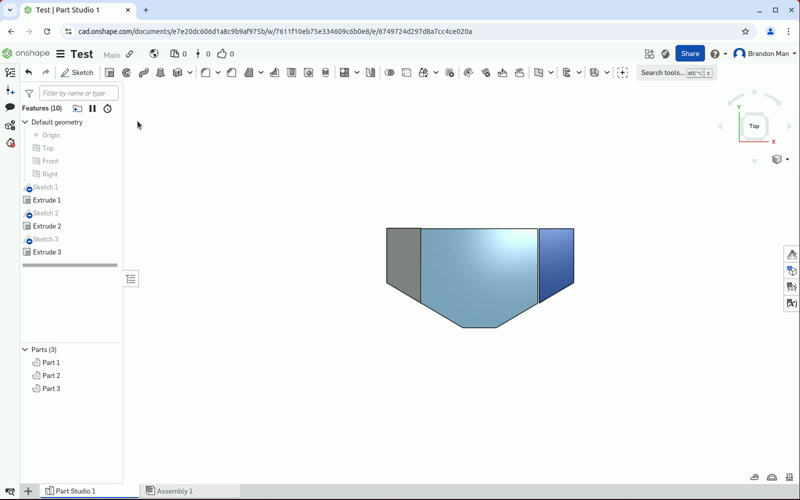
mouse_move(73, 189)
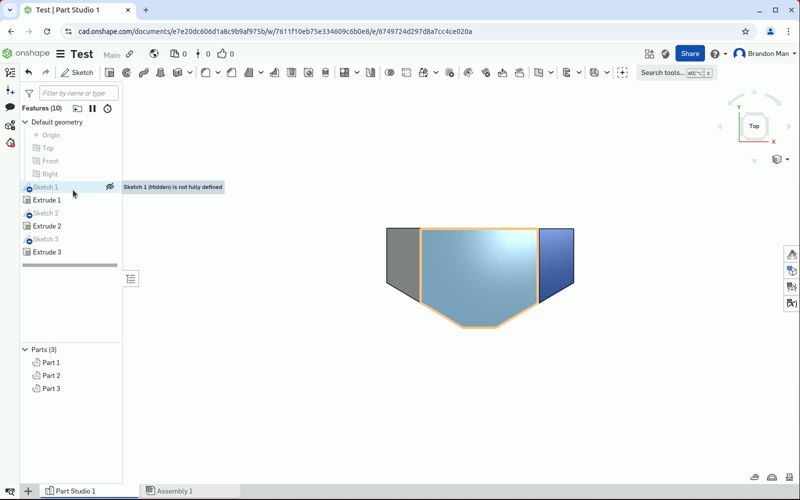
click(73, 189)
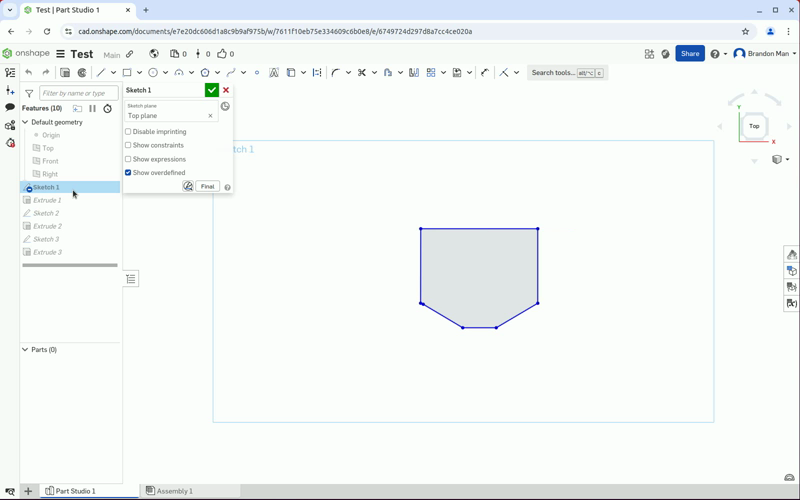
mouse_move(229, 92)
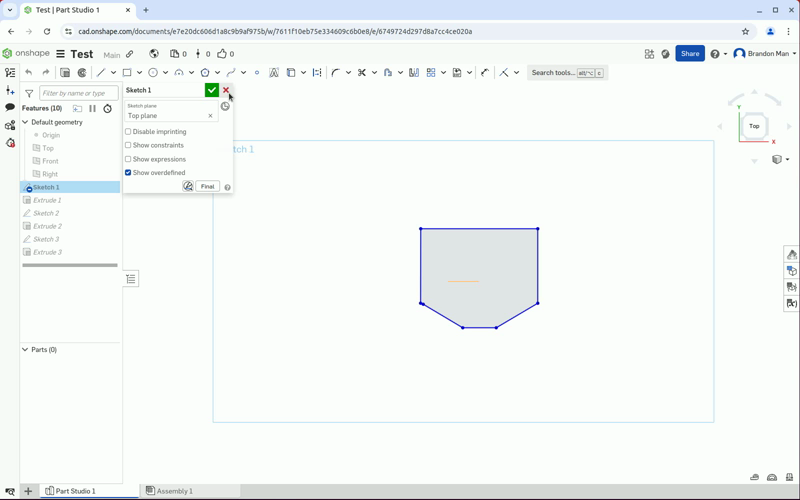
click(229, 92)
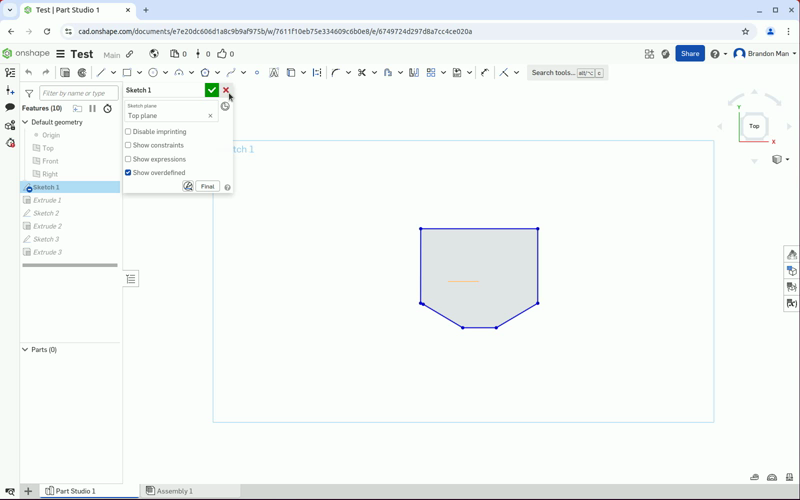
key(shift+s)
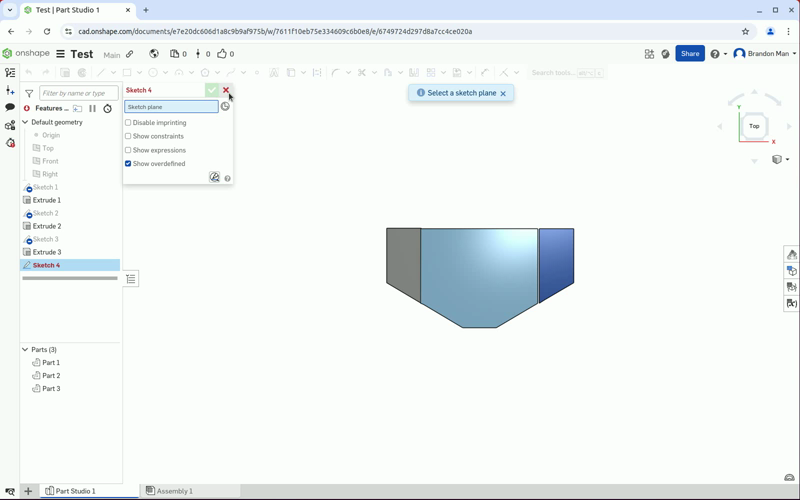
mouse_move(73, 150)
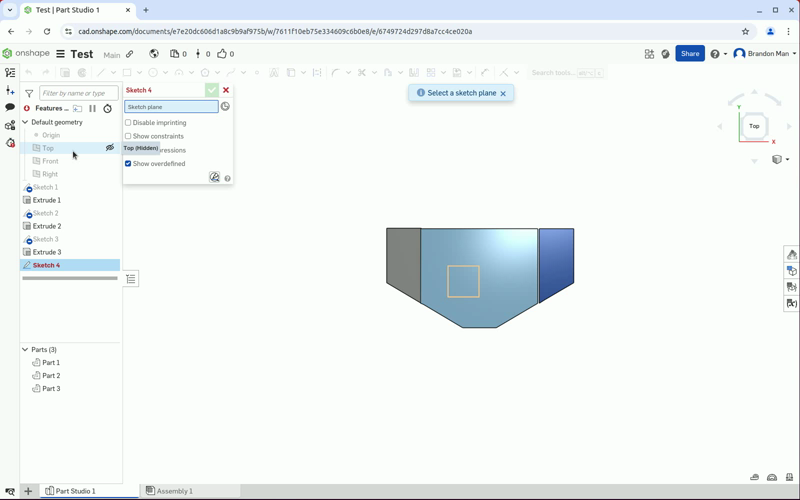
click(73, 150)
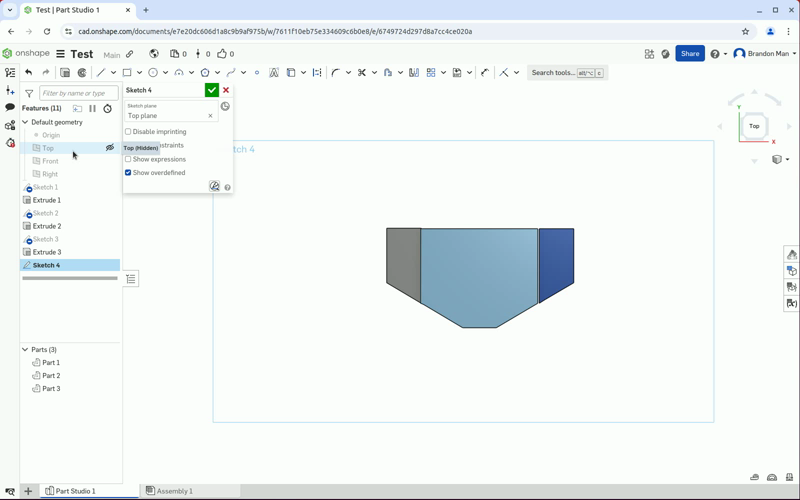
mouse_move(73, 352)
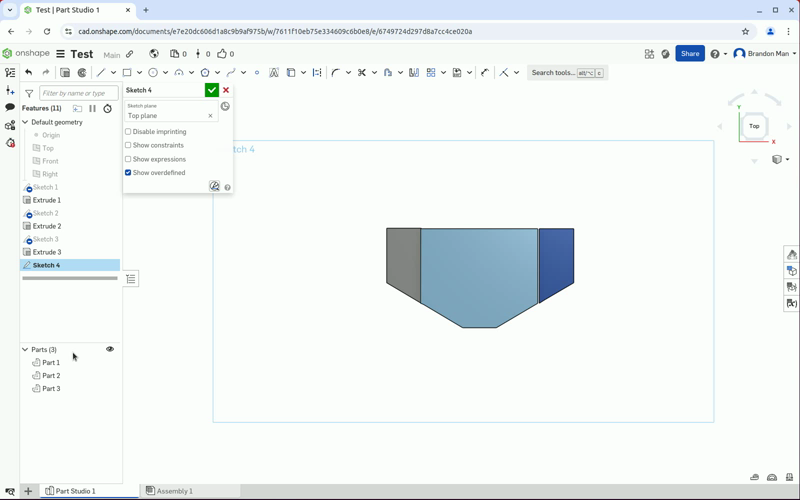
key(y)
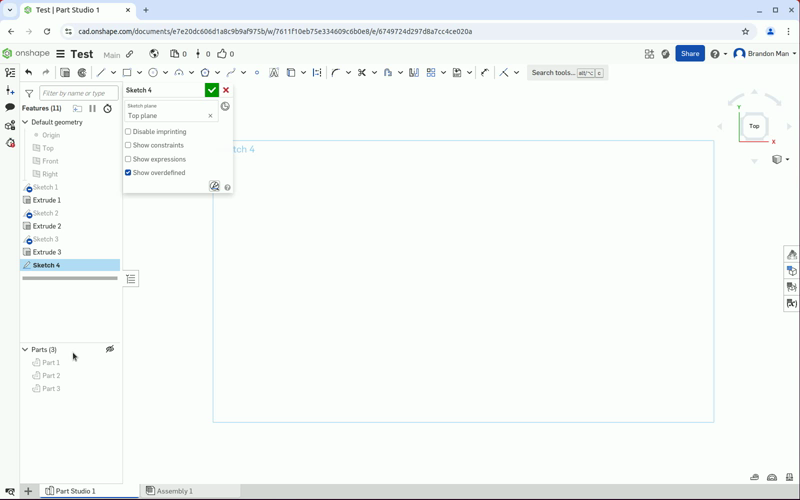
key(l)
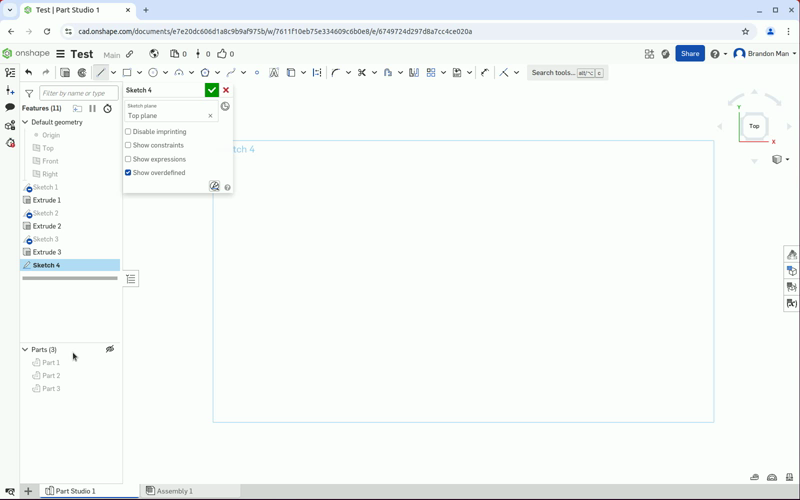
key_down(shift)
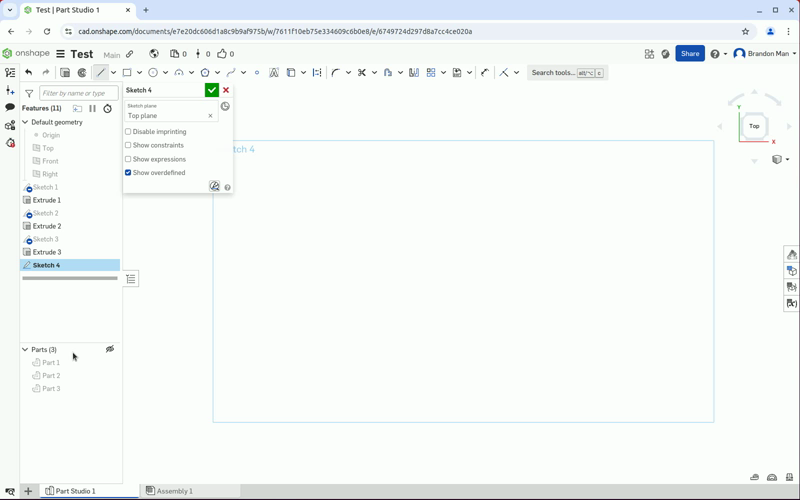
mouse_move(420, 303)
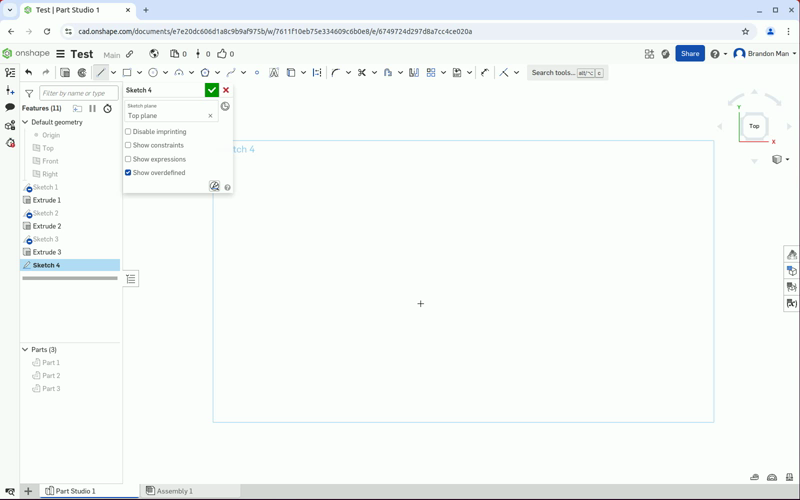
click(420, 303)
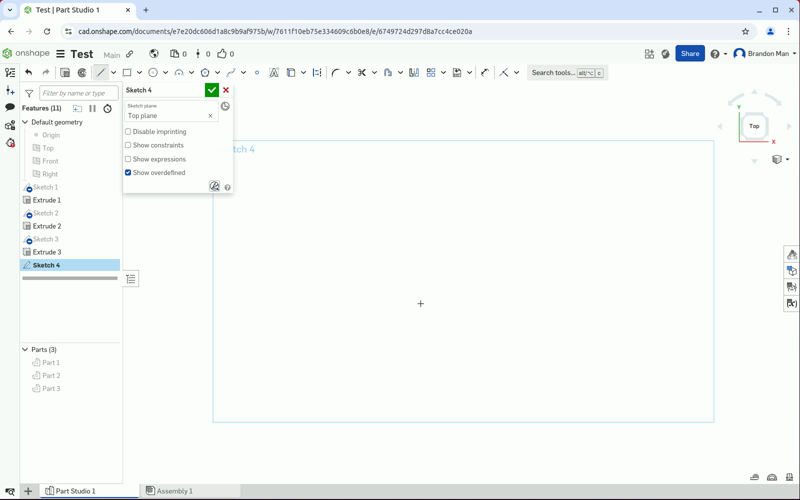
key_up(shift)
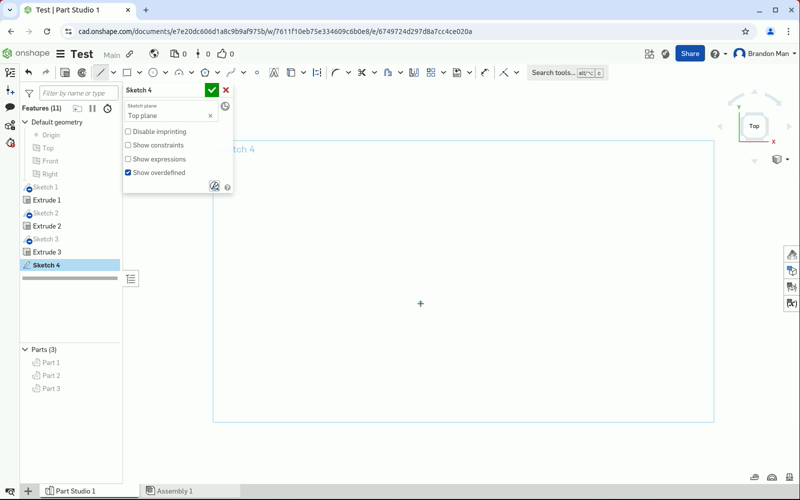
key_down(shift)
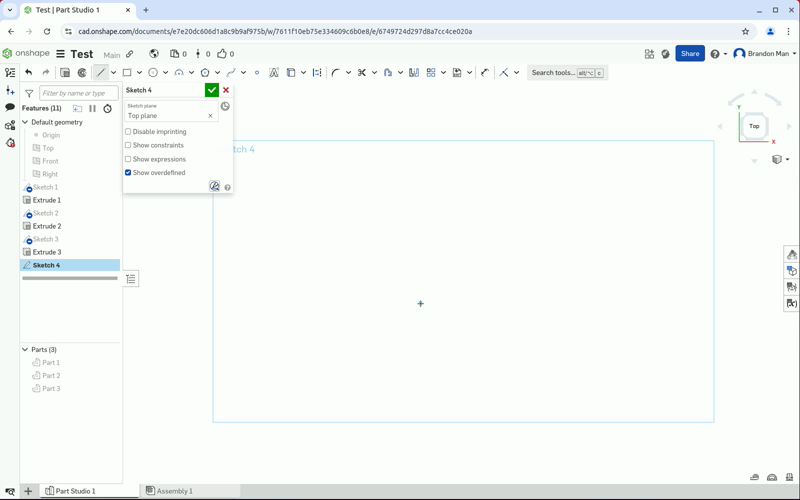
mouse_move(450, 303)
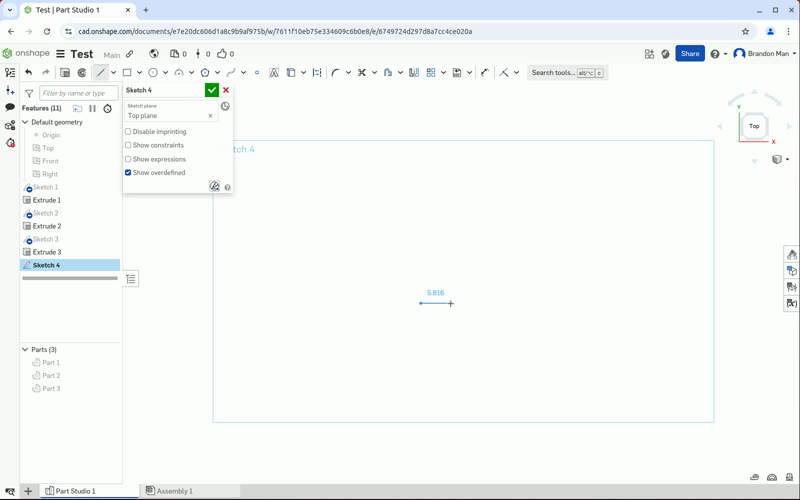
mouse_move(423, 304)
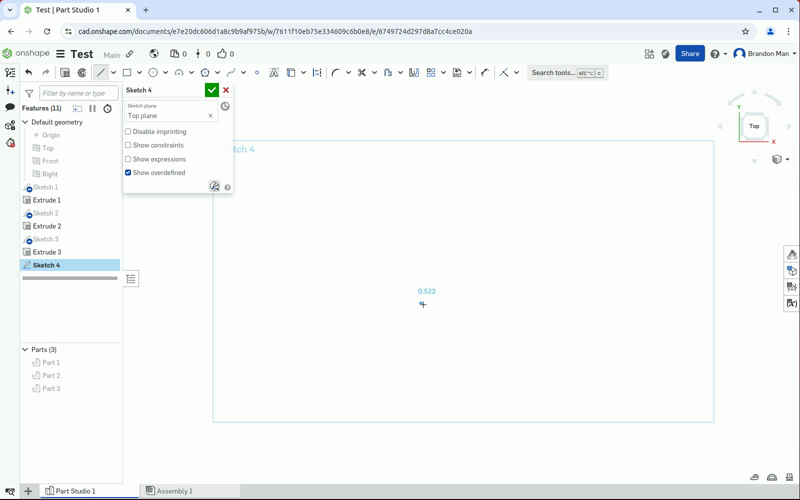
scroll(6)
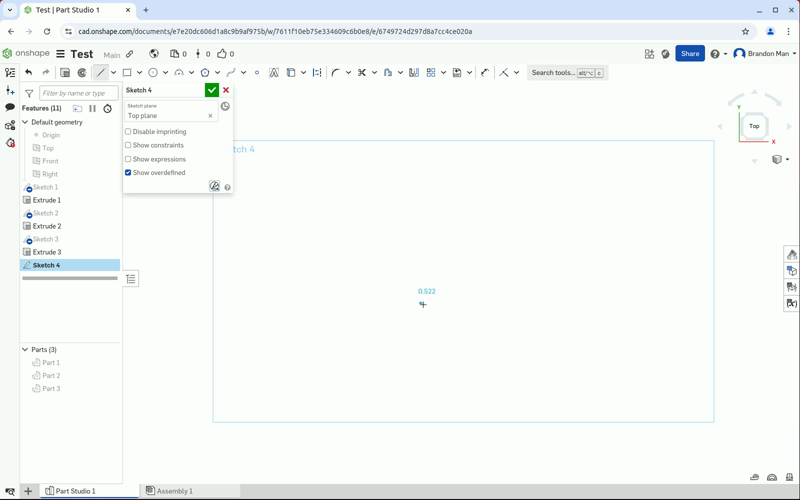
scroll(6)
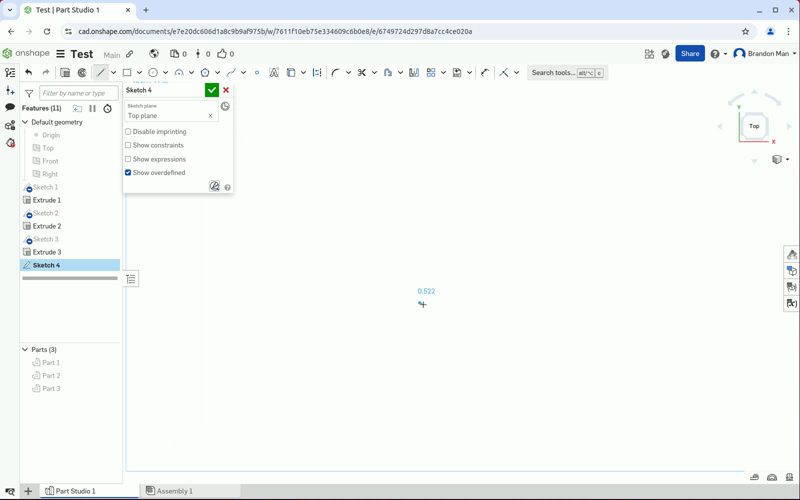
scroll(6)
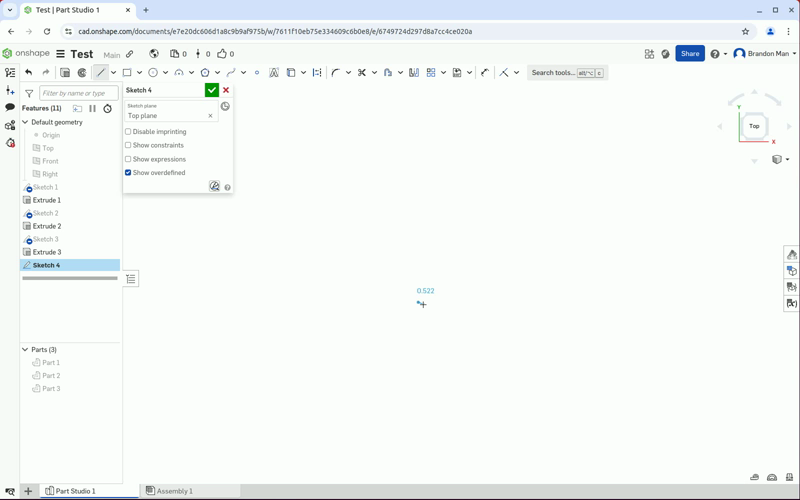
scroll(6)
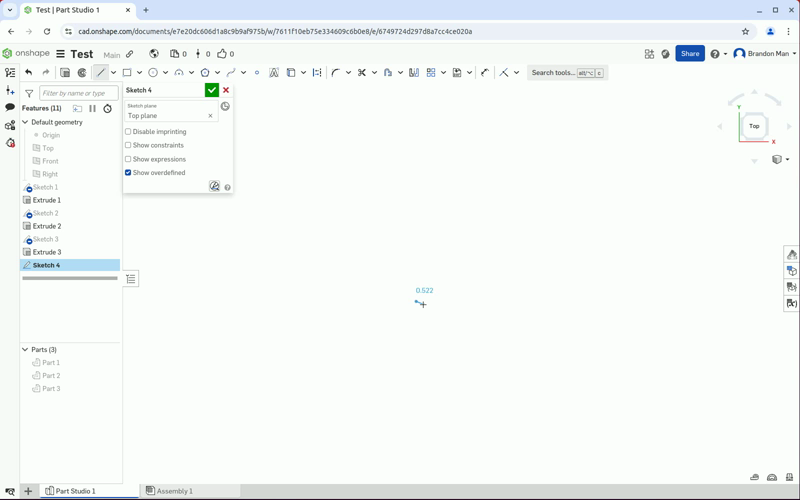
scroll(6)
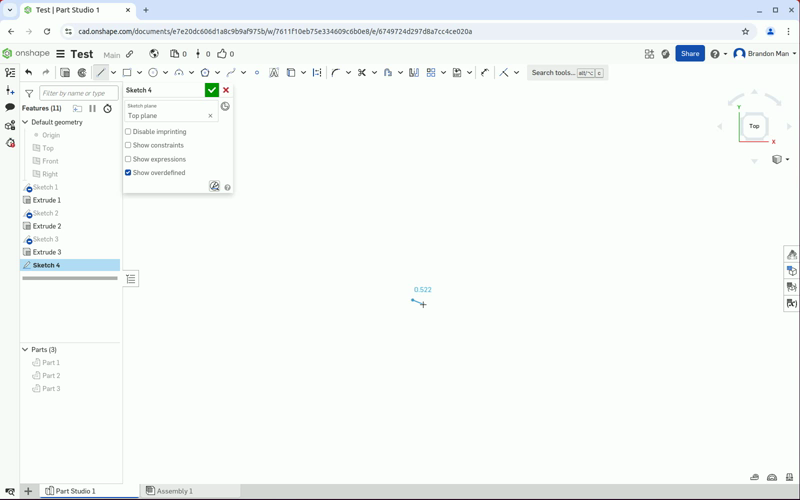
scroll(6)
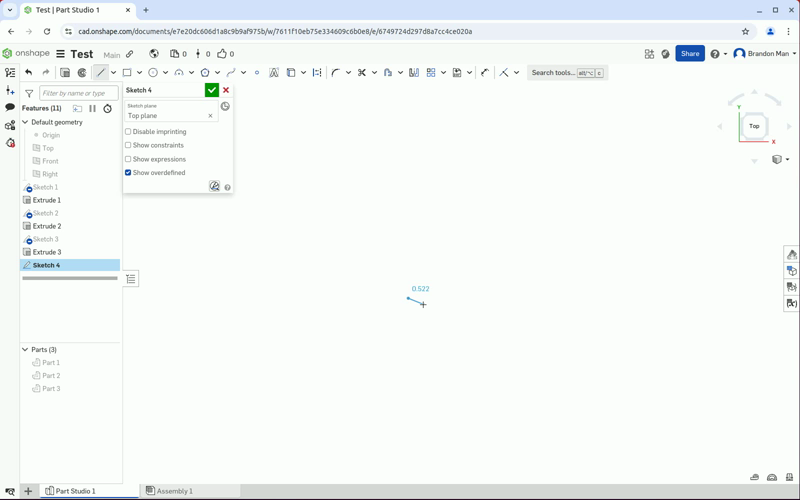
scroll(6)
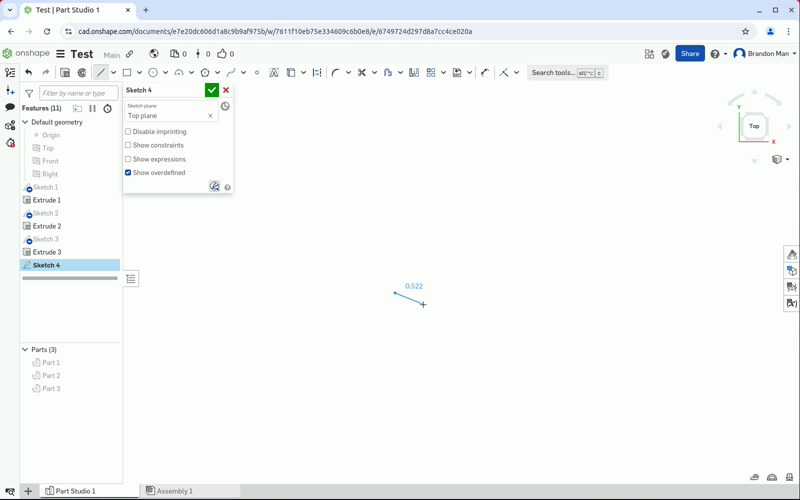
click(423, 304)
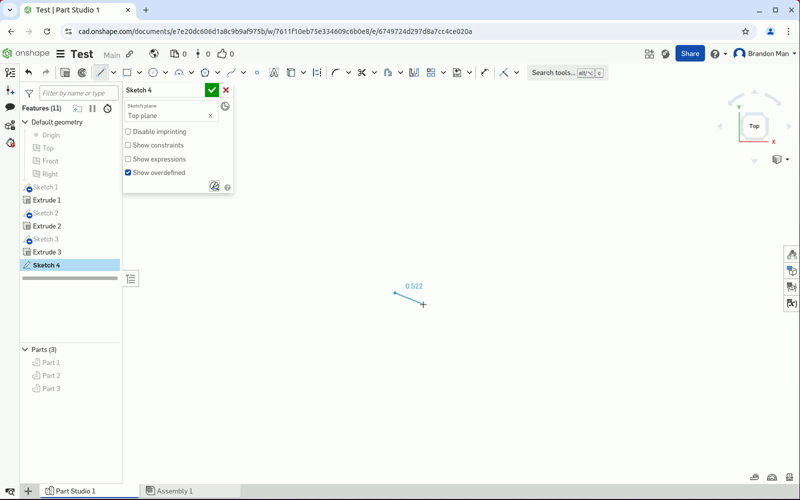
scroll(-6)
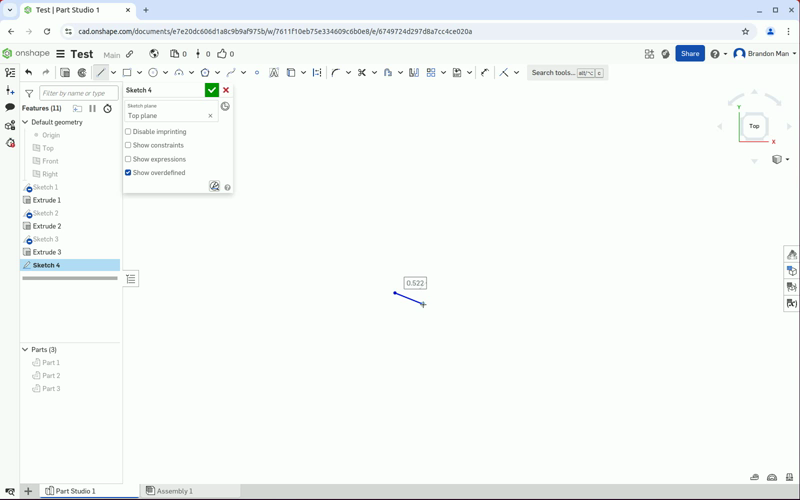
scroll(-6)
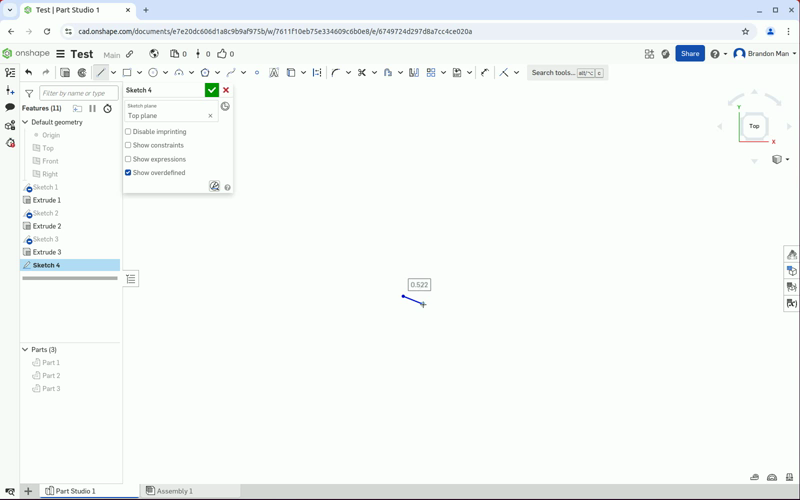
scroll(-6)
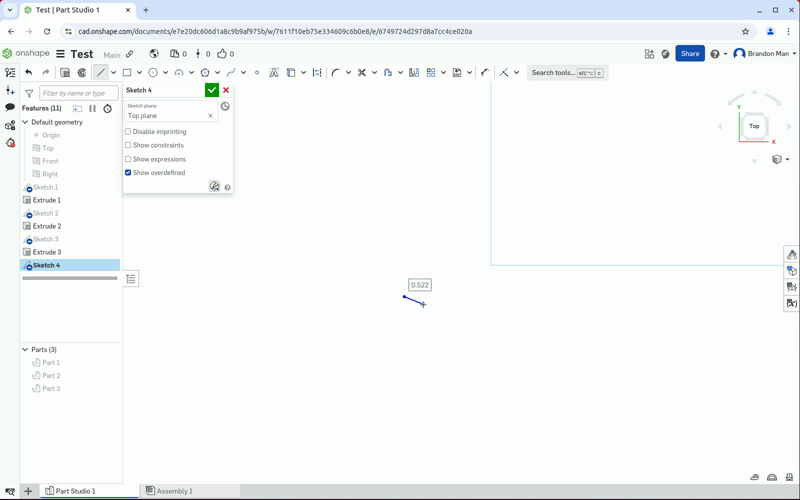
scroll(-6)
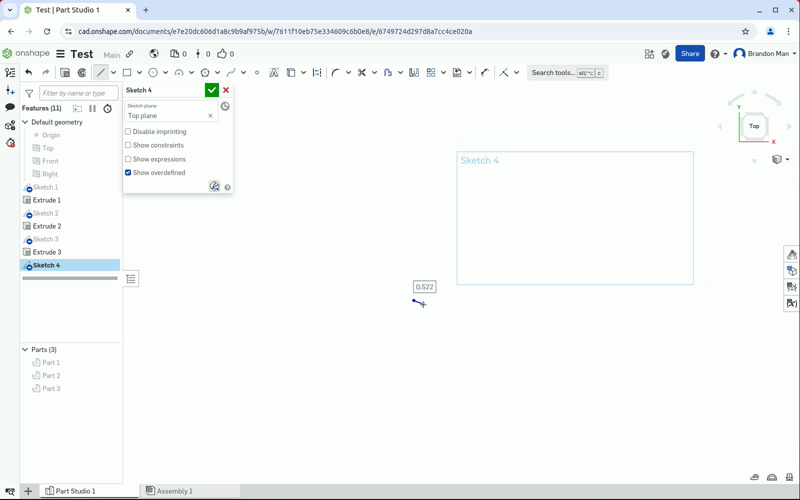
scroll(-6)
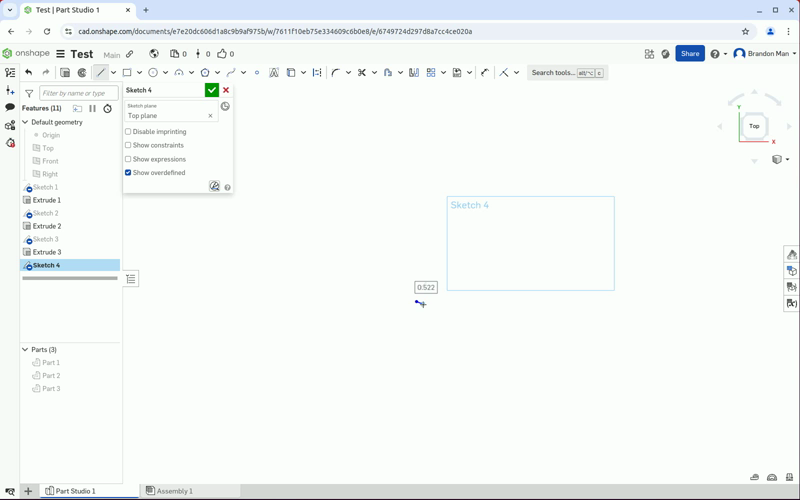
scroll(-6)
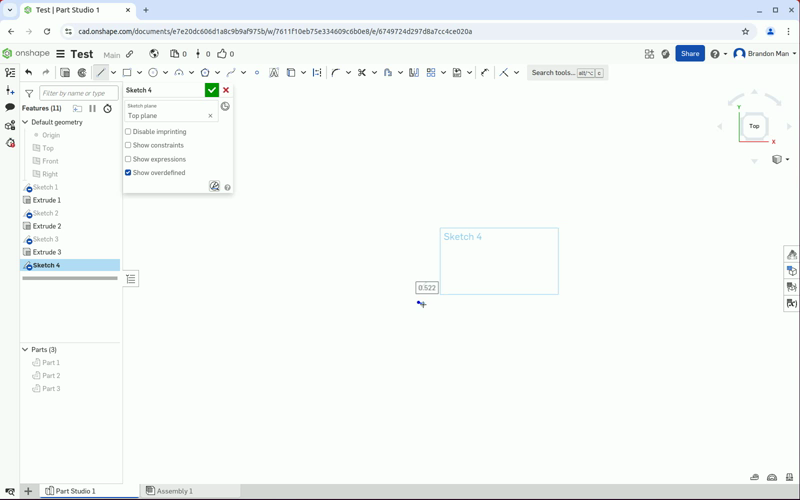
scroll(-6)
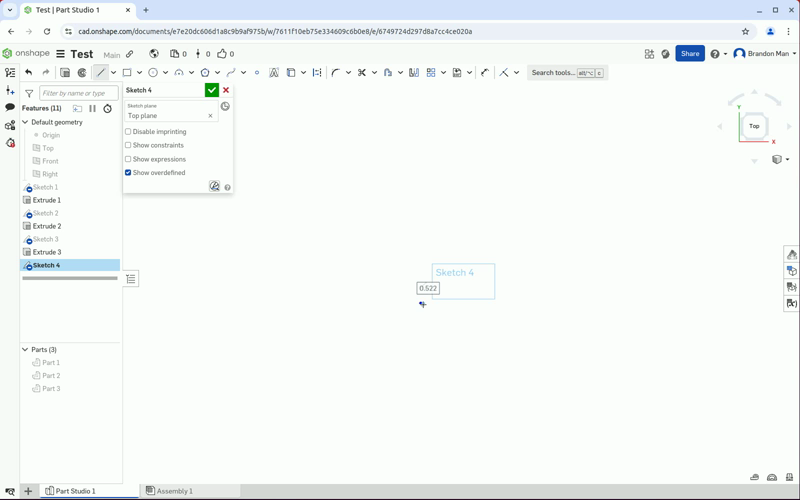
key_up(shift)
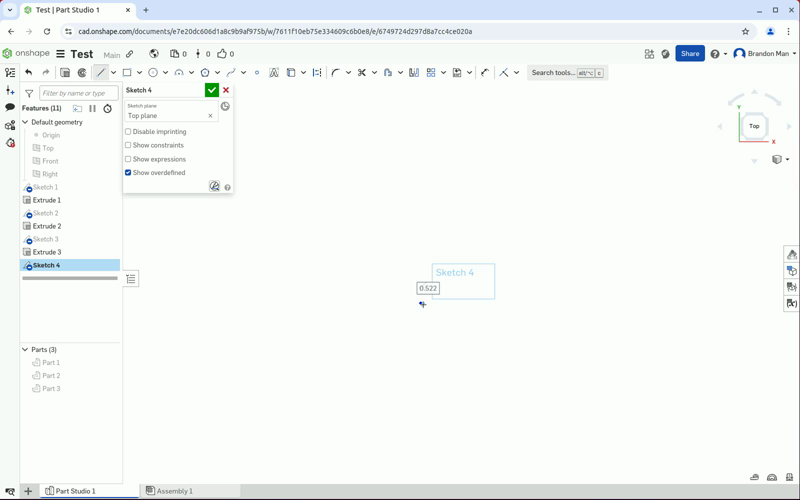
key_down(shift)
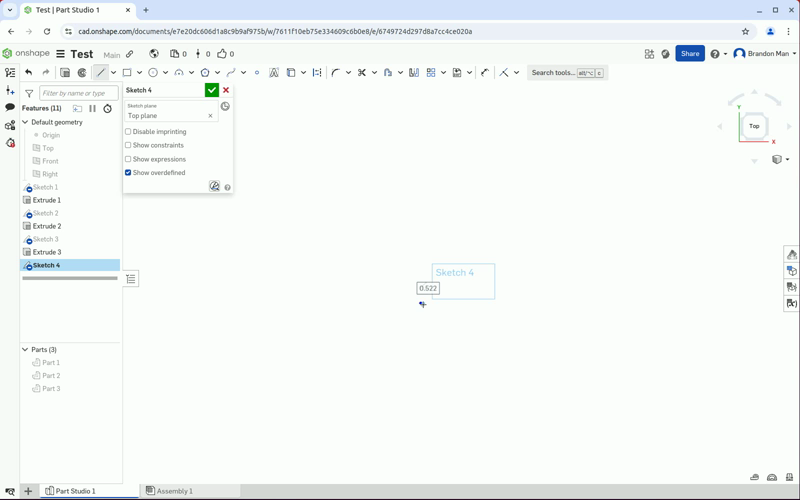
mouse_move(453, 304)
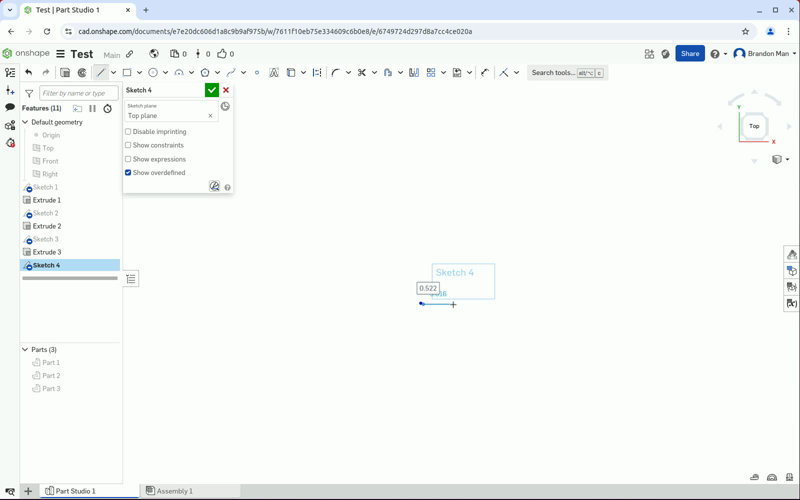
mouse_move(462, 327)
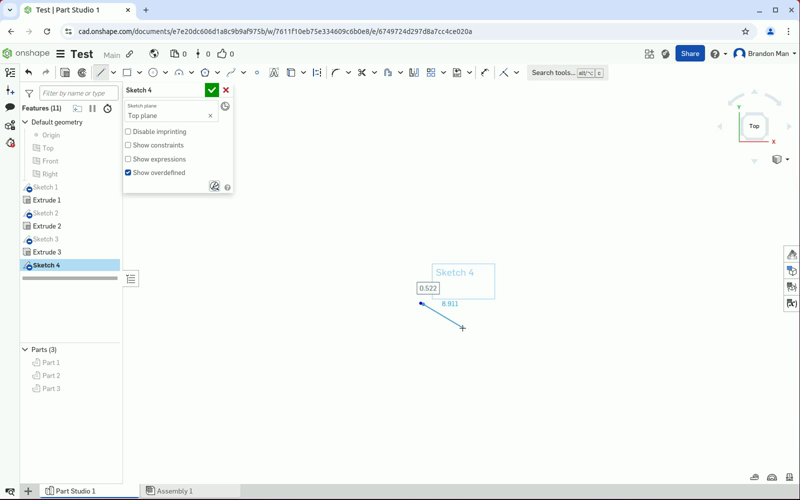
click(462, 327)
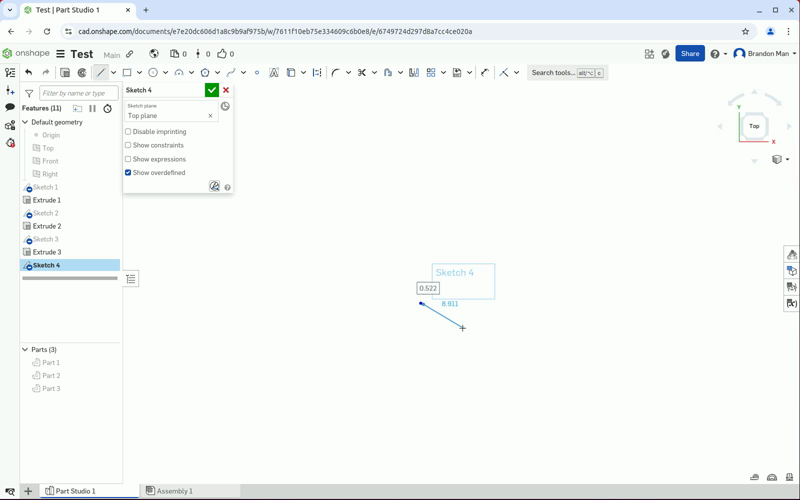
key_up(shift)
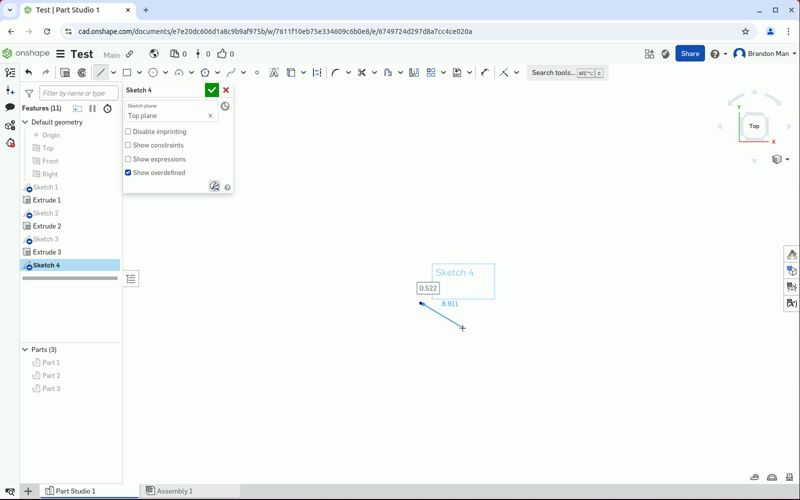
key_down(shift)
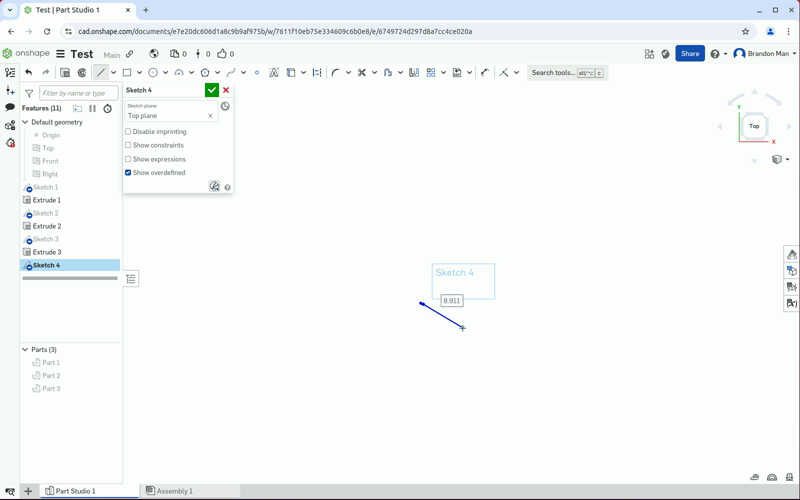
mouse_move(492, 327)
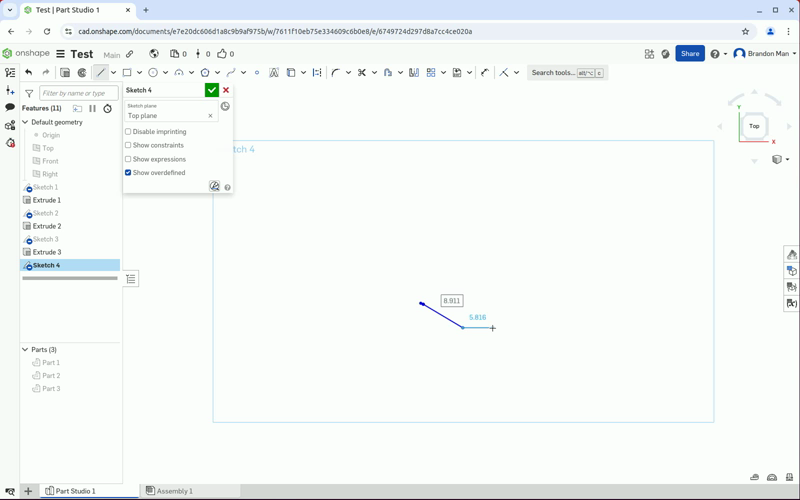
mouse_move(496, 327)
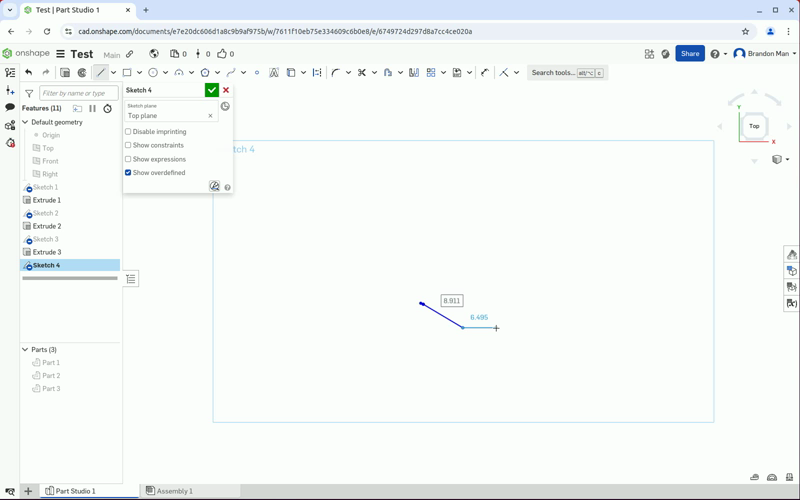
click(496, 327)
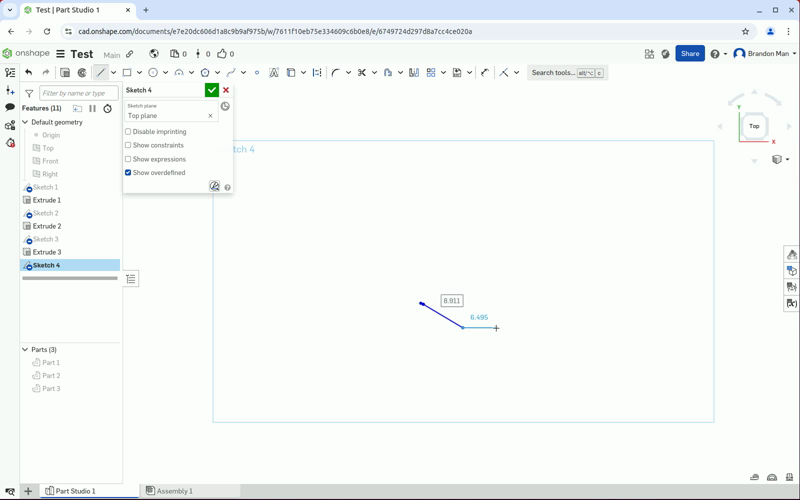
key_up(shift)
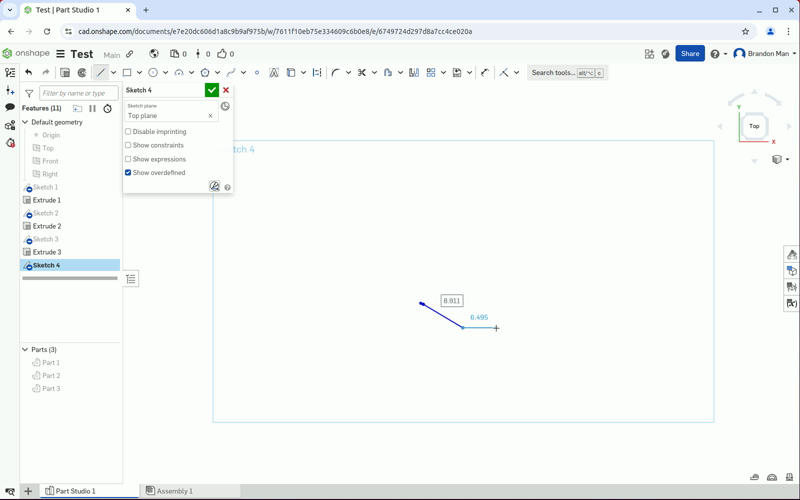
key_down(shift)
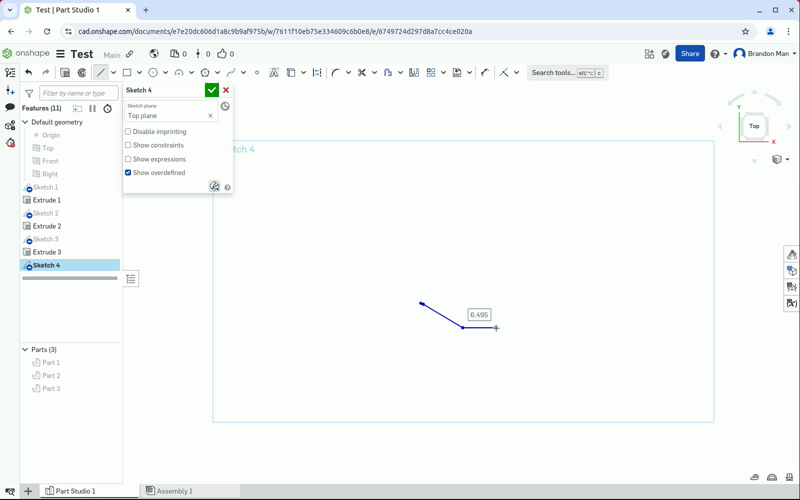
mouse_move(526, 327)
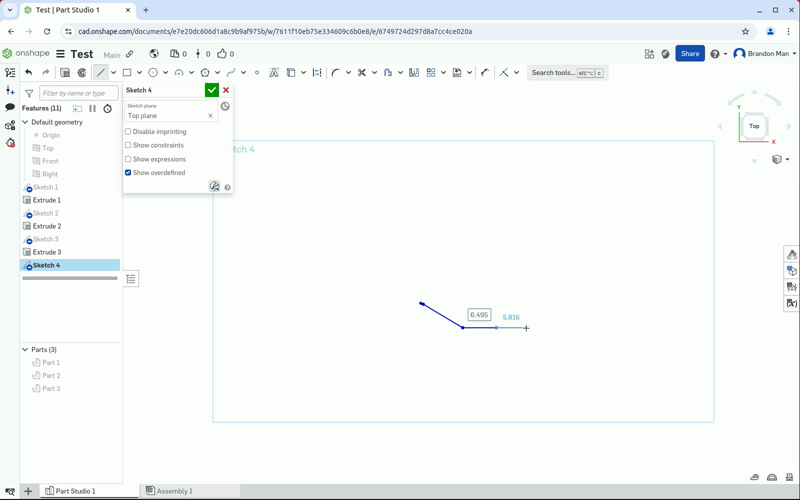
mouse_move(537, 303)
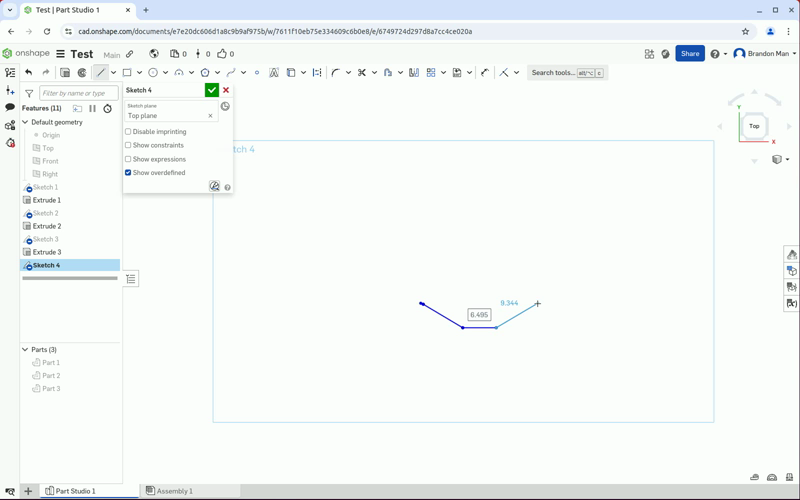
click(537, 303)
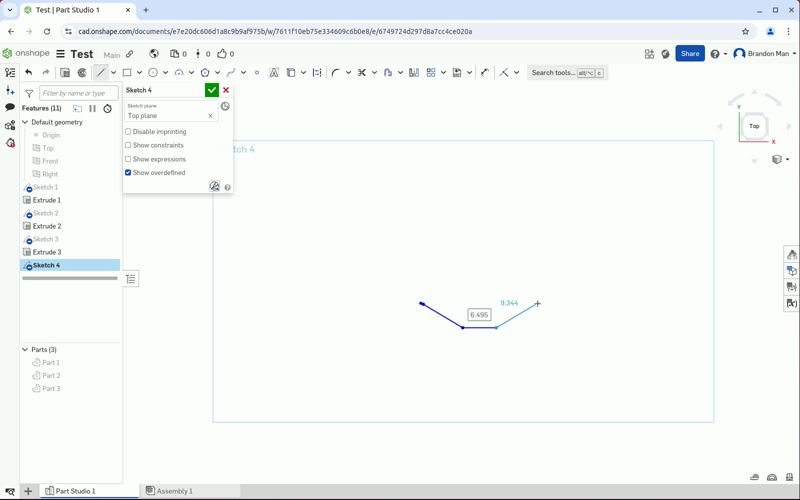
key_up(shift)
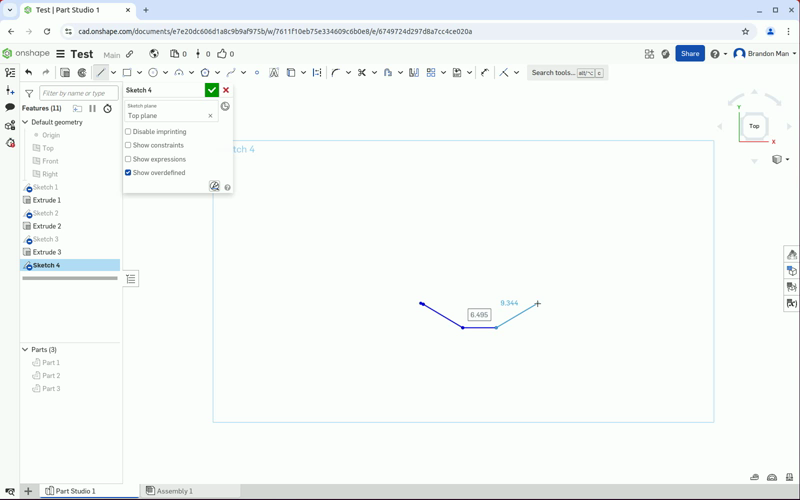
key_down(shift)
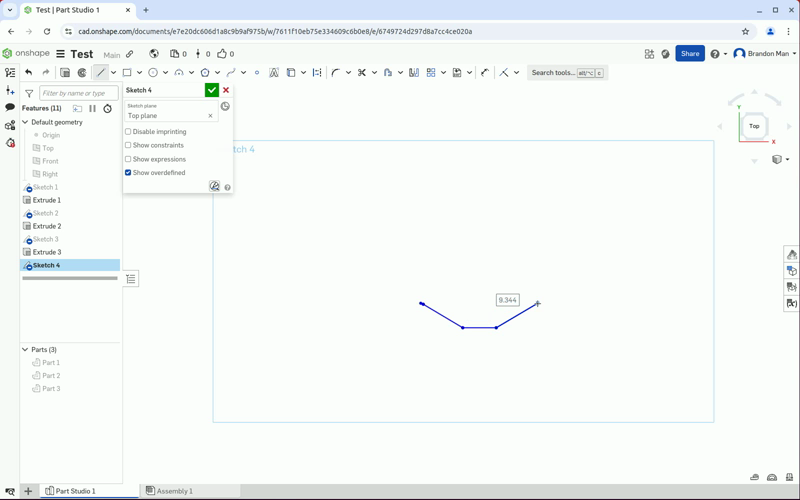
mouse_move(537, 228)
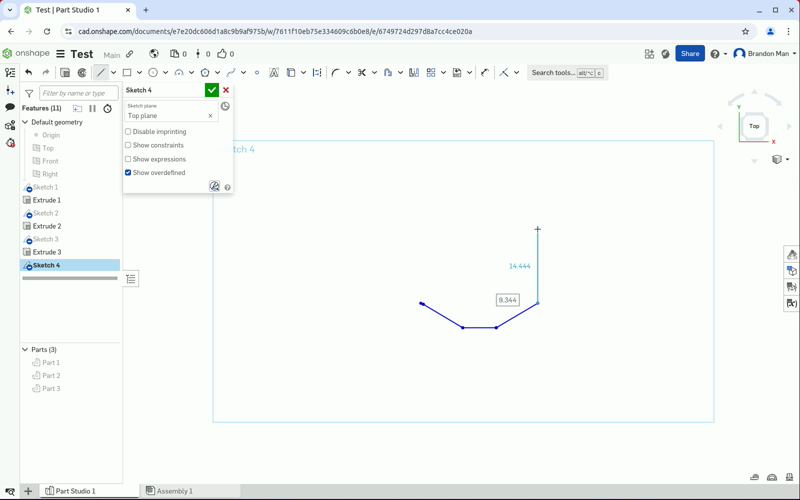
click(537, 228)
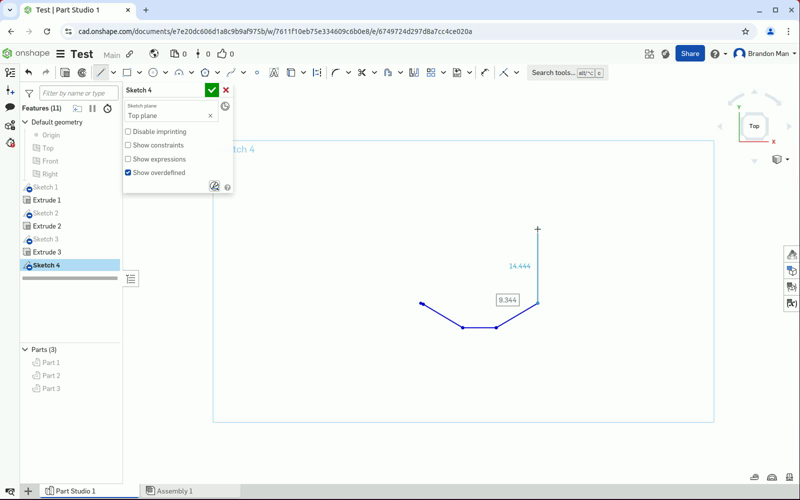
key_up(shift)
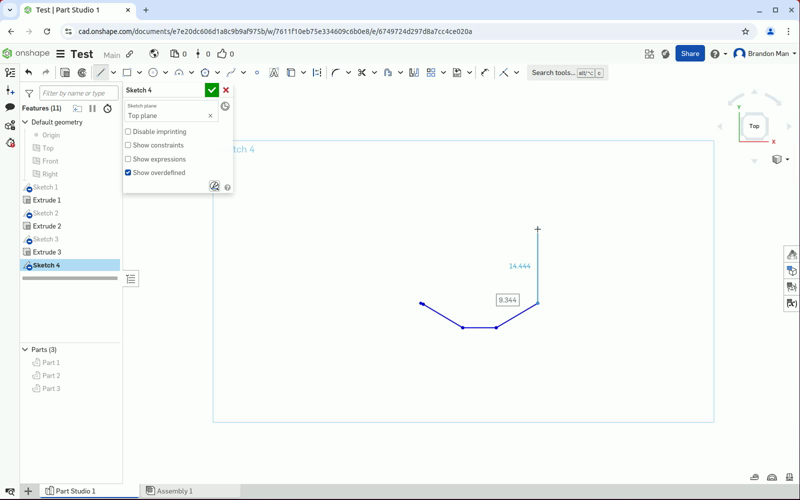
key_down(shift)
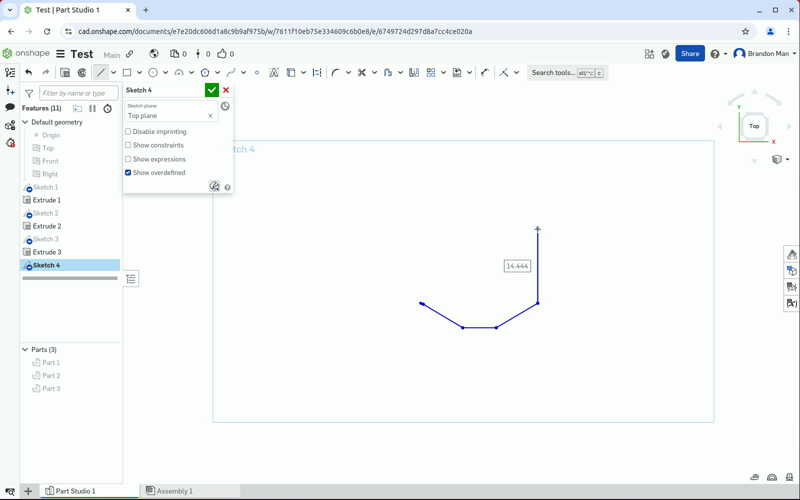
mouse_move(420, 228)
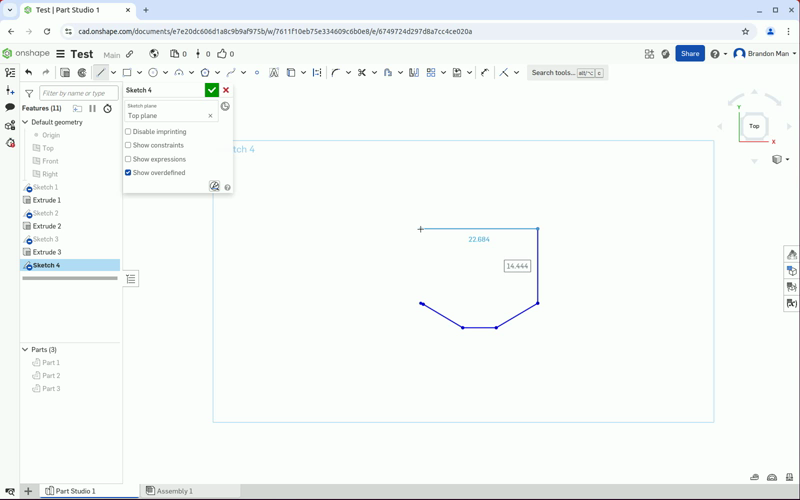
click(420, 228)
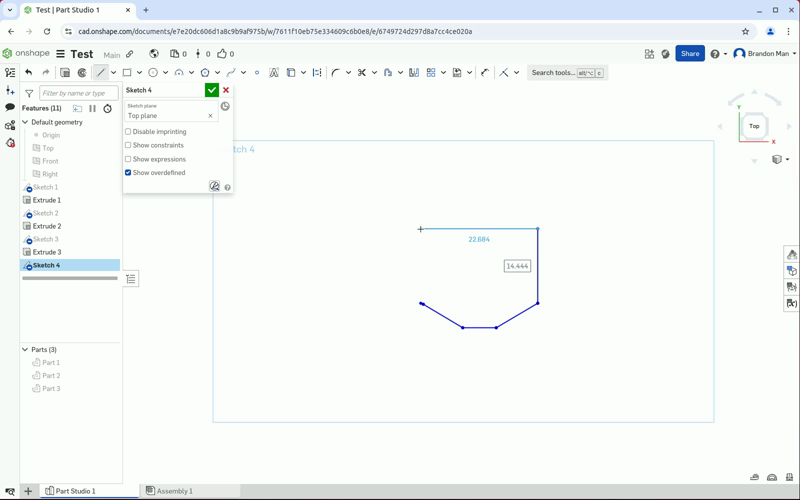
key_up(shift)
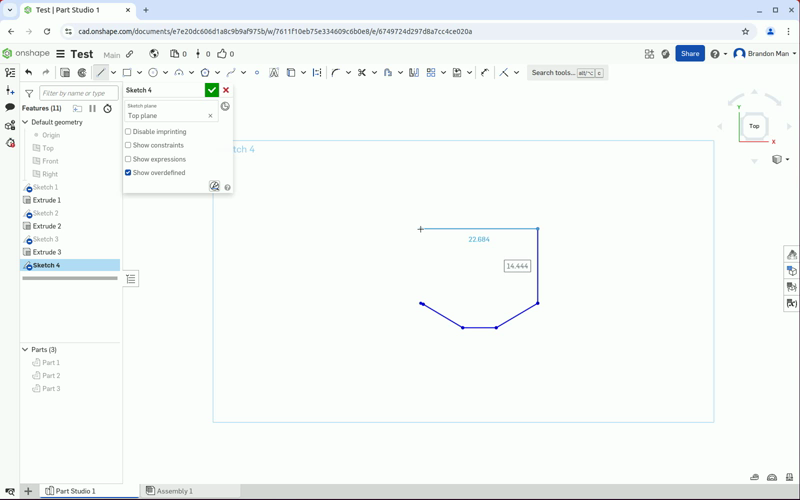
key_down(shift)
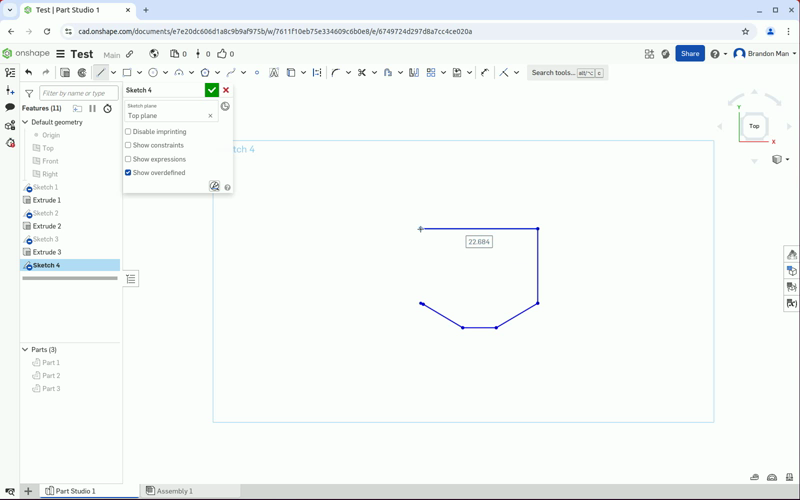
mouse_move(420, 303)
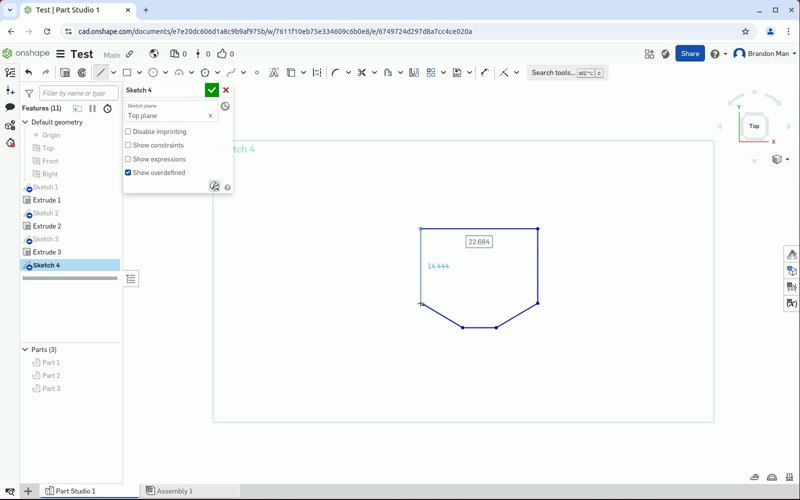
scroll(6)
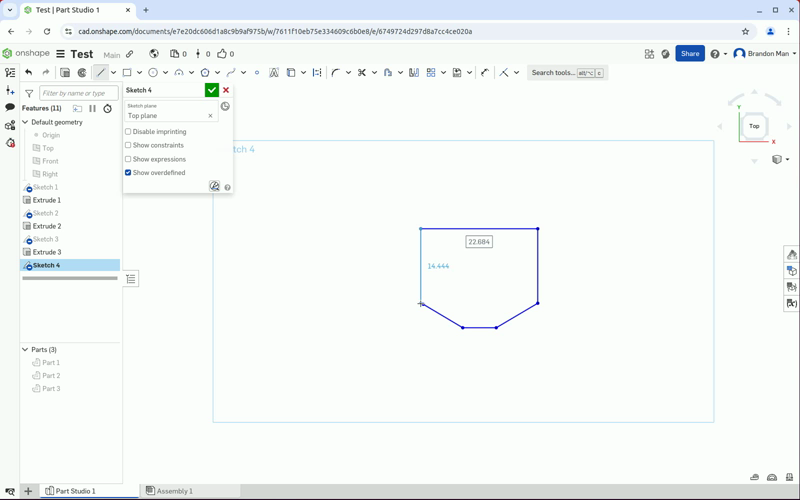
scroll(6)
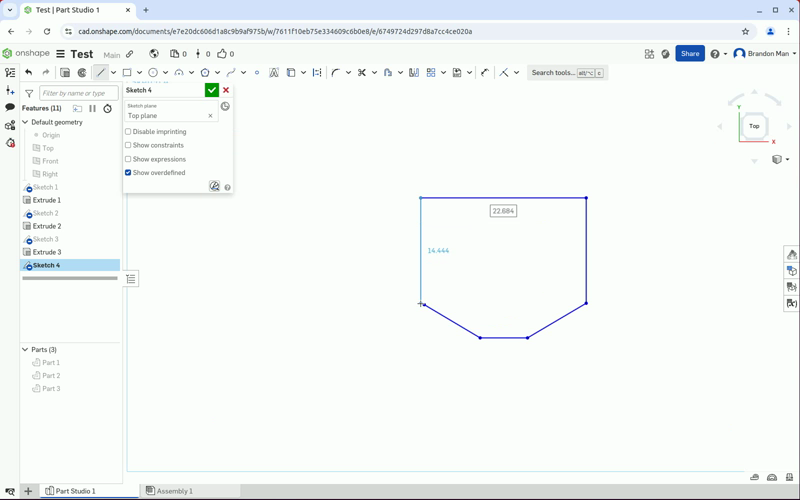
scroll(6)
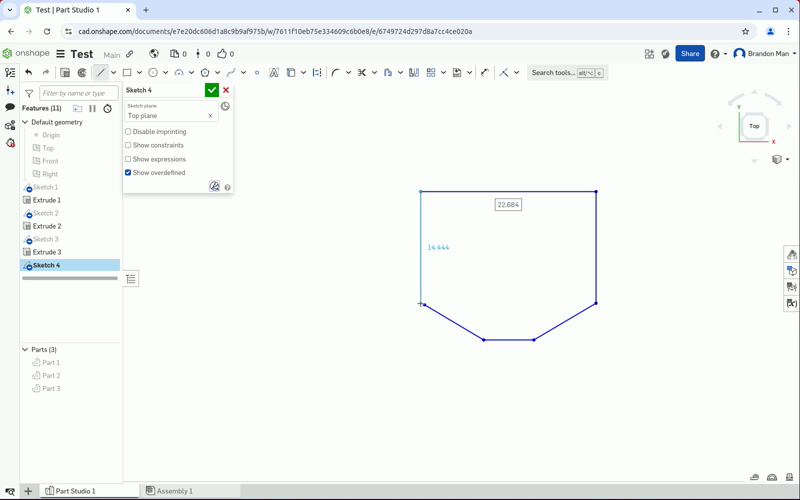
scroll(6)
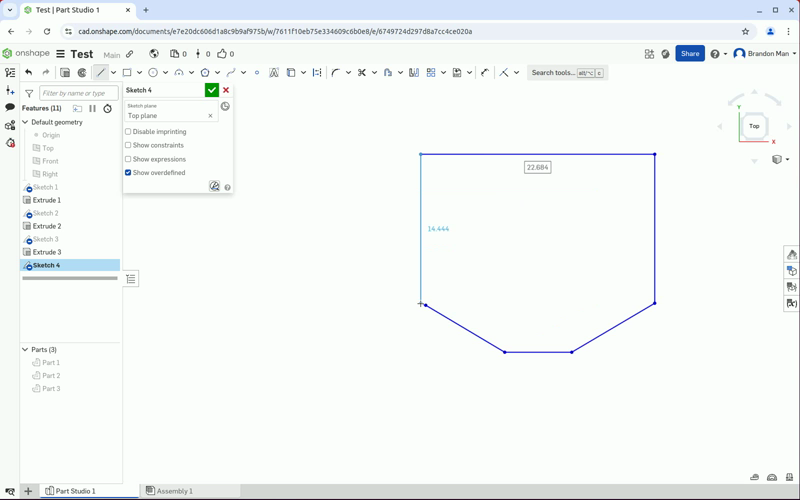
scroll(6)
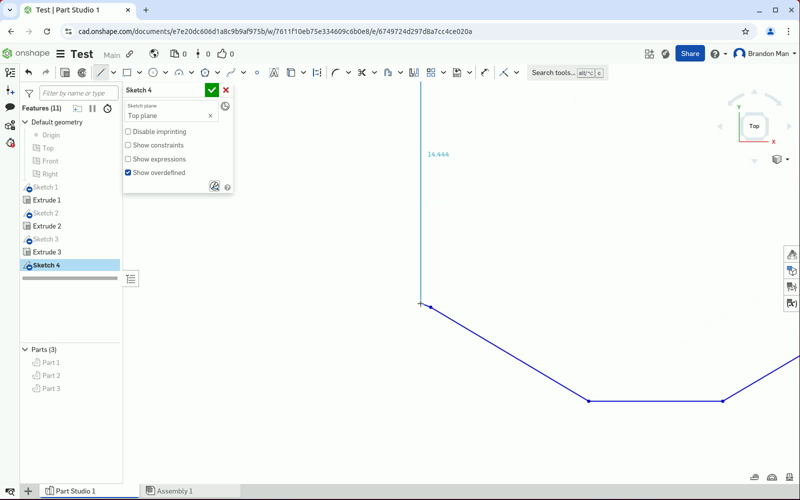
scroll(6)
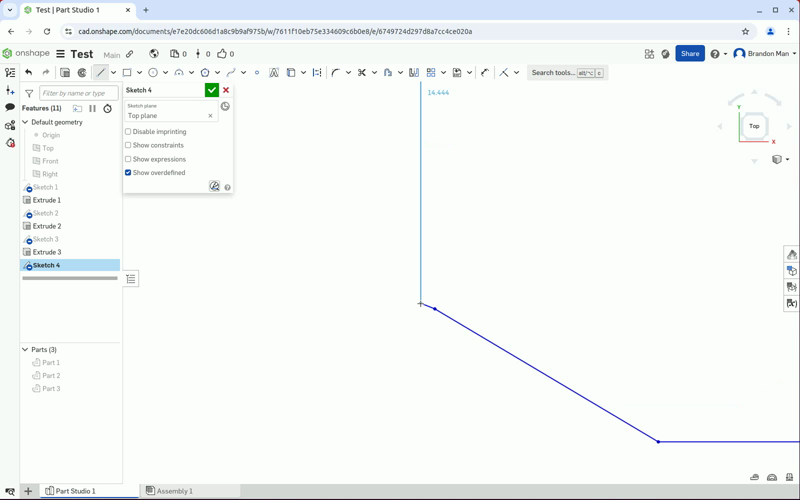
scroll(6)
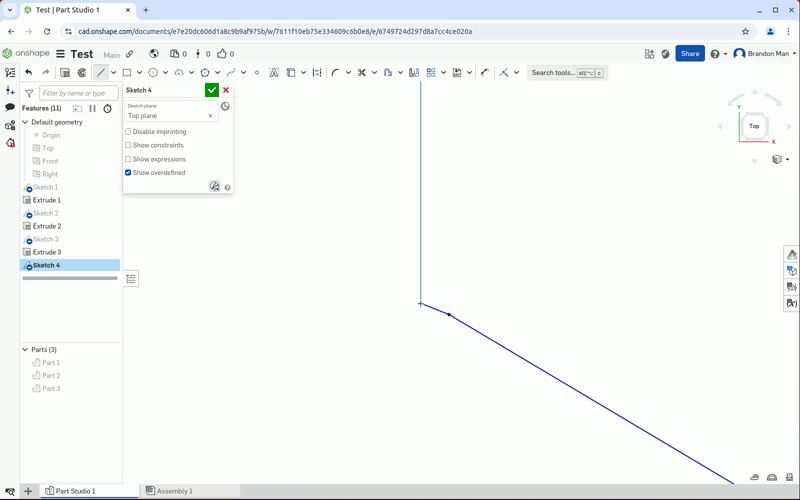
key_up(shift)
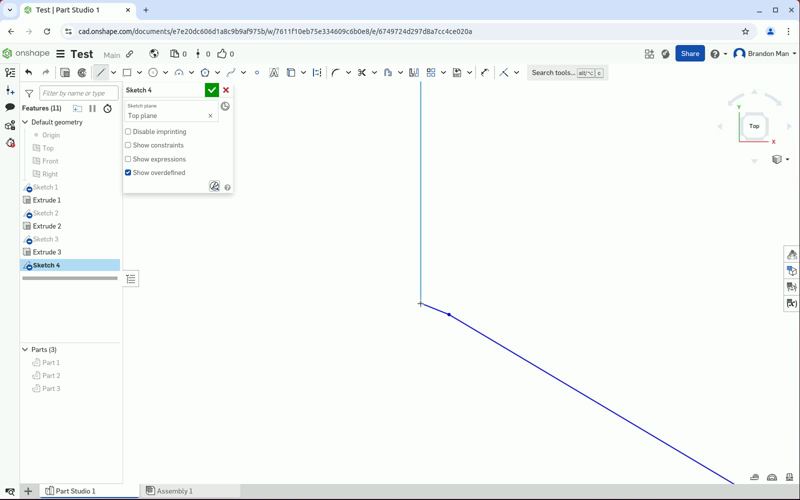
click(420, 303)
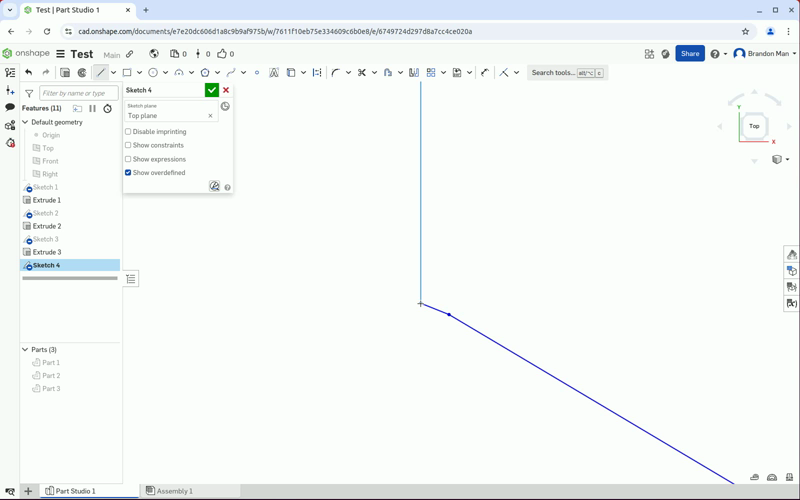
scroll(-6)
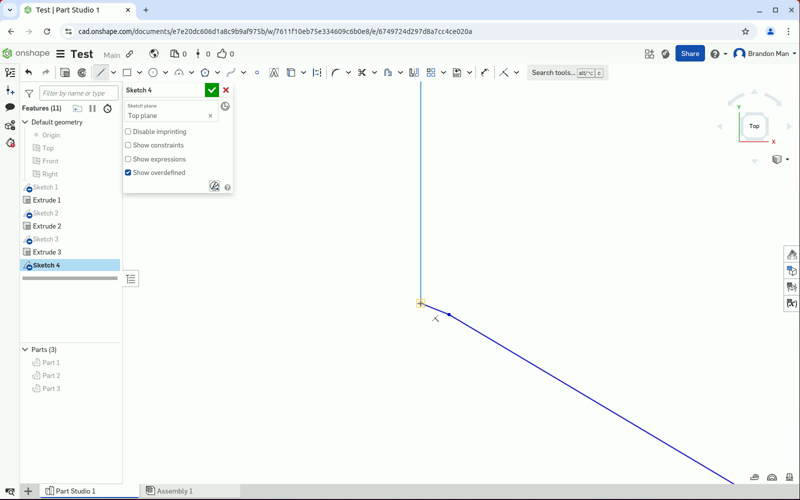
scroll(-6)
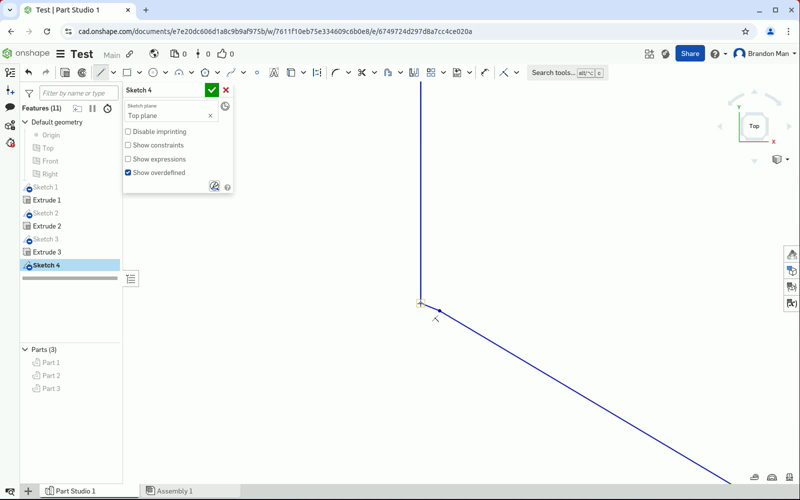
scroll(-6)
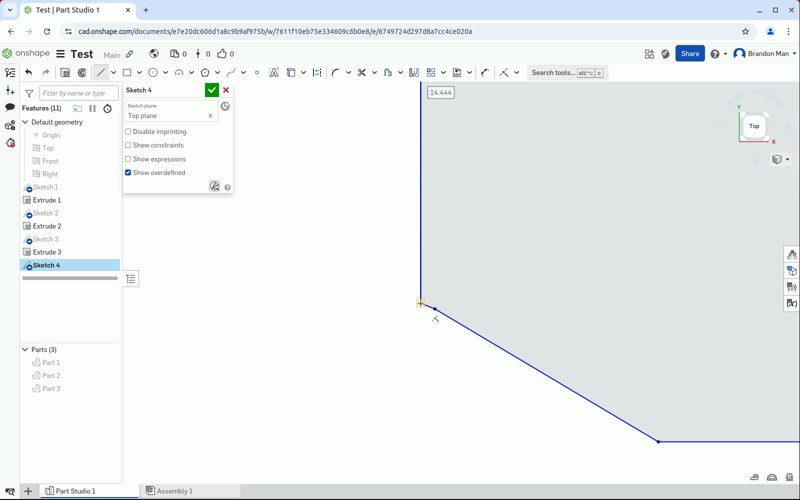
scroll(-6)
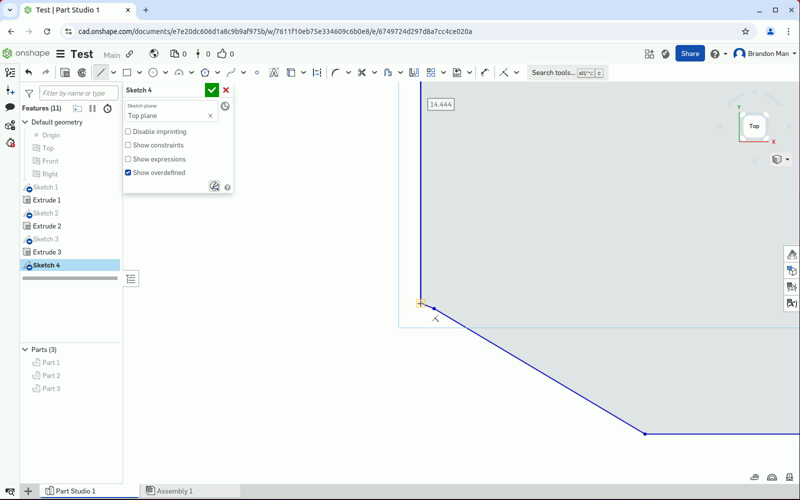
scroll(-6)
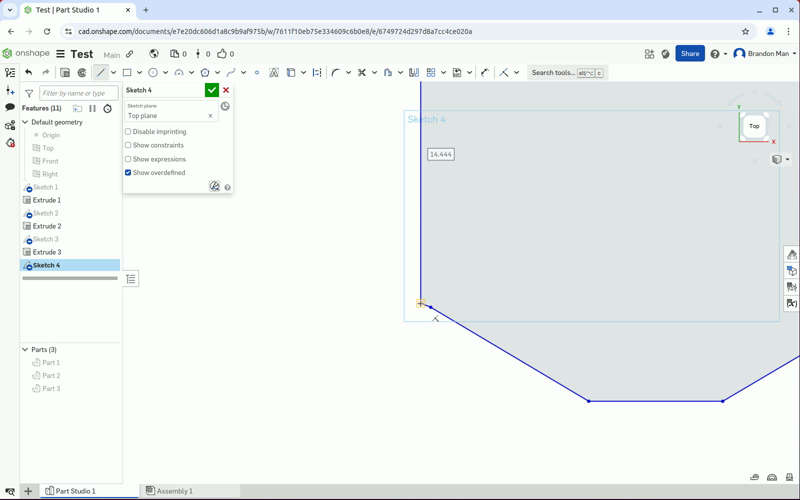
scroll(-6)
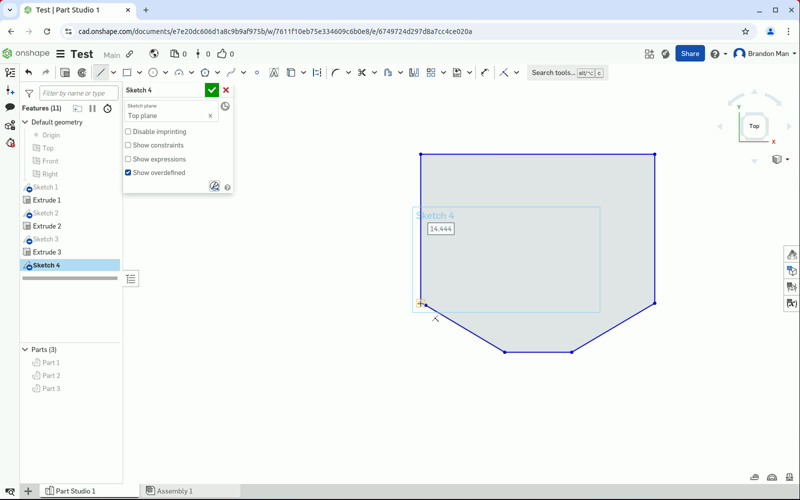
scroll(-6)
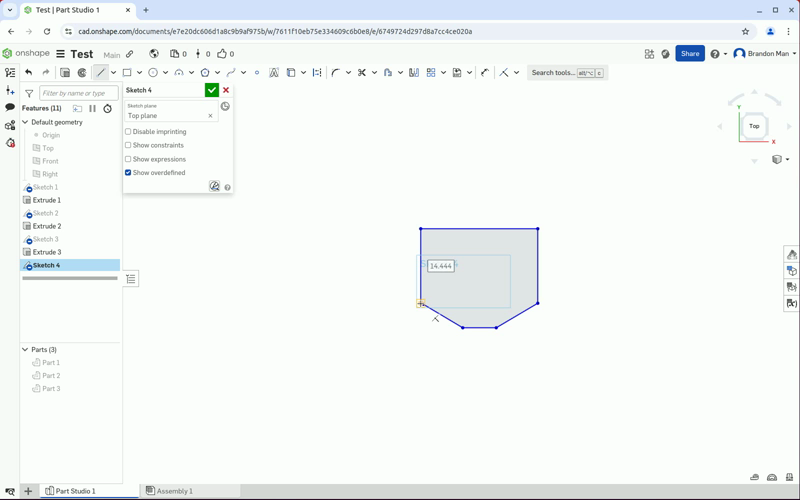
key(esc)
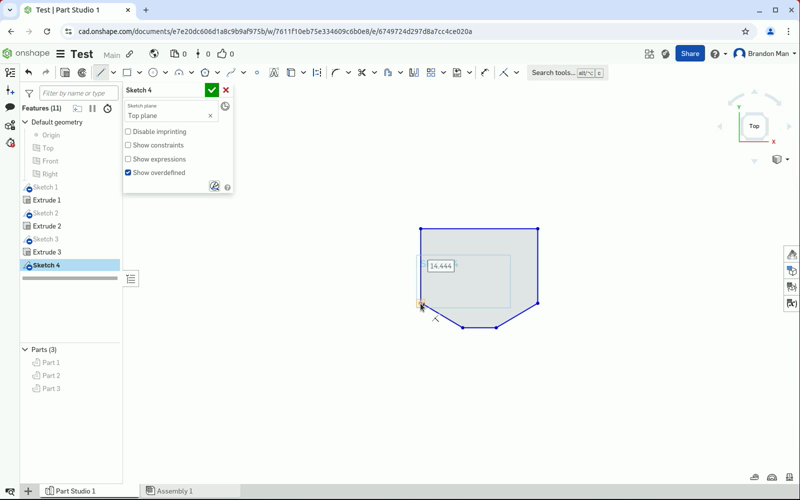
mouse_move(441, 241)
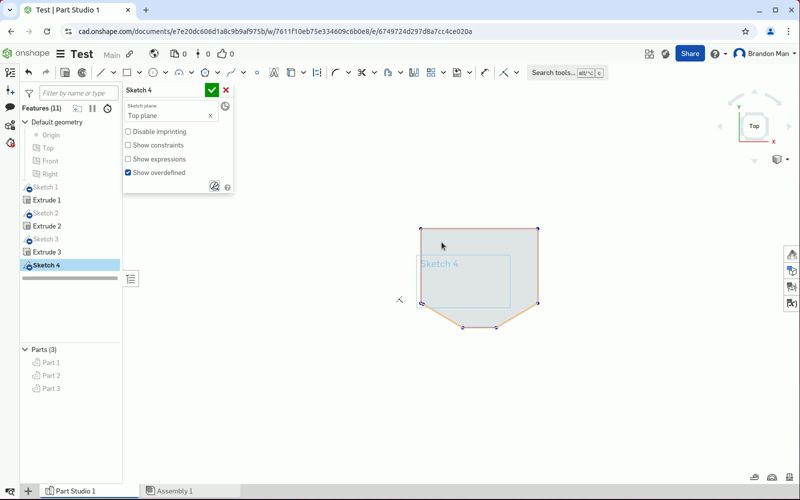
click(441, 241)
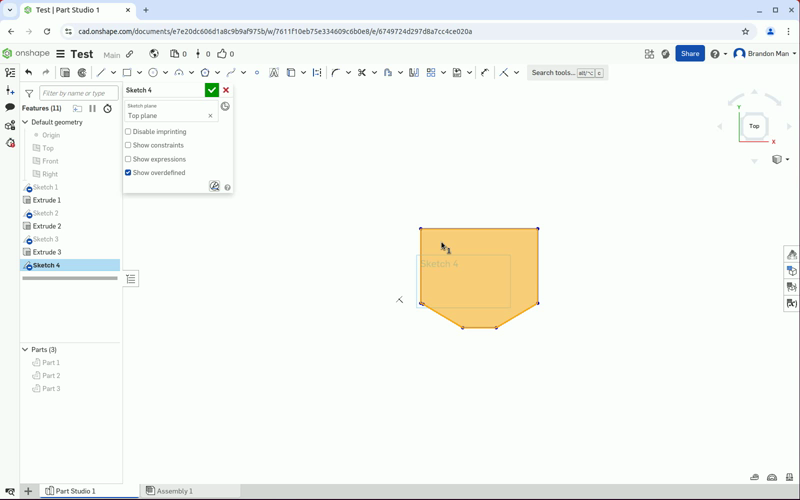
mouse_move(73, 352)
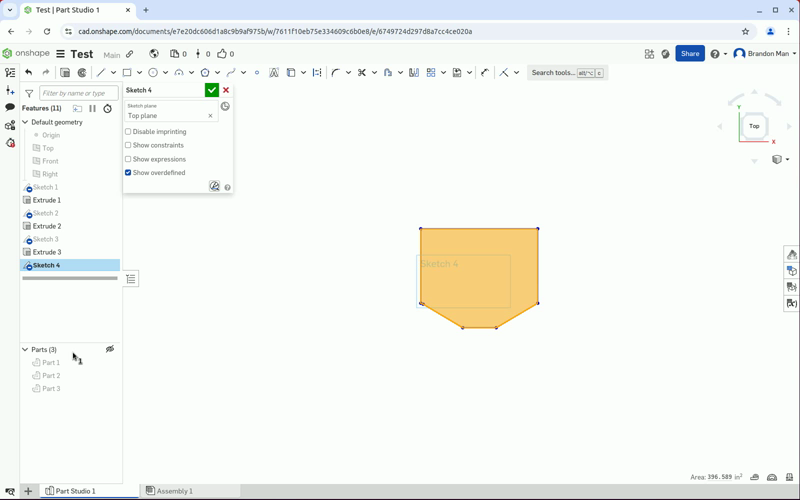
key(shift+y)
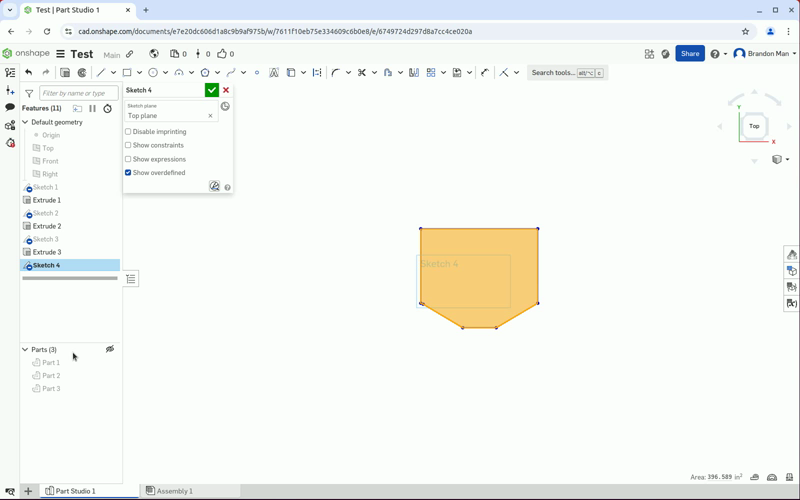
key(shift+e)
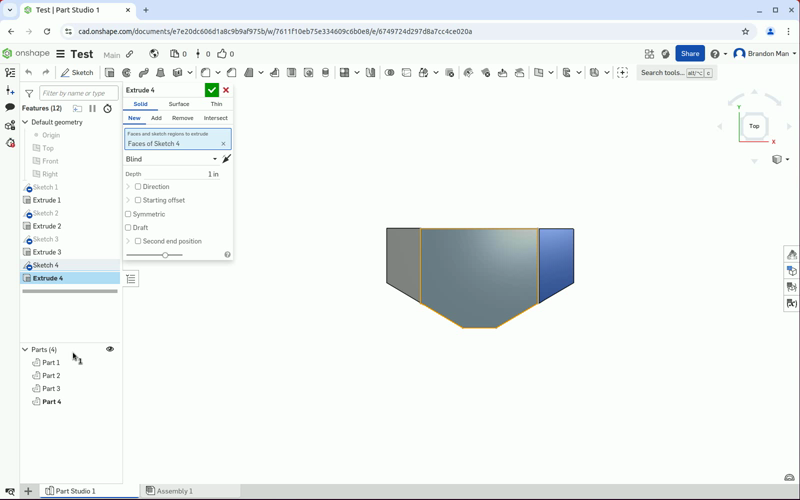
mouse_move(143, 106)
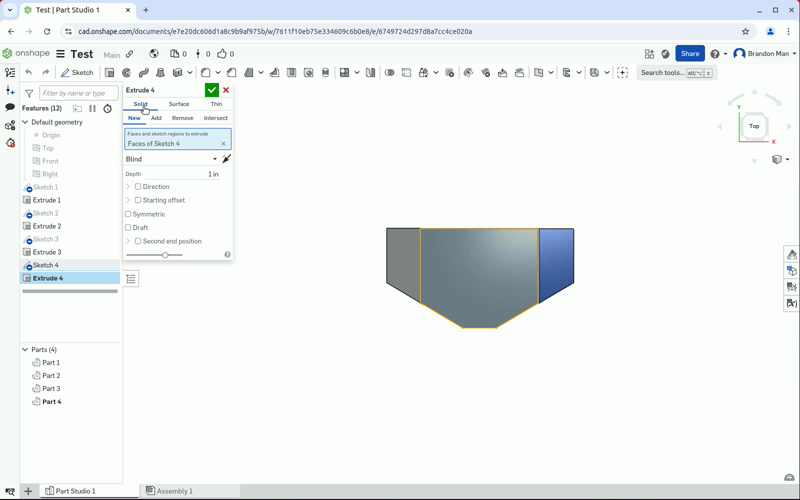
click(143, 106)
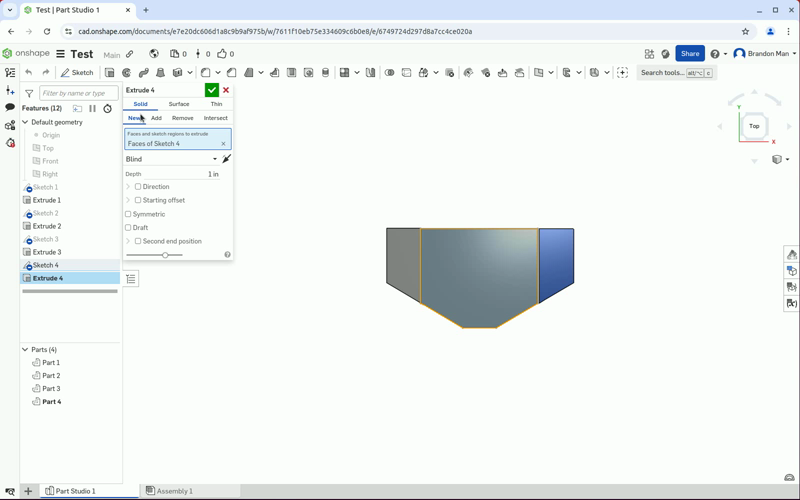
mouse_move(137, 120)
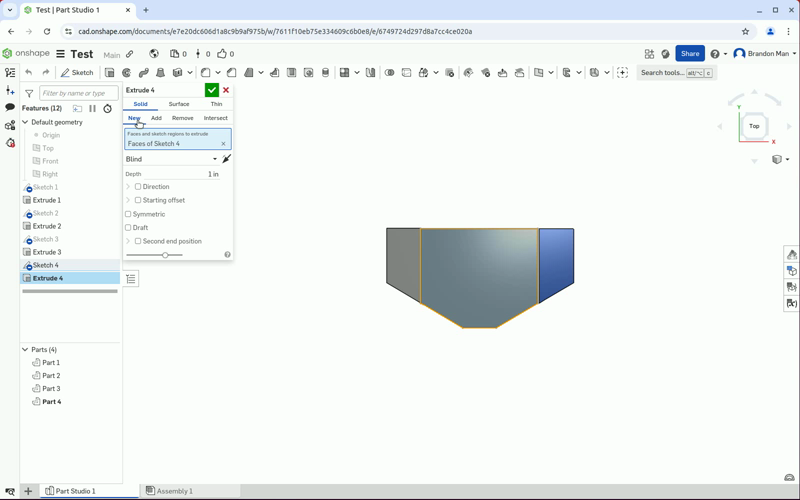
click(137, 120)
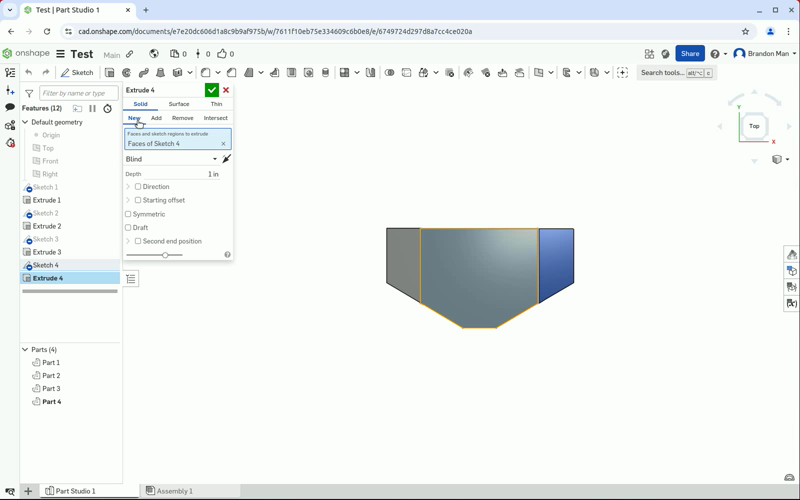
key(tab, 4)
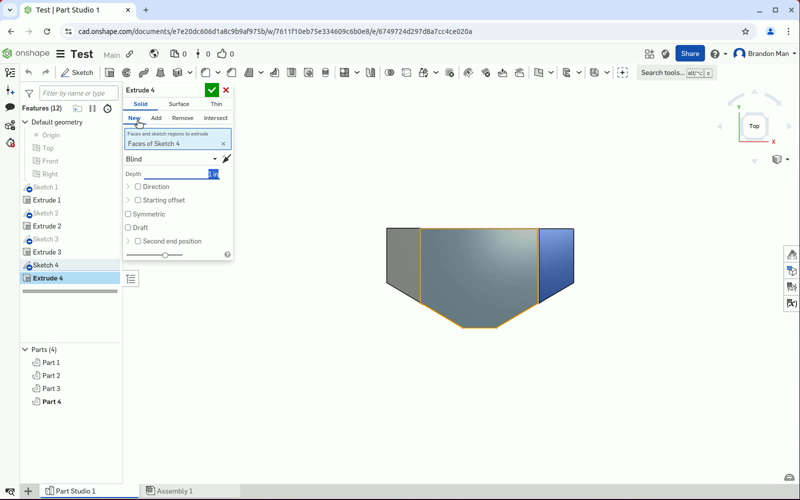
text(7.943)
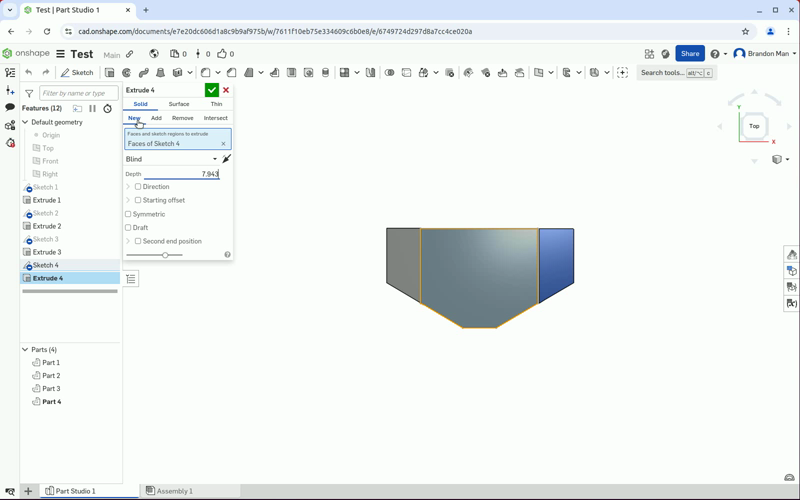
key(enter)
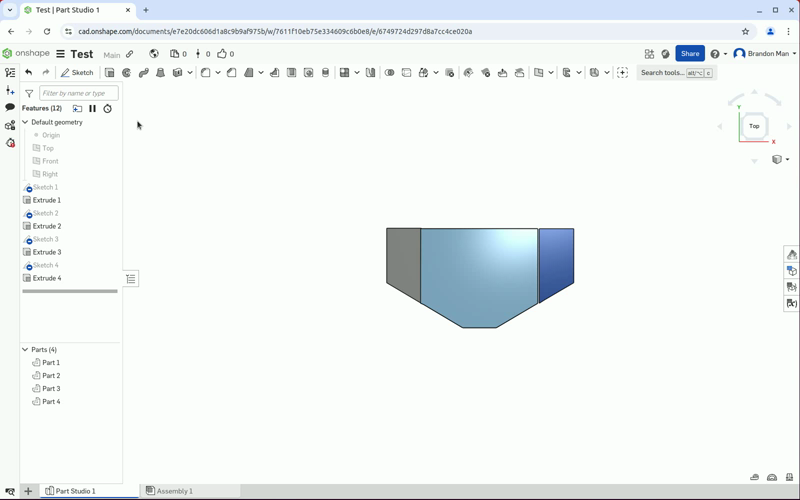
key(shift+h)
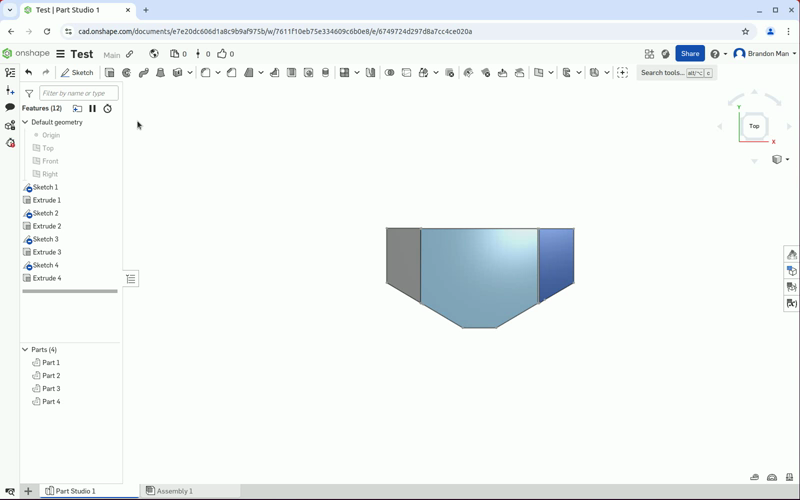
key(shift+h)
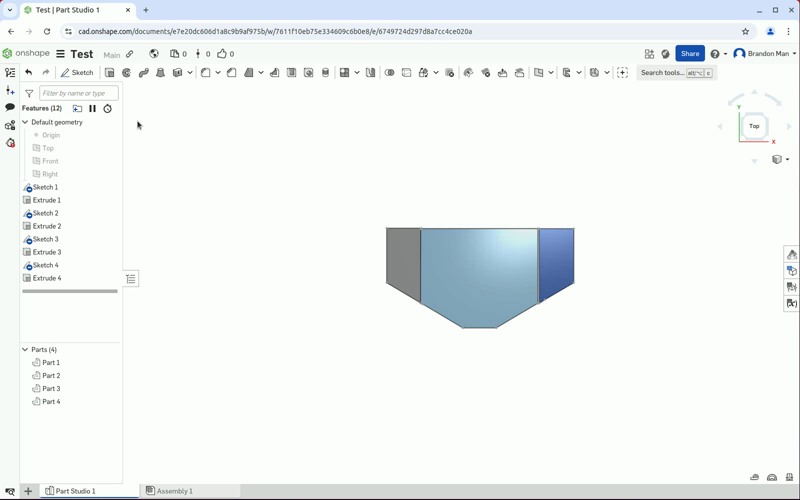
key(shift+7)
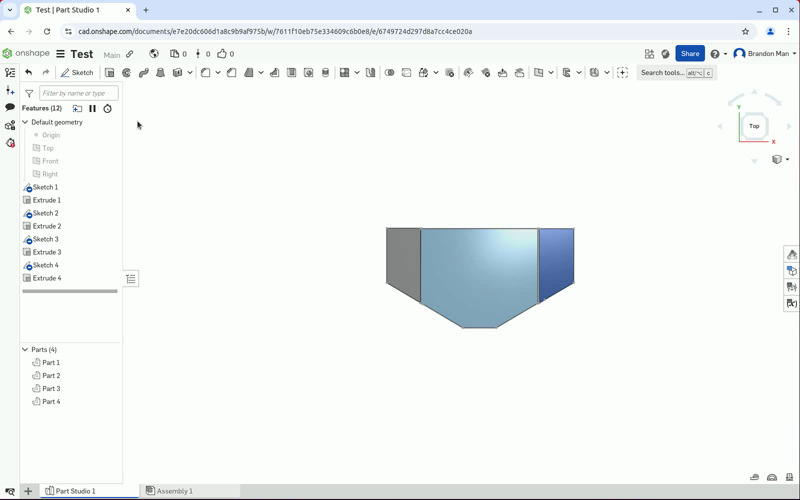
key(up, 3)
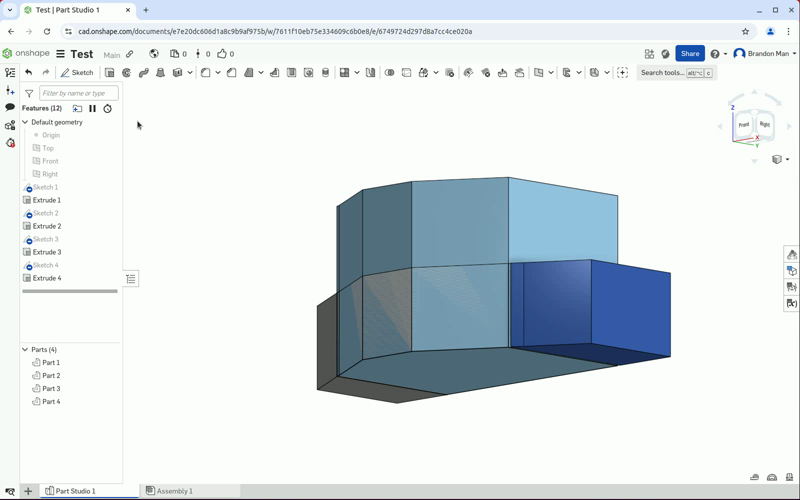
key(left, 3)
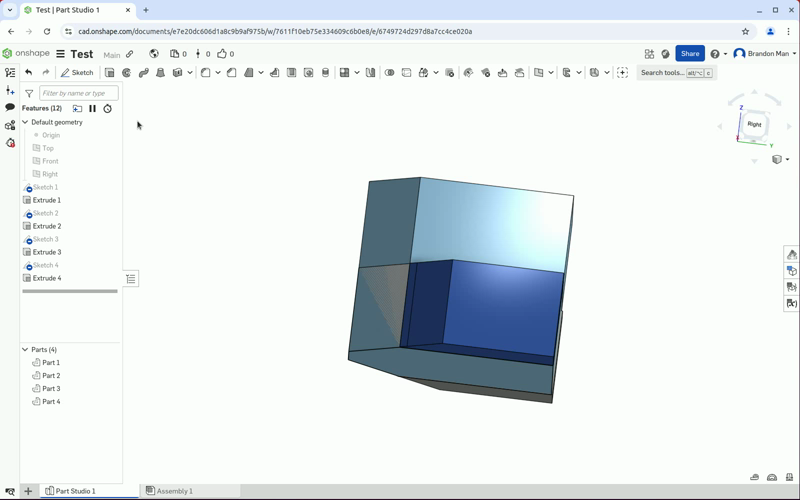
key(right, 3)
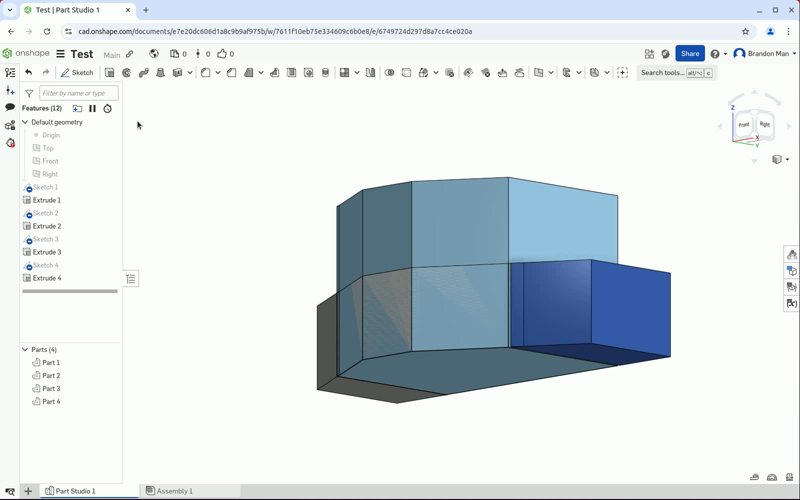
key(down, 3)
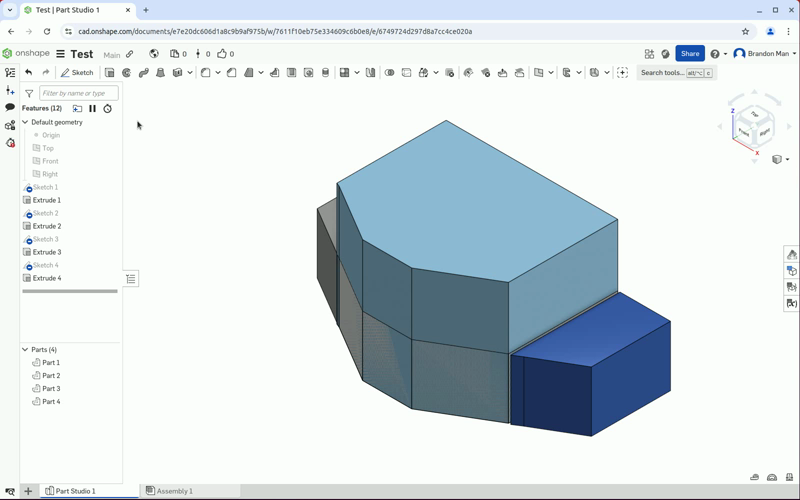
mouse_move(73, 189)
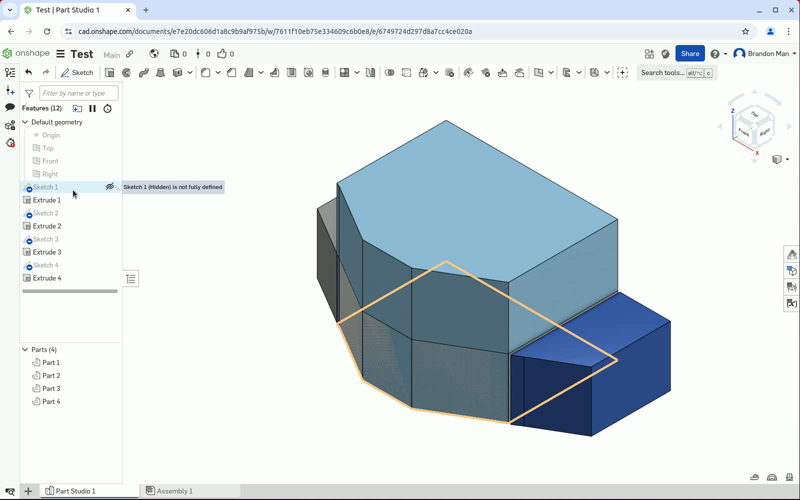
click(73, 189)